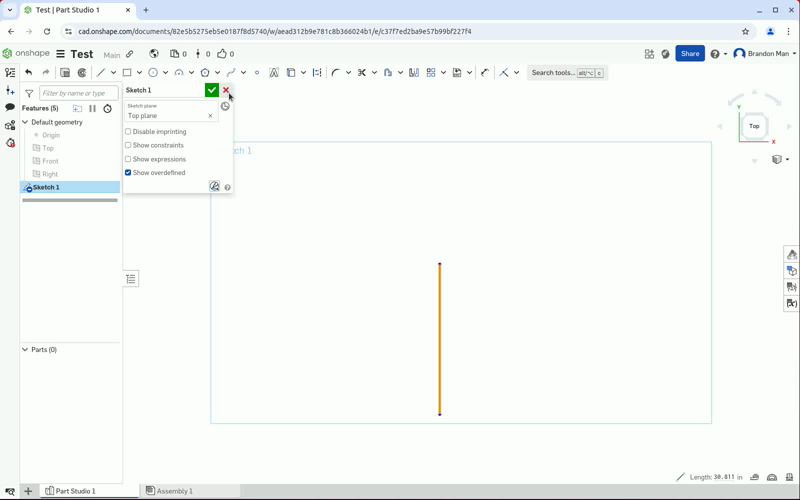
key(shift+h)
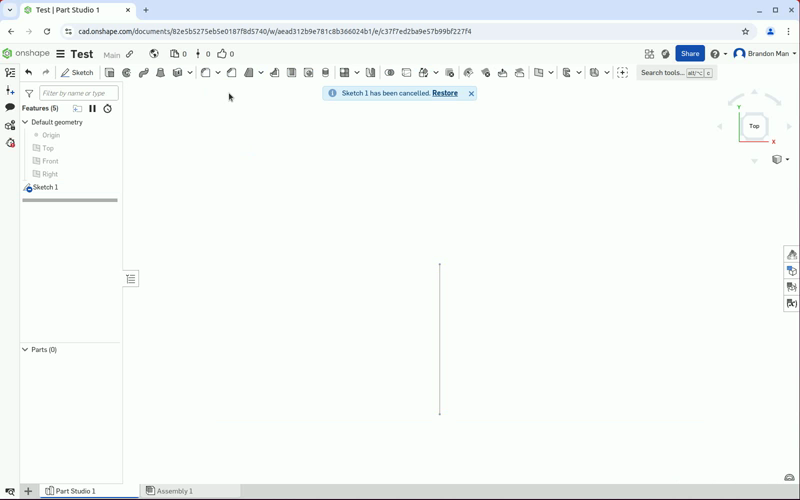
key(shift+s)
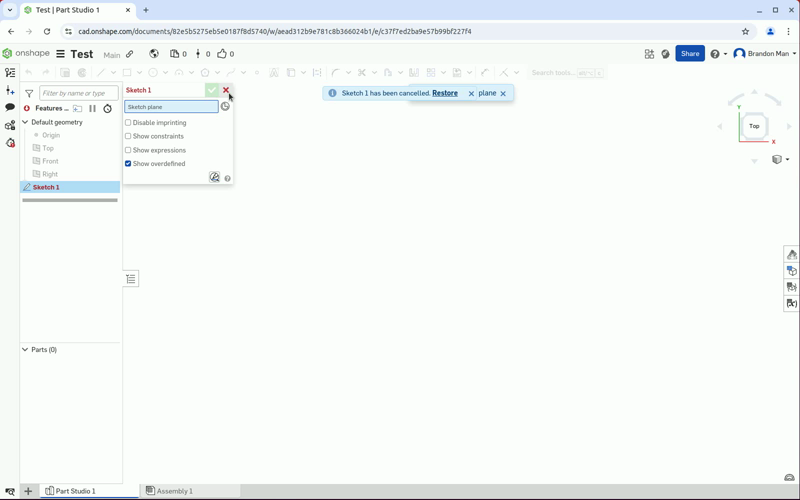
mouse_move(73, 150)
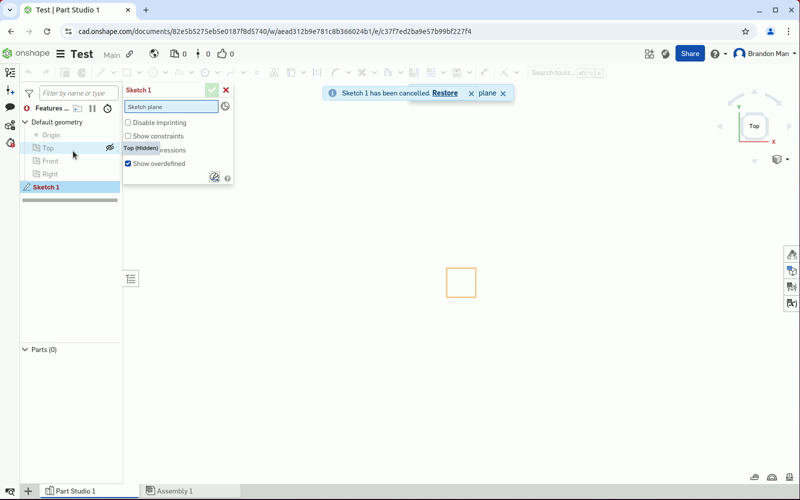
click(73, 150)
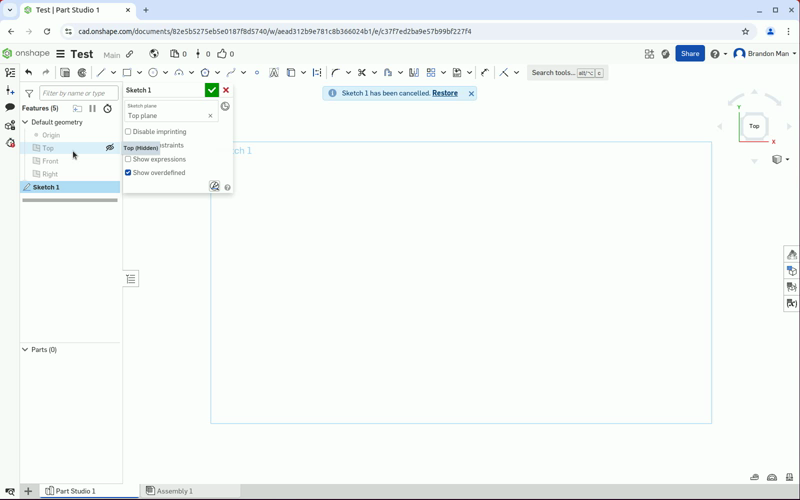
mouse_move(73, 352)
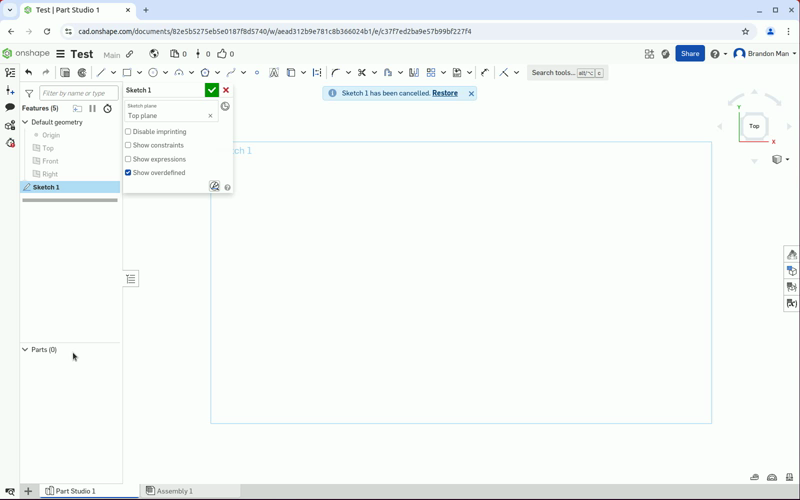
key(y)
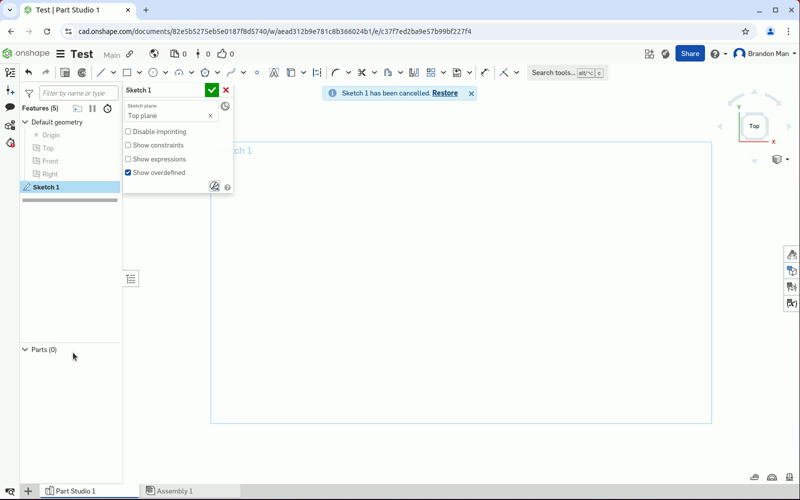
key(l)
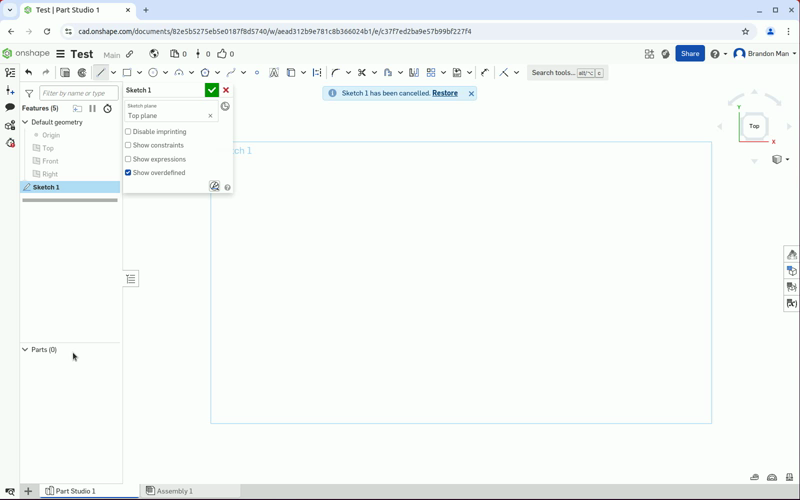
key_down(shift)
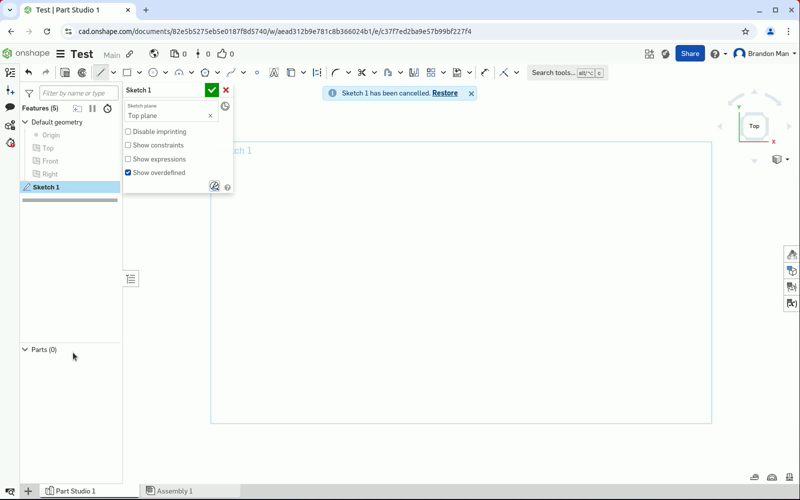
mouse_move(418, 386)
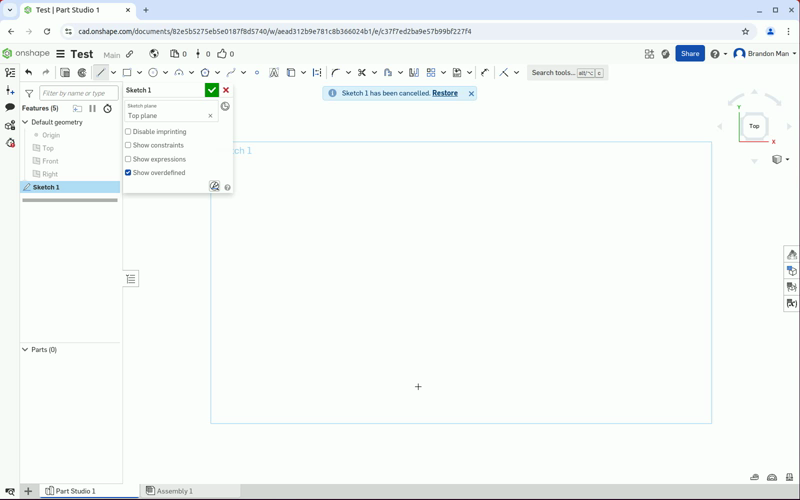
click(418, 386)
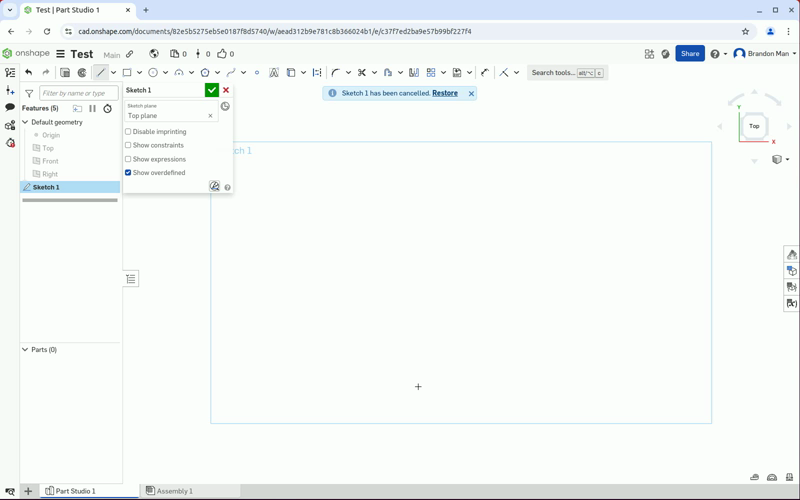
key_up(shift)
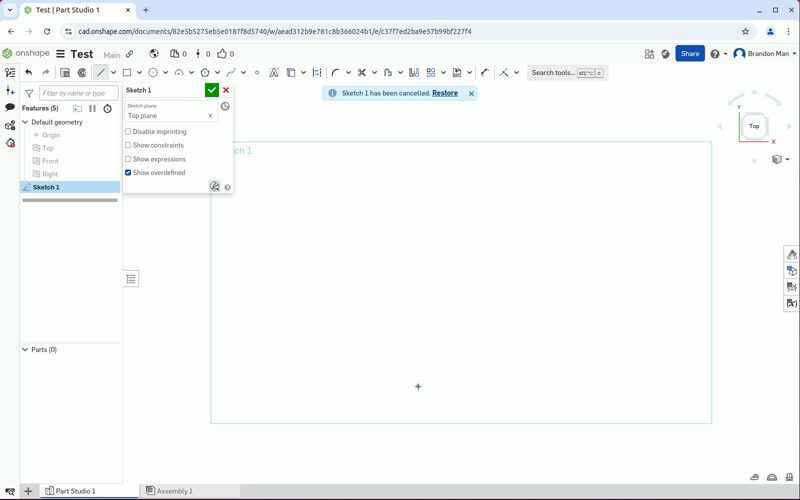
key_down(shift)
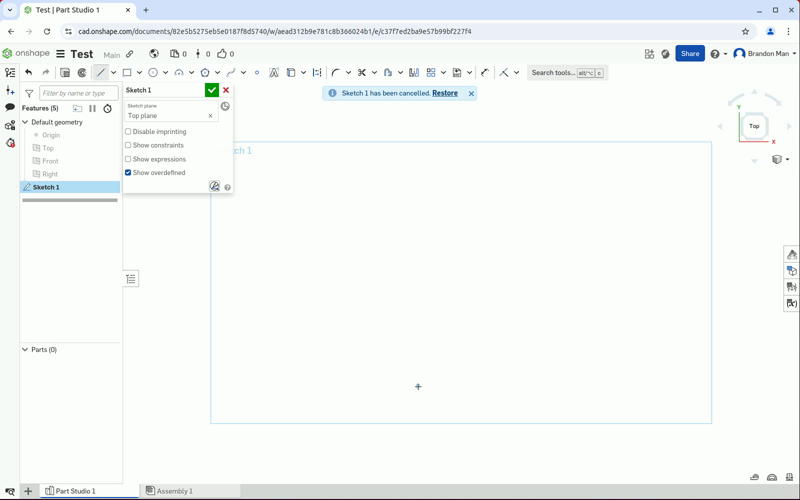
mouse_move(502, 386)
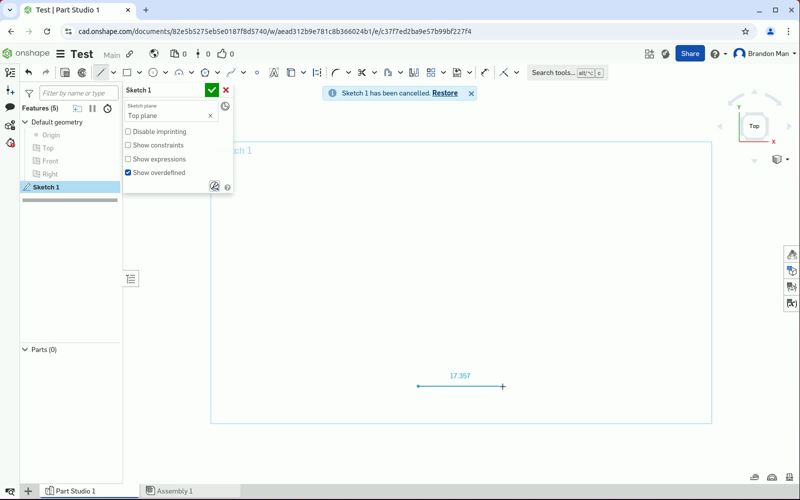
click(502, 386)
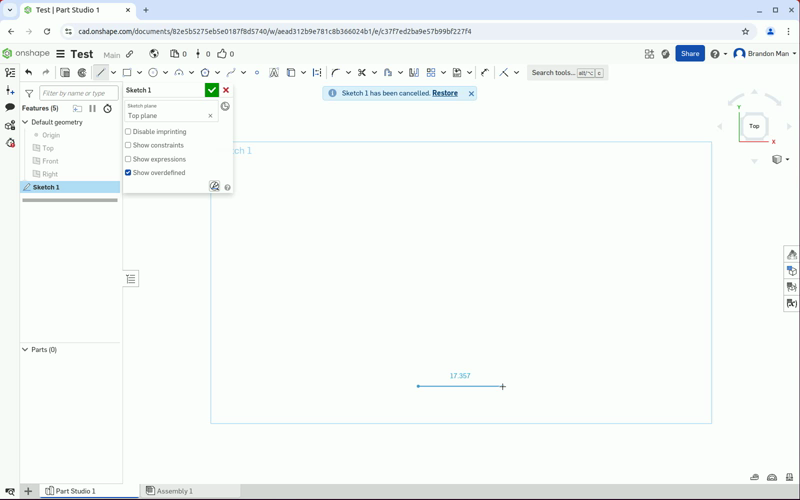
key_up(shift)
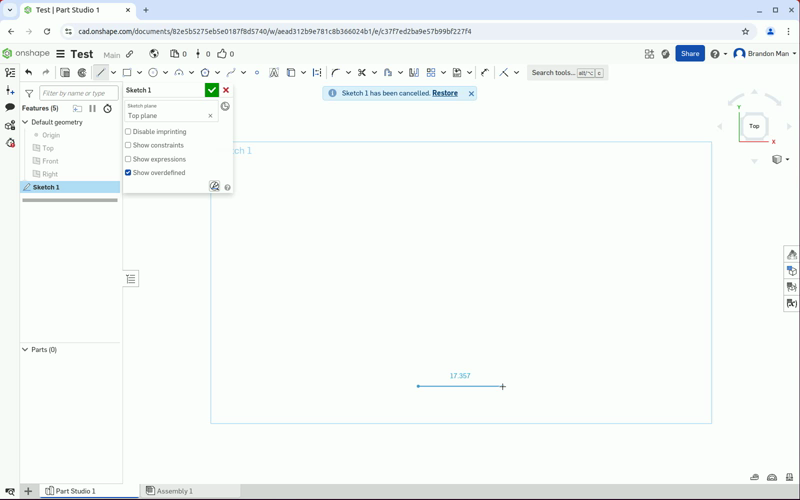
key_down(shift)
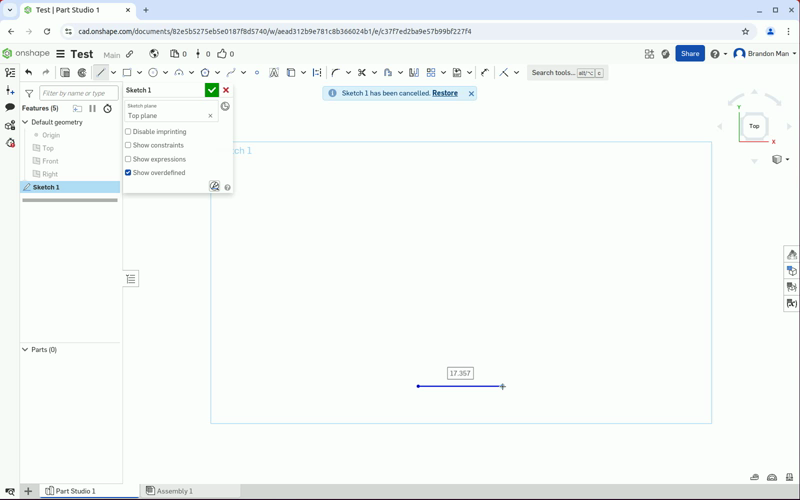
mouse_move(502, 180)
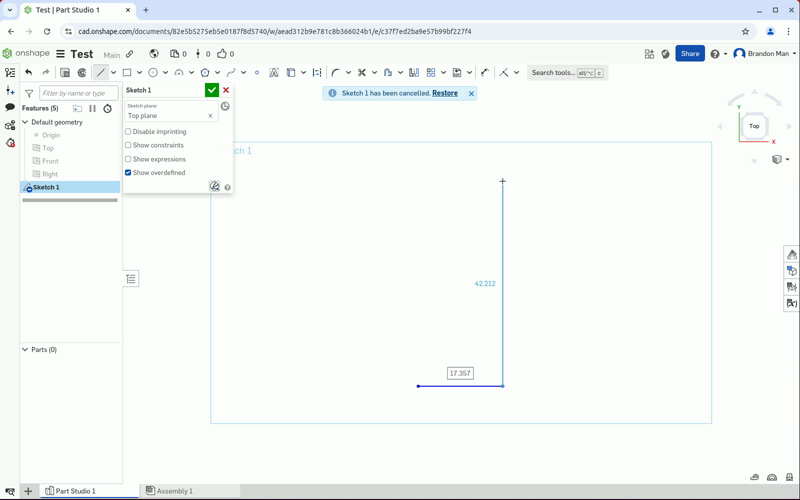
click(502, 180)
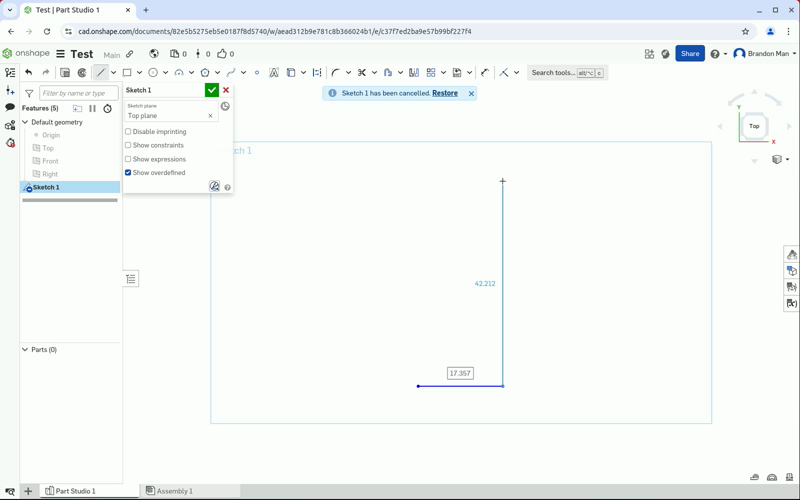
key_up(shift)
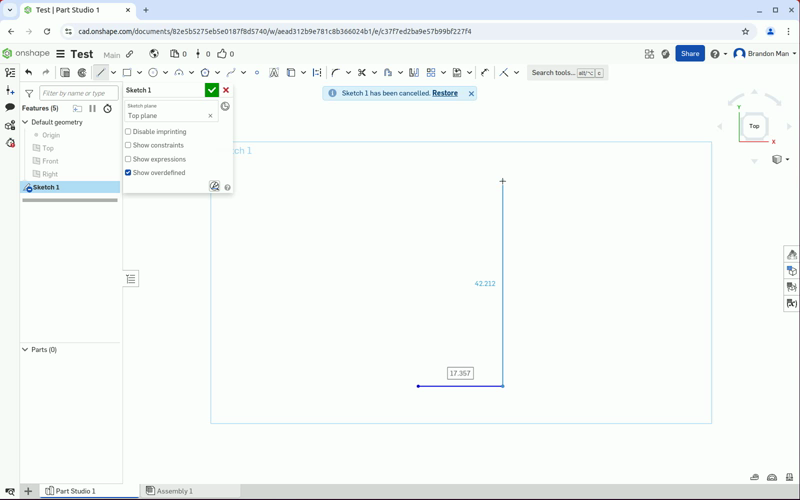
key_down(shift)
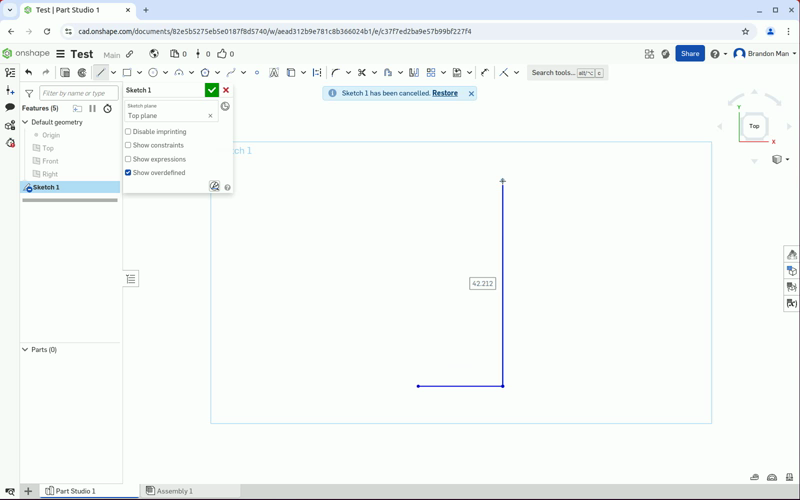
mouse_move(532, 180)
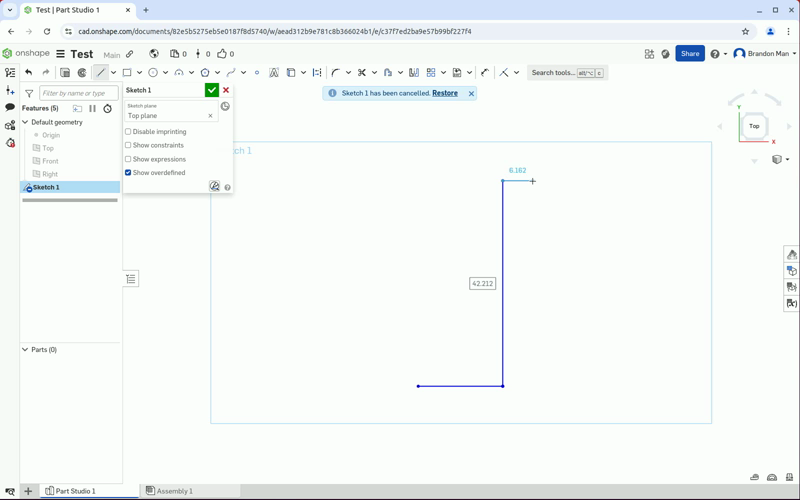
mouse_move(479, 180)
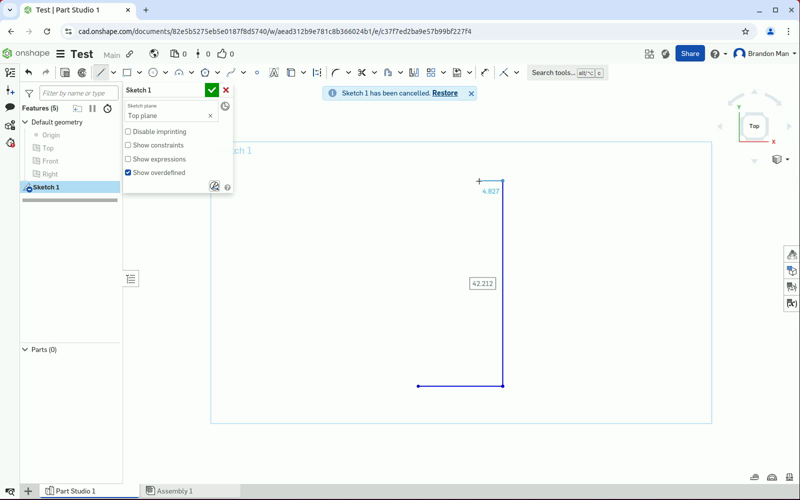
click(479, 180)
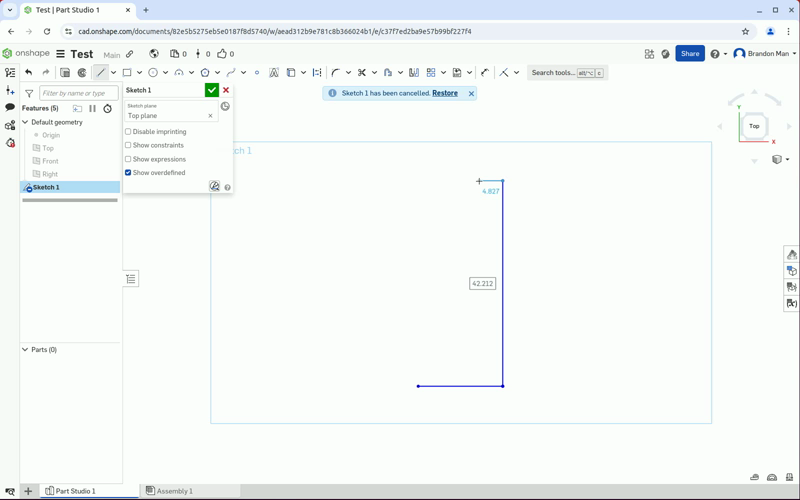
key_up(shift)
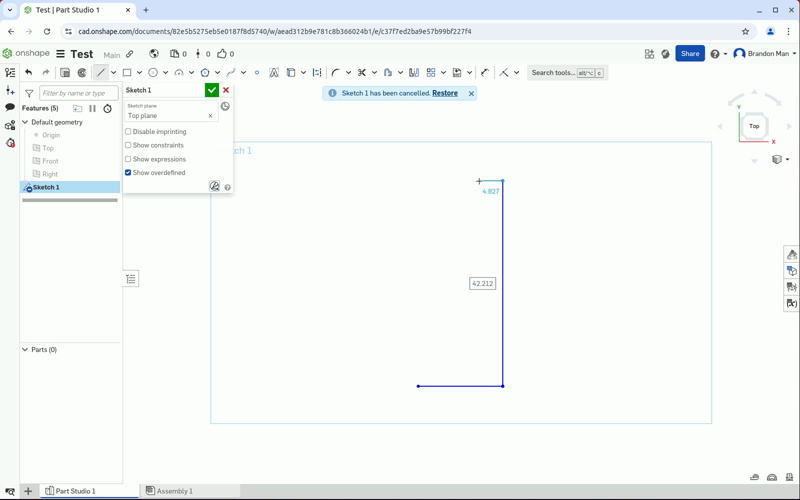
key_down(shift)
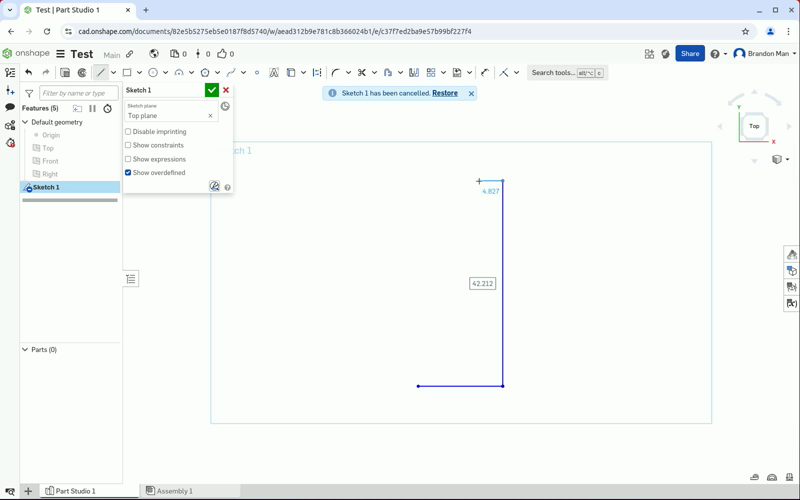
mouse_move(509, 180)
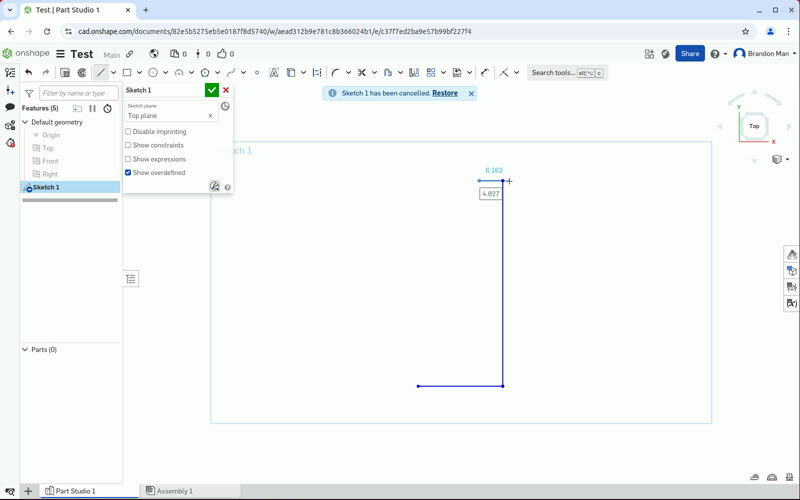
mouse_move(479, 215)
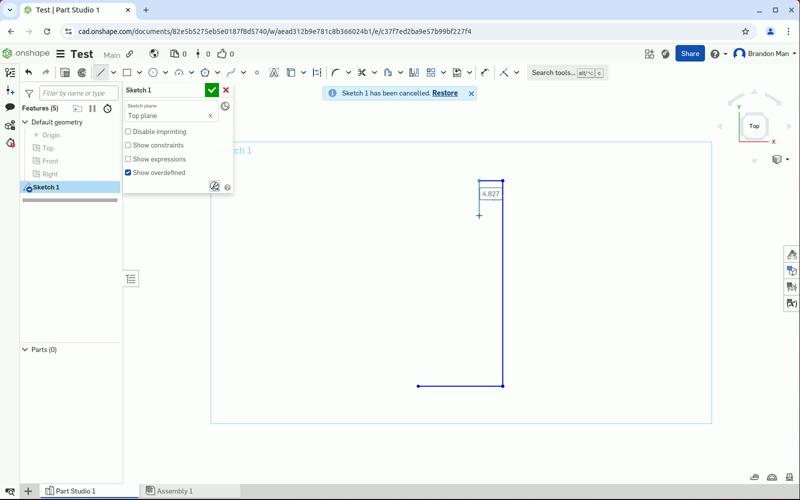
click(479, 215)
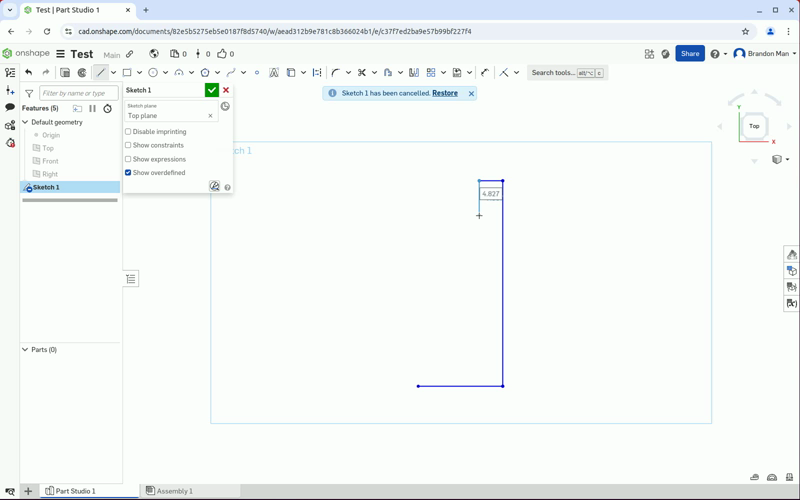
key_up(shift)
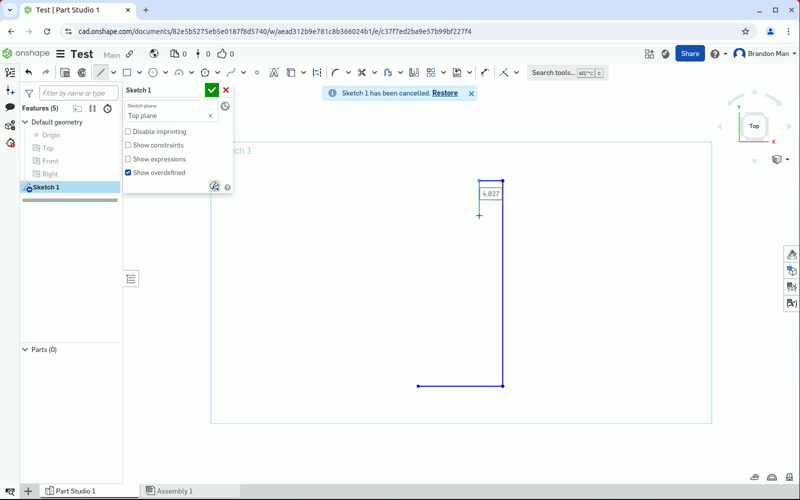
key_down(shift)
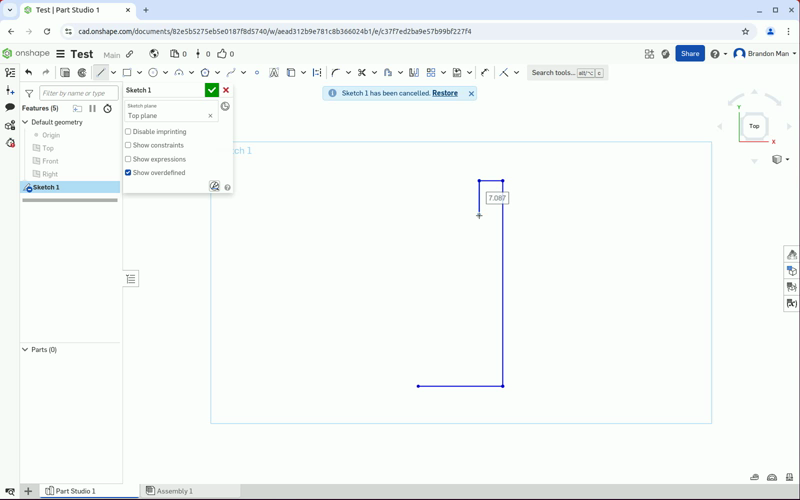
mouse_move(509, 215)
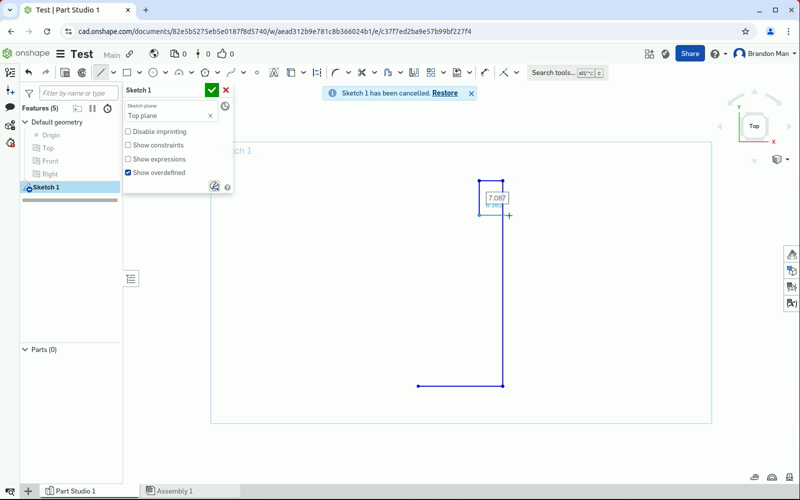
mouse_move(442, 215)
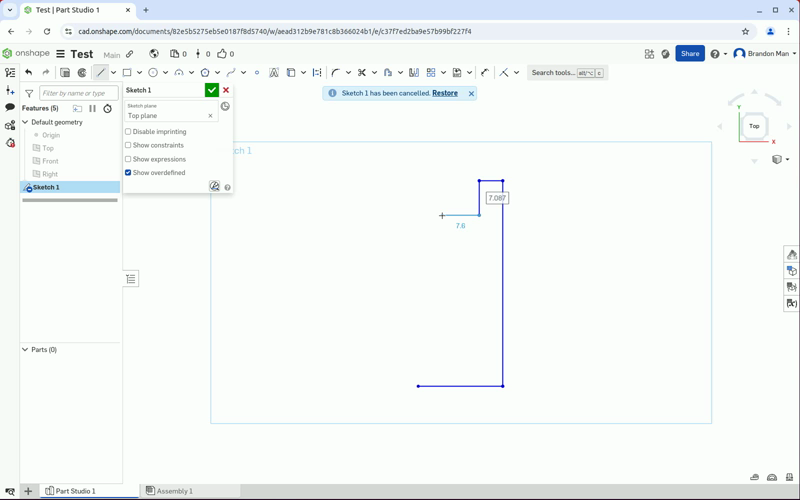
click(442, 215)
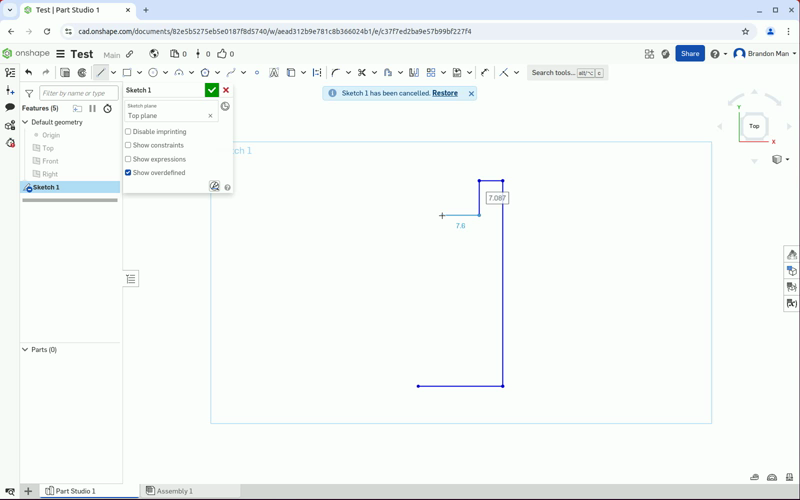
key_up(shift)
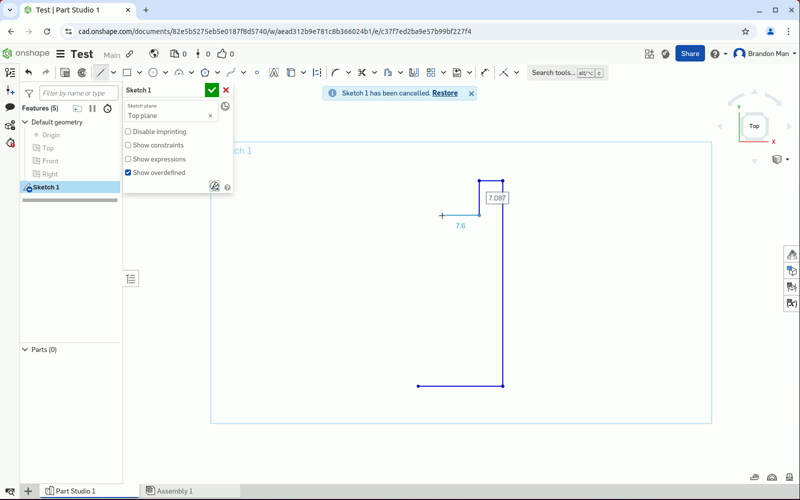
key_down(shift)
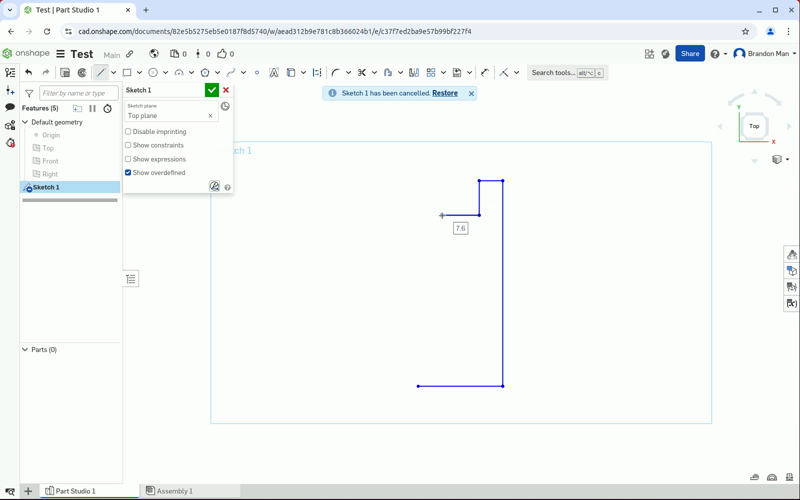
mouse_move(472, 215)
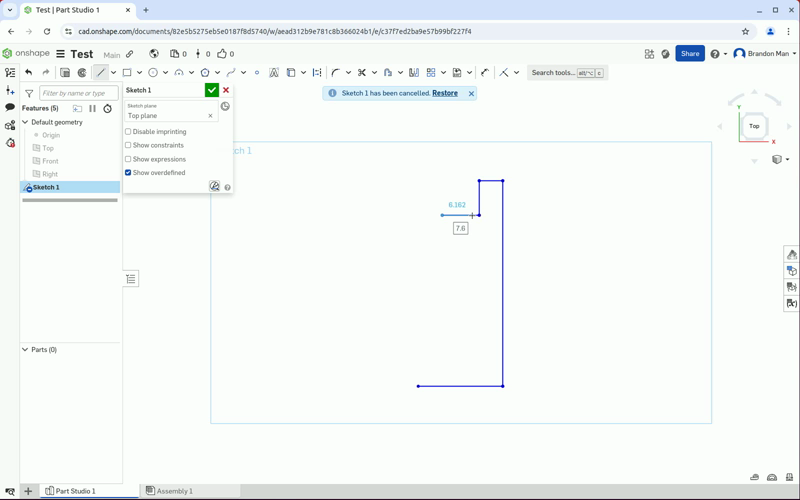
mouse_move(442, 180)
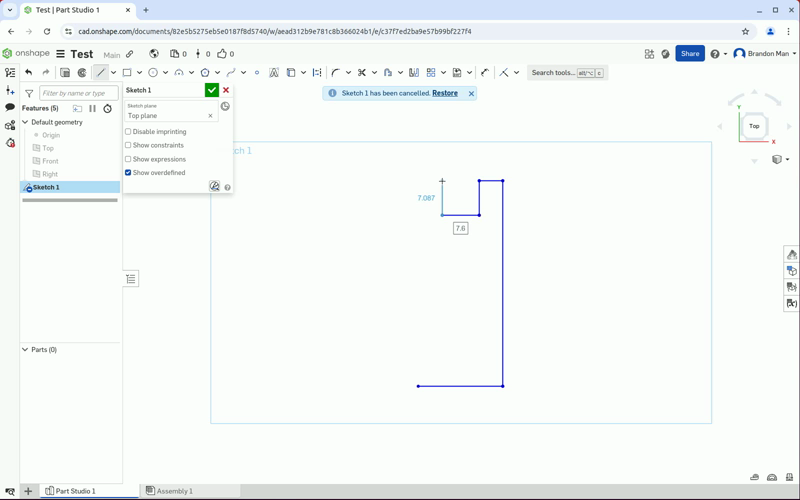
click(442, 180)
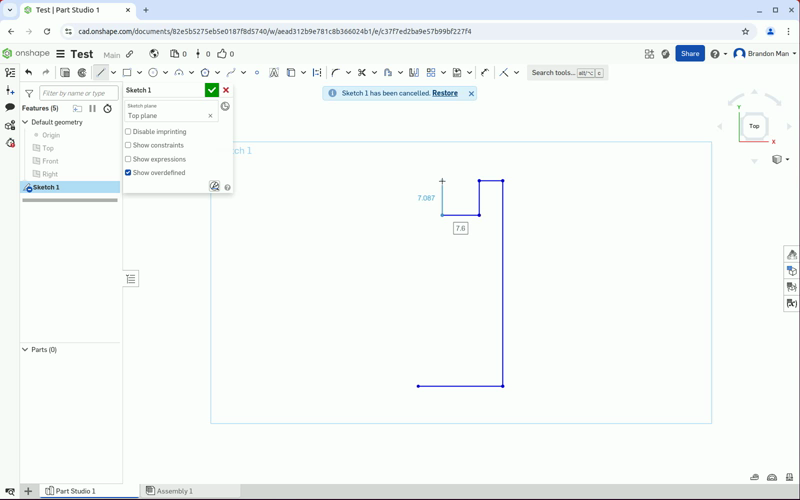
key_up(shift)
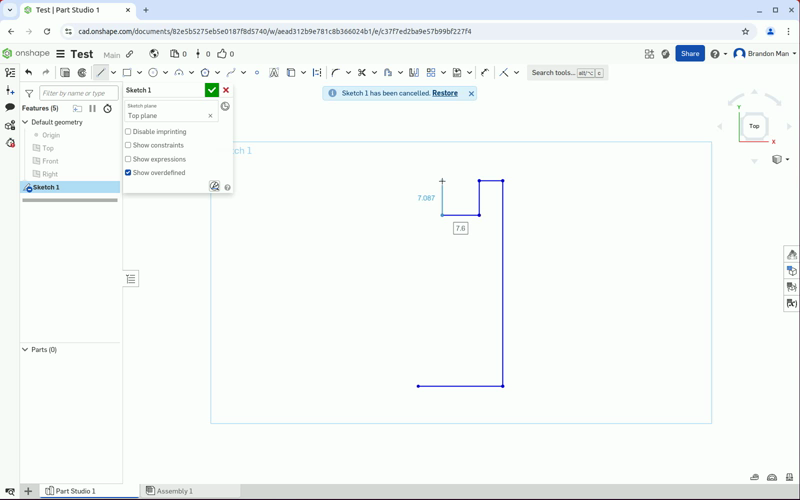
key_down(shift)
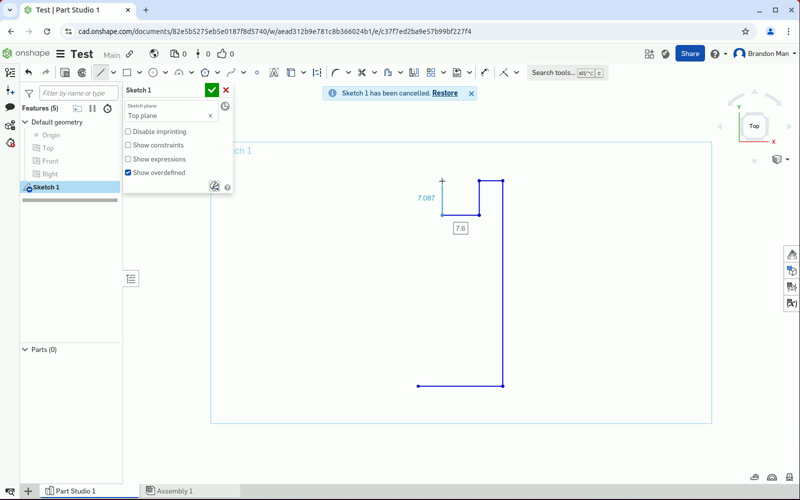
mouse_move(472, 180)
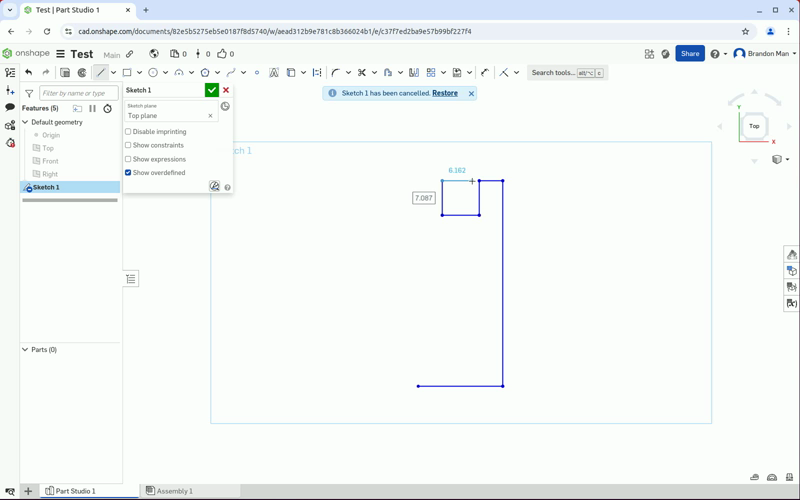
mouse_move(418, 180)
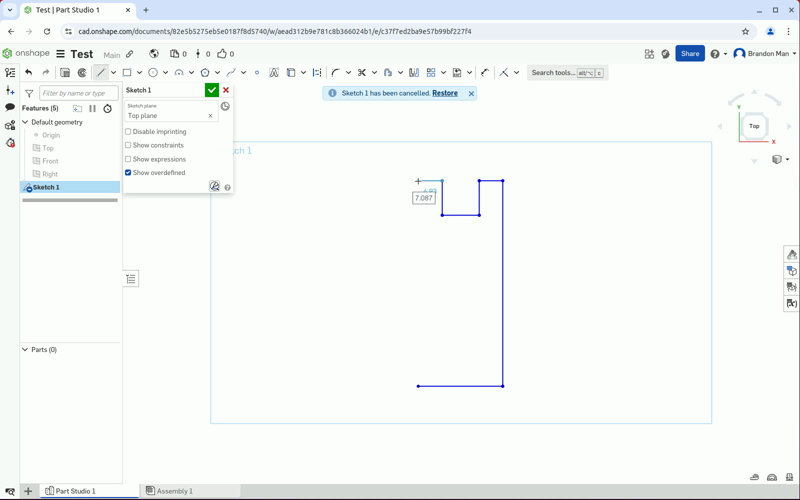
click(418, 180)
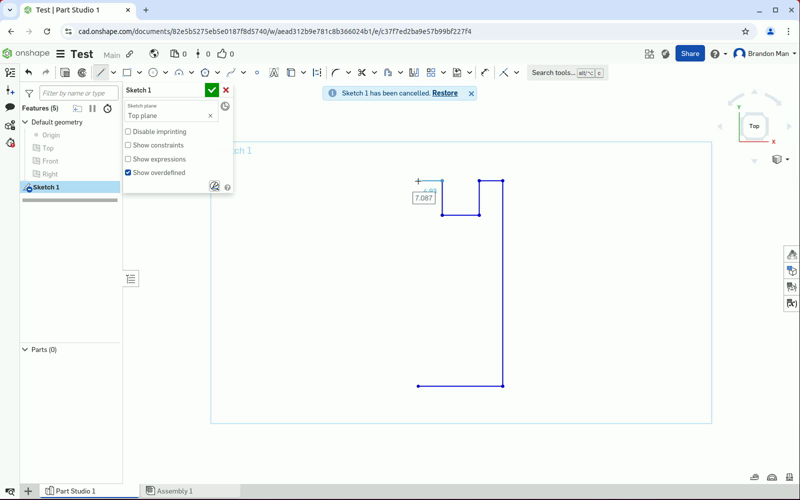
key_up(shift)
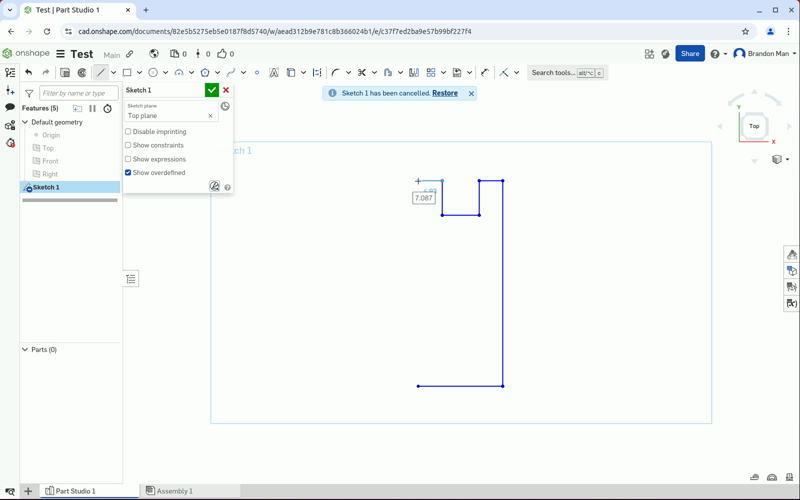
key_down(shift)
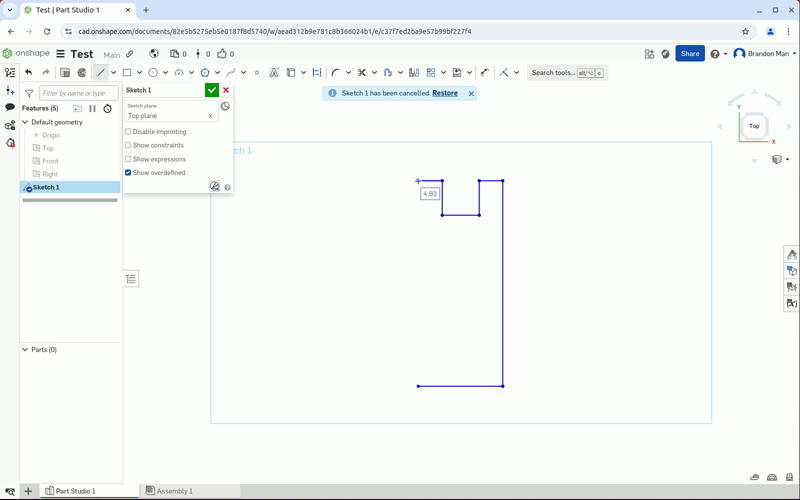
mouse_move(418, 386)
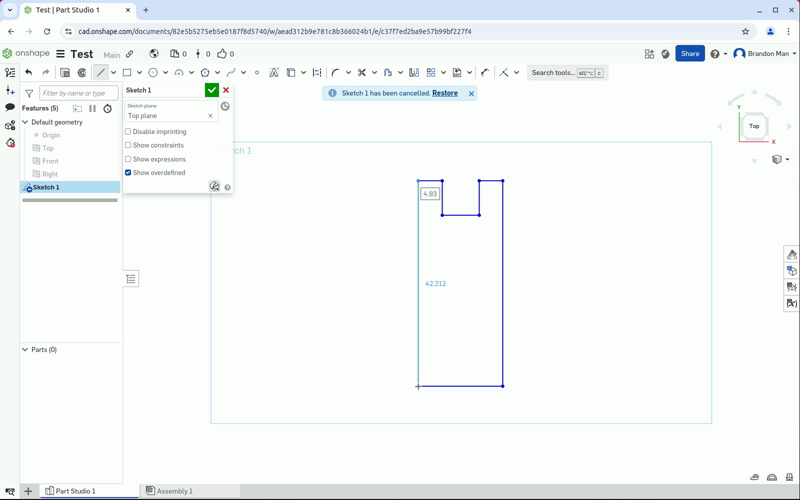
key_up(shift)
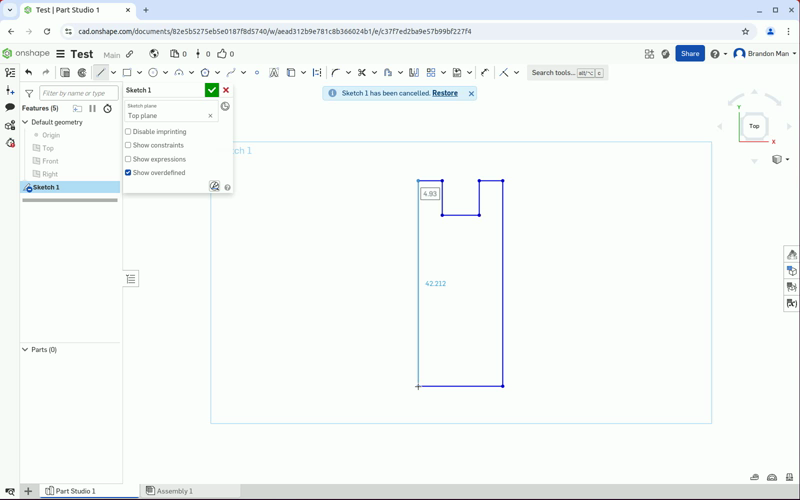
click(418, 386)
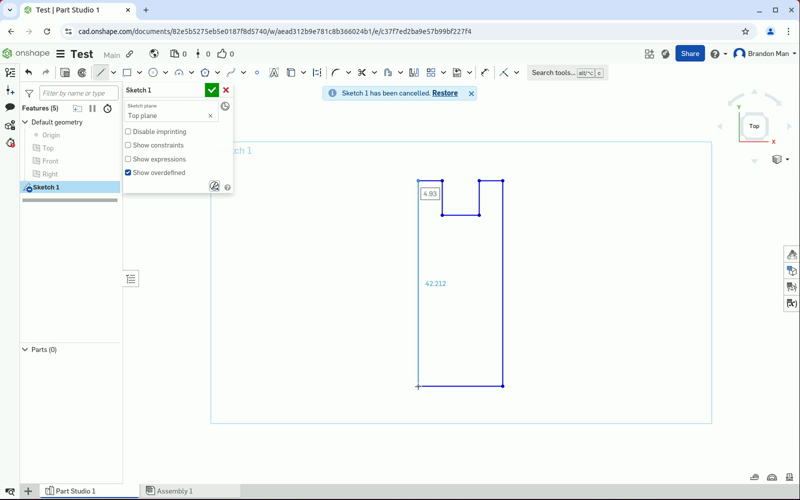
key(esc)
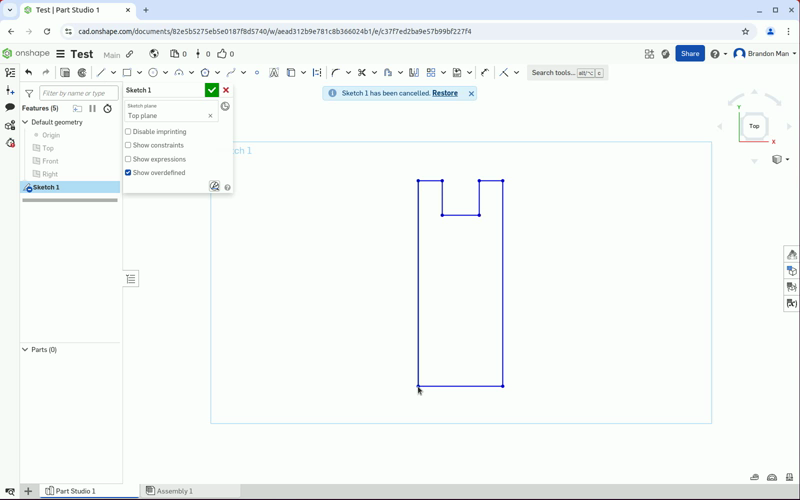
key(c)
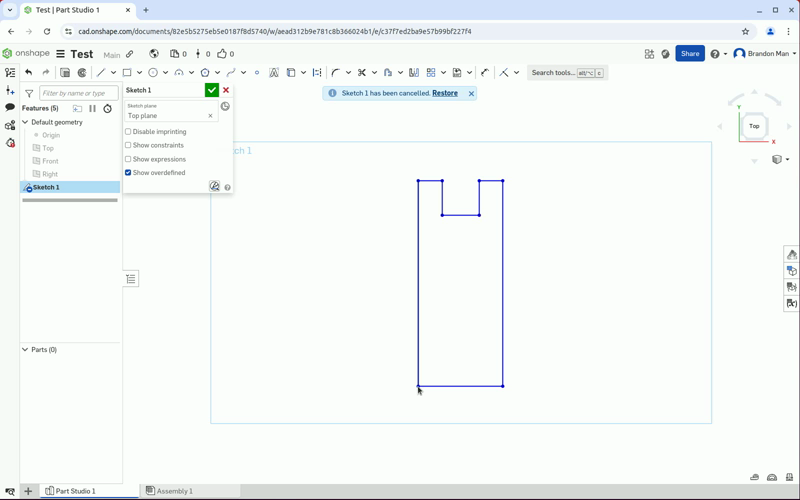
key_down(shift)
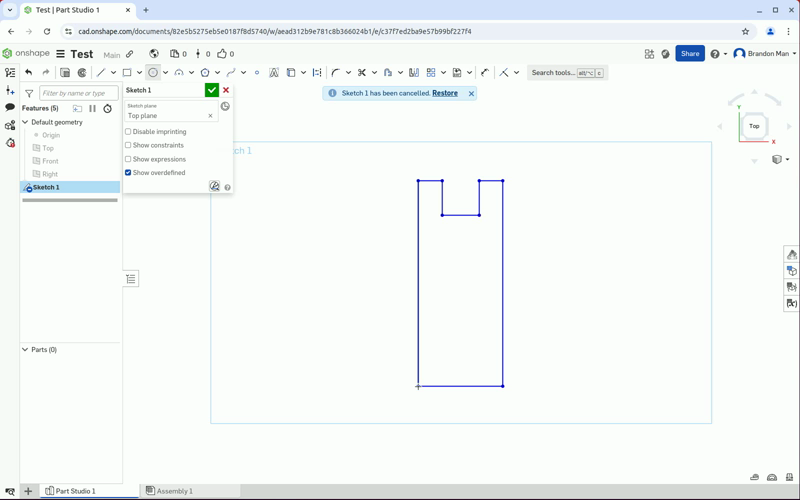
mouse_move(425, 379)
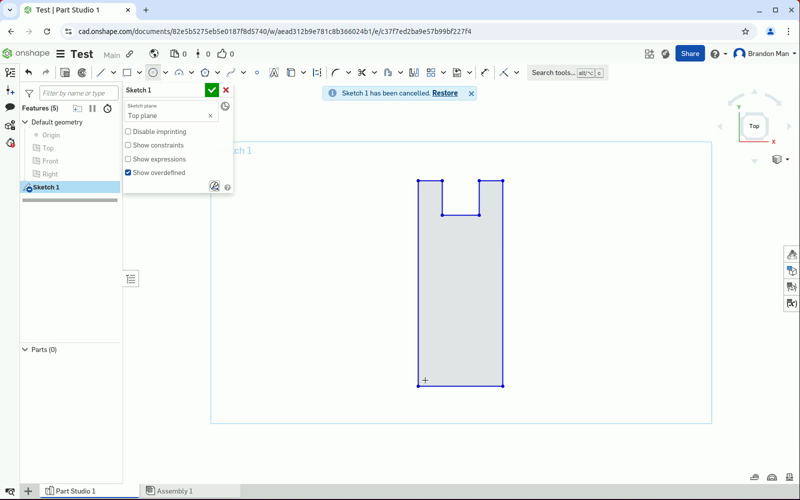
click(425, 379)
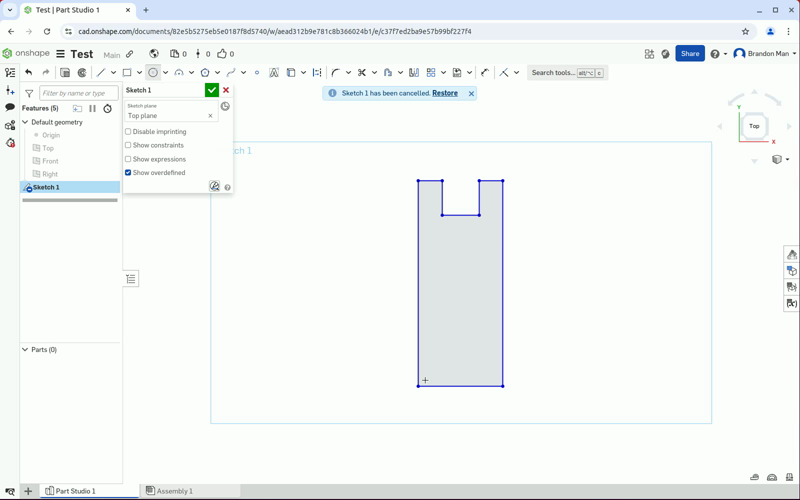
key_up(shift)
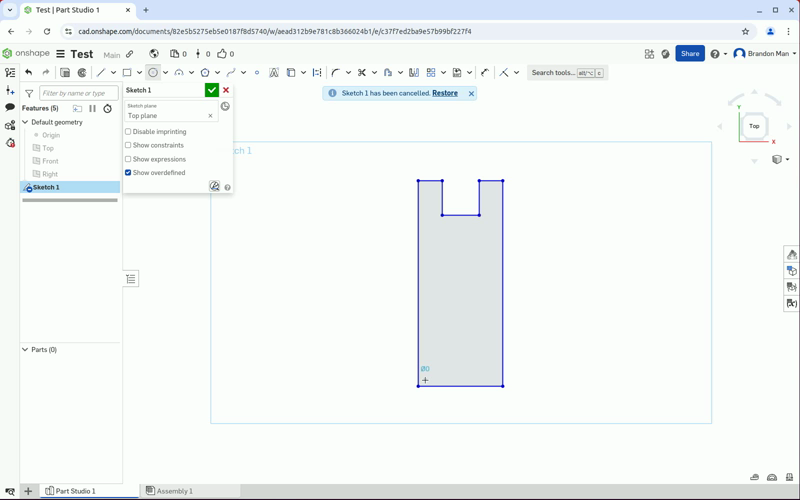
mouse_move(429, 379)
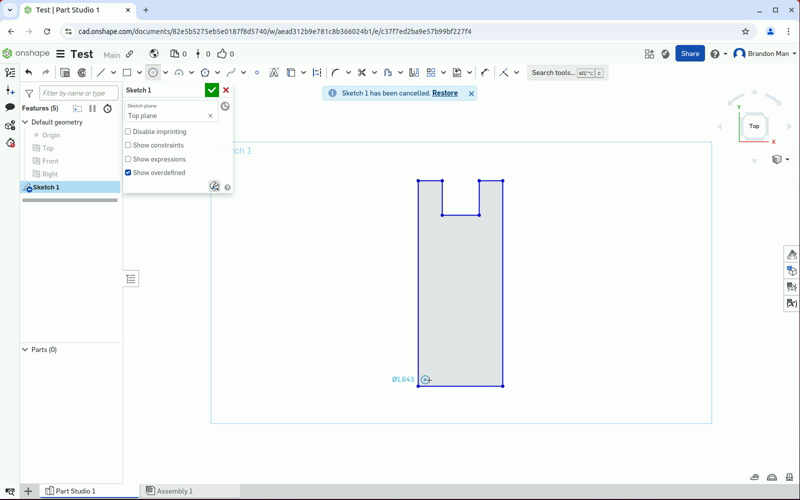
click(429, 379)
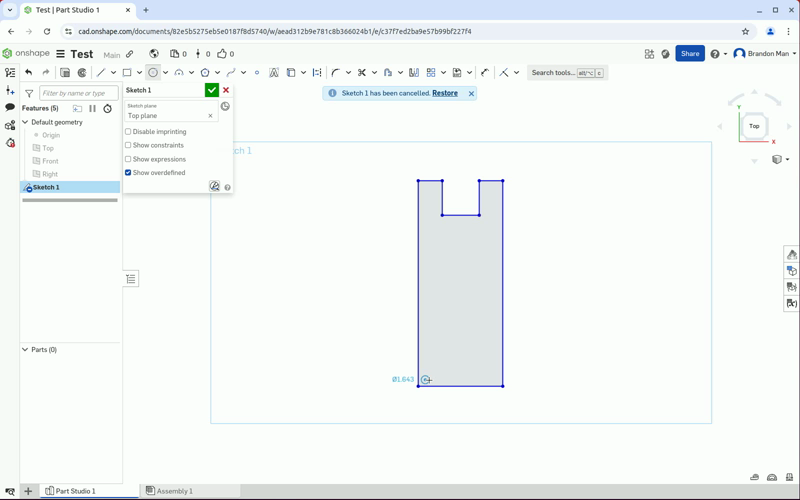
key(esc)
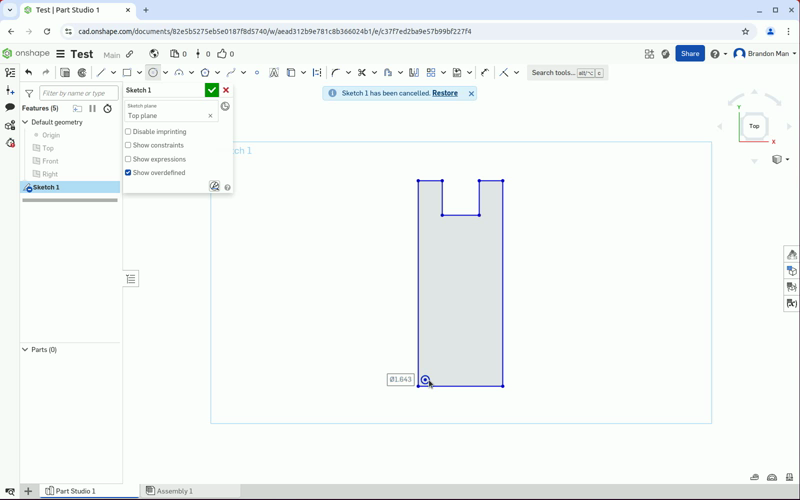
key(c)
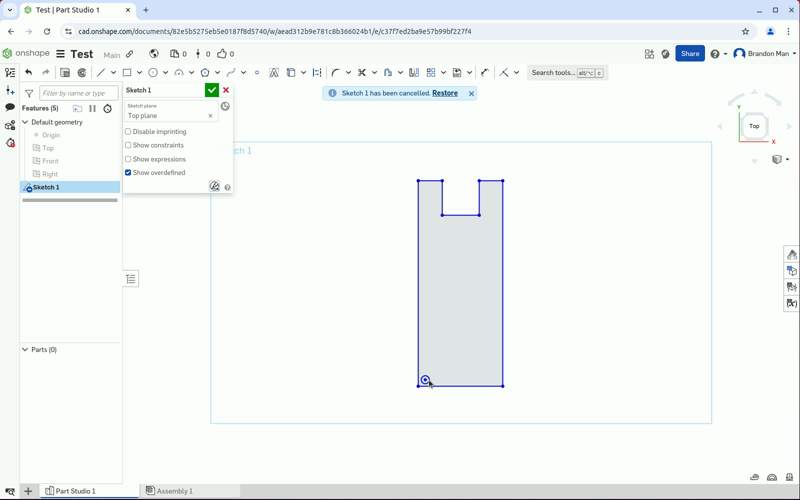
key_down(shift)
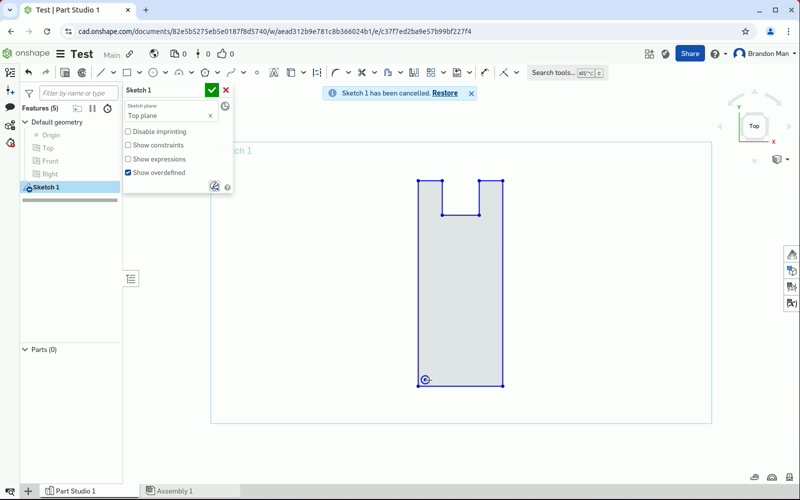
mouse_move(425, 187)
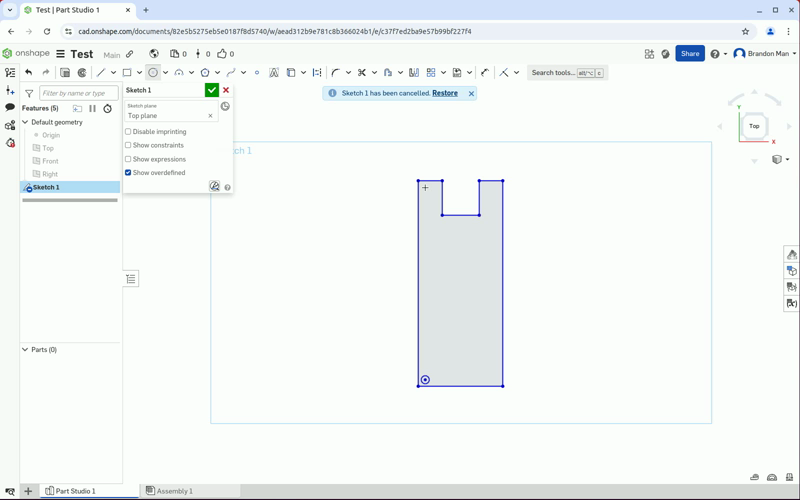
click(425, 187)
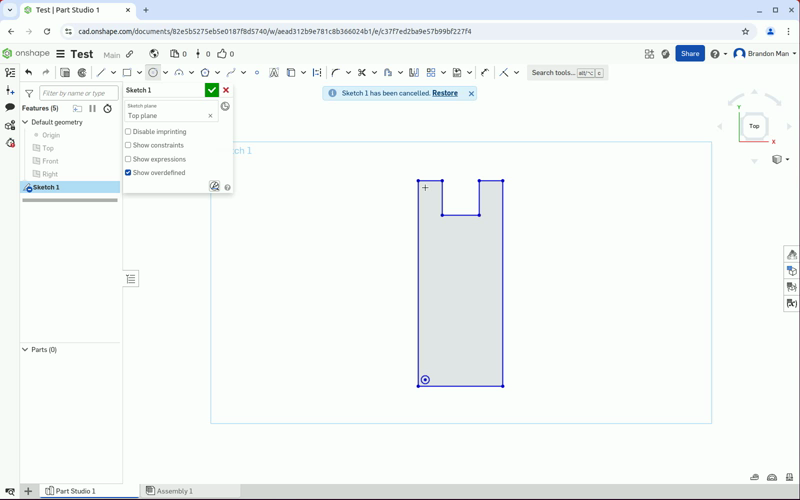
key_up(shift)
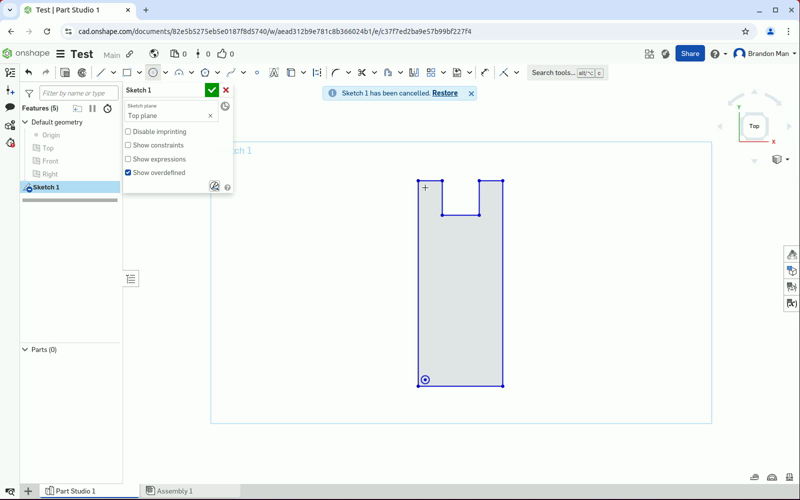
mouse_move(429, 187)
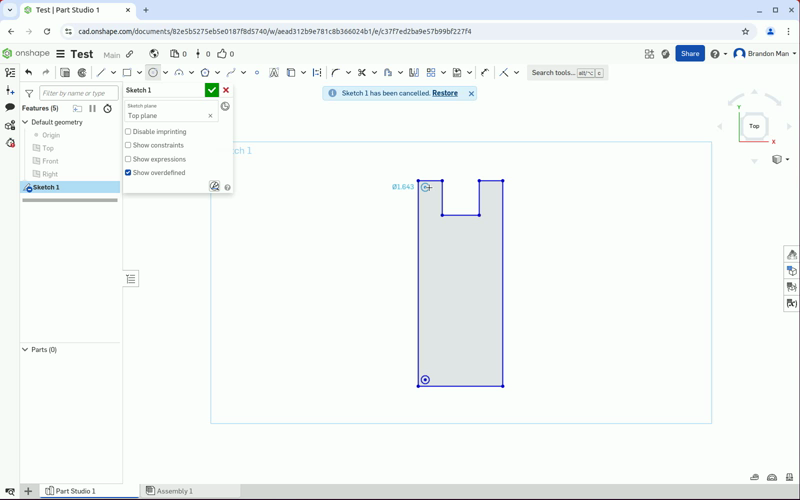
click(429, 187)
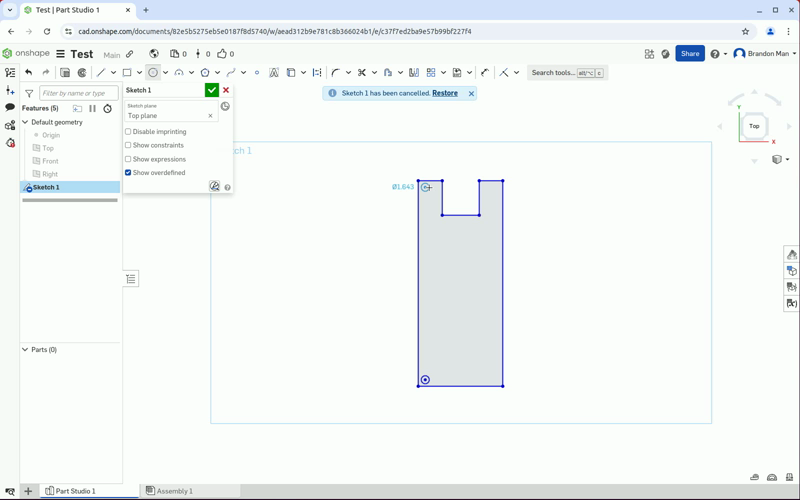
key(esc)
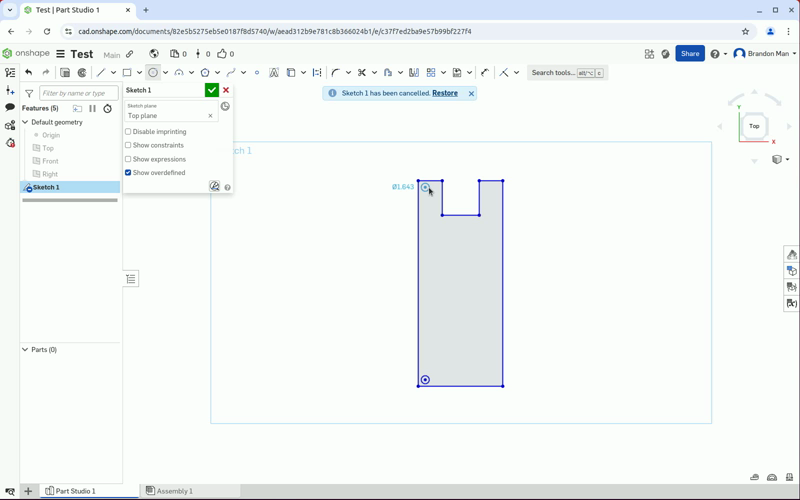
key(c)
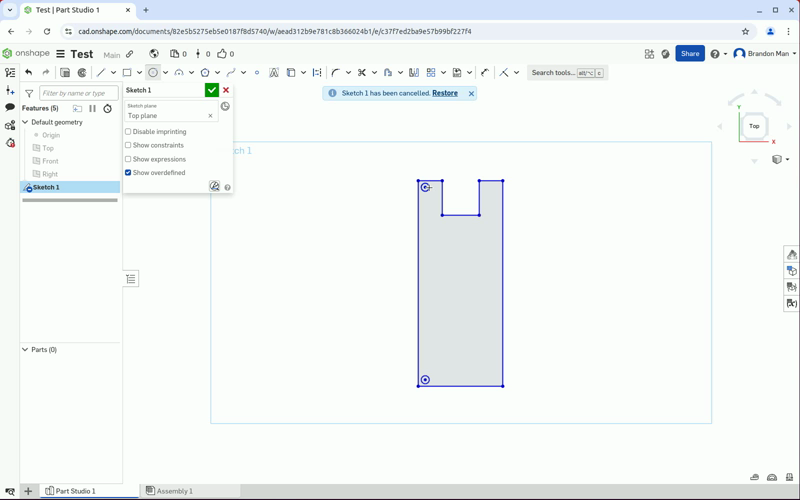
key_down(shift)
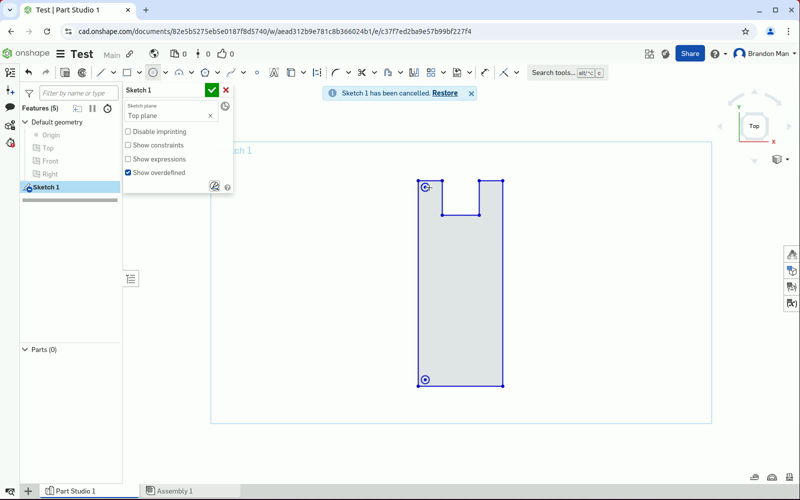
mouse_move(496, 379)
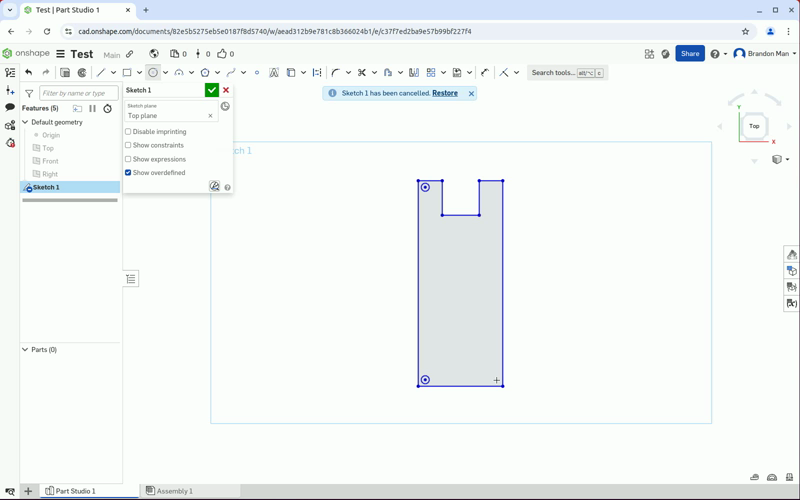
click(496, 379)
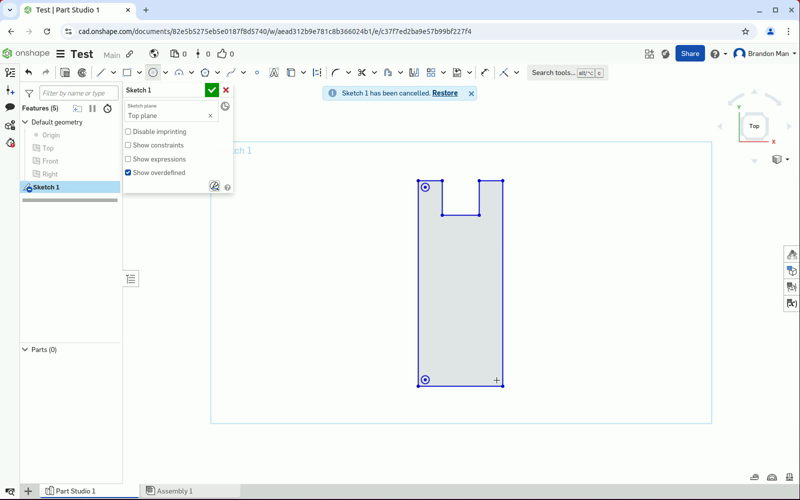
key_up(shift)
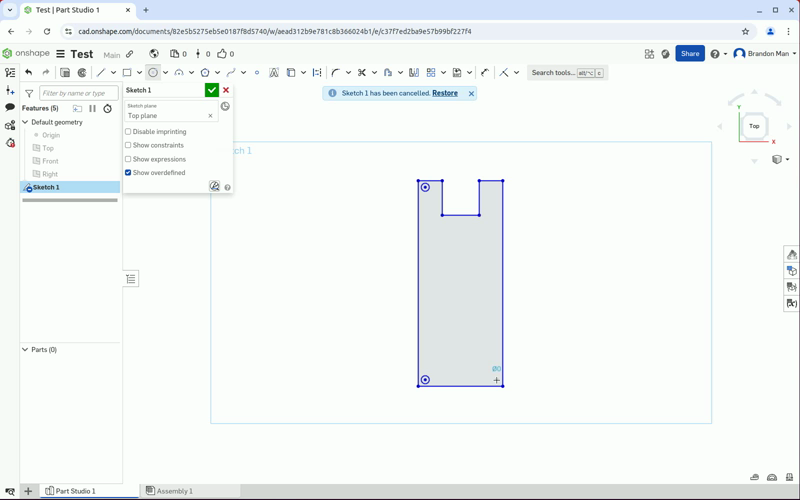
mouse_move(500, 379)
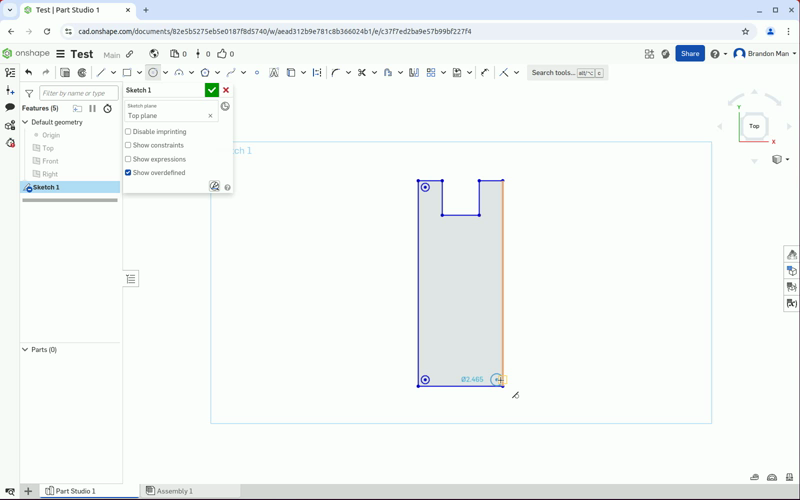
click(500, 379)
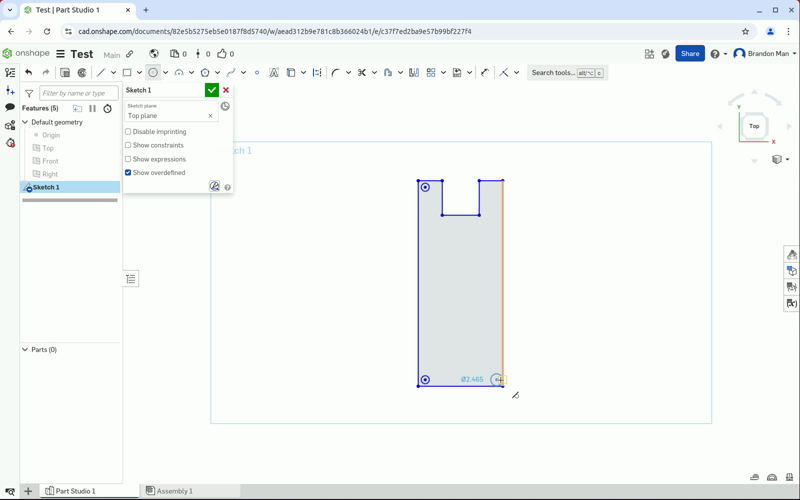
key(esc)
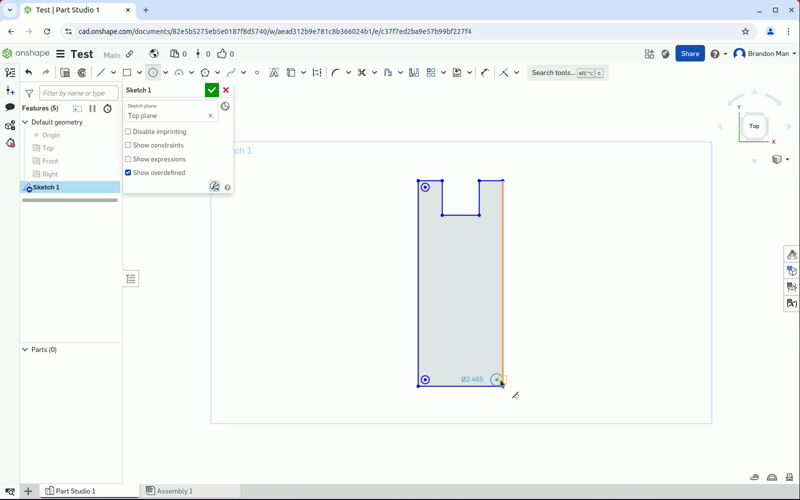
key(c)
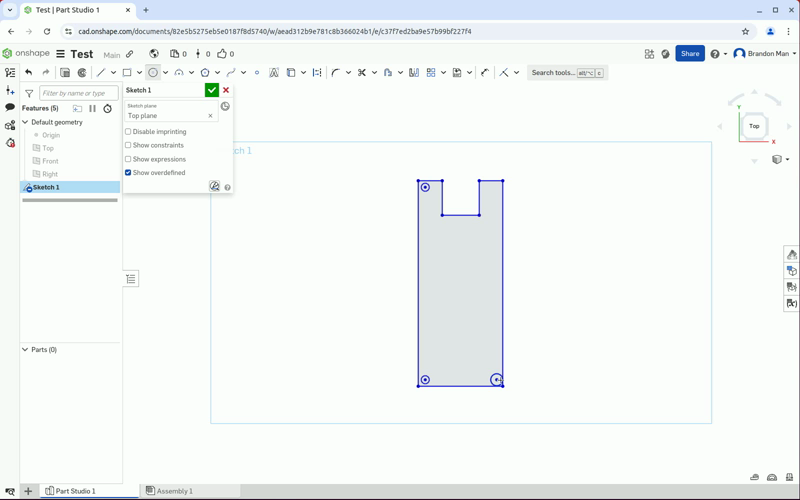
key_down(shift)
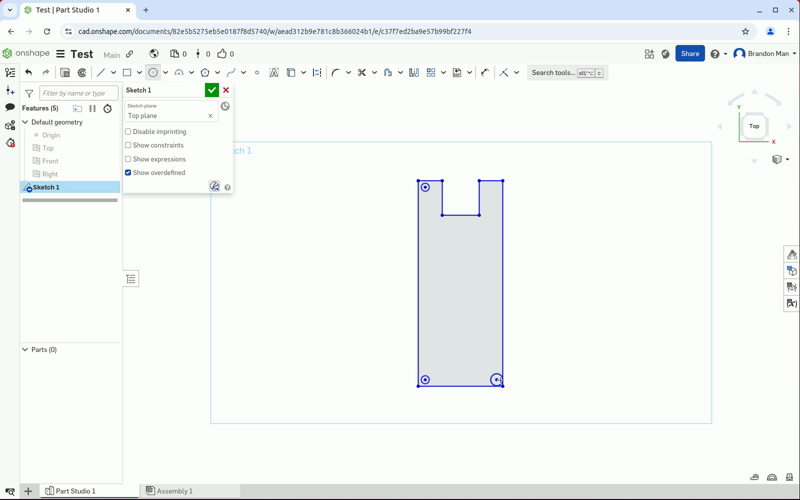
mouse_move(496, 187)
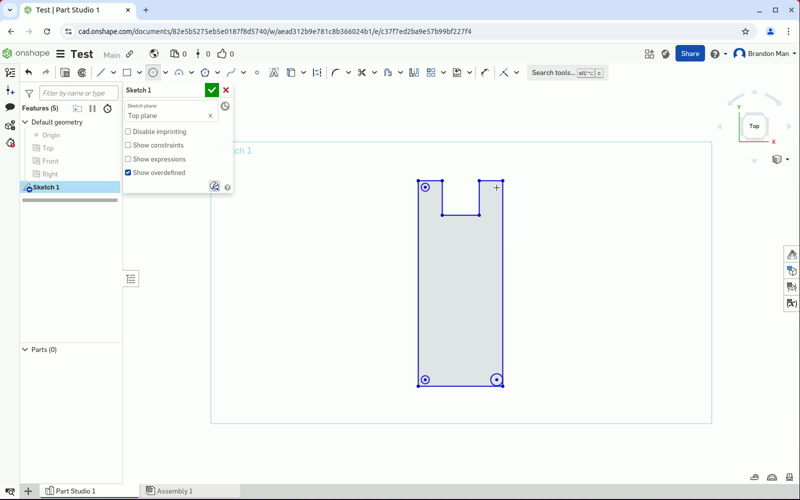
click(496, 187)
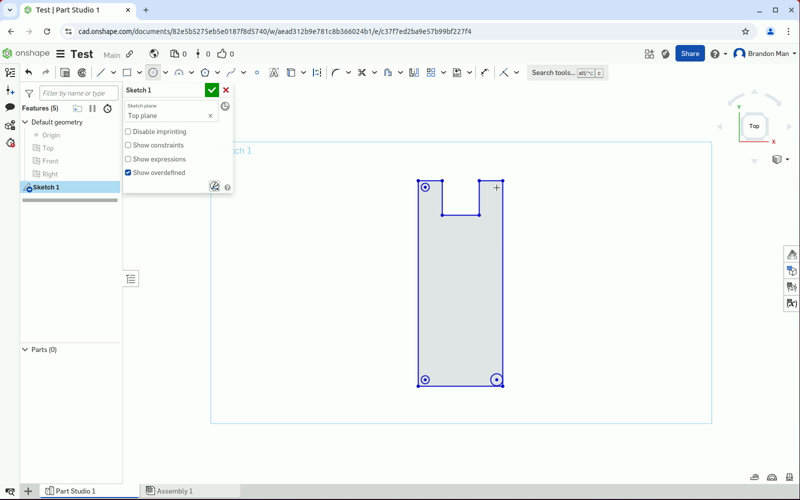
key_up(shift)
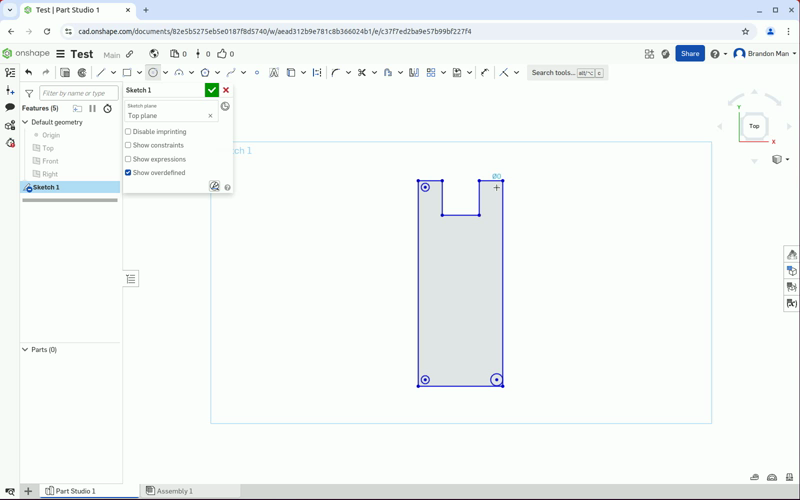
mouse_move(500, 187)
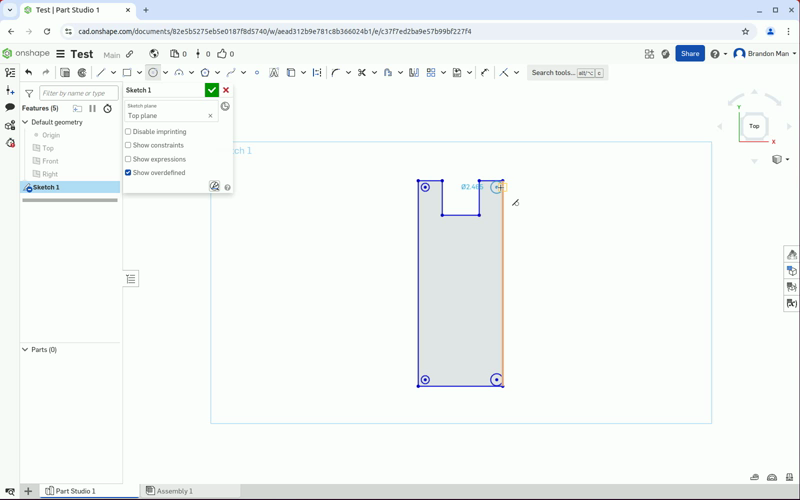
click(500, 187)
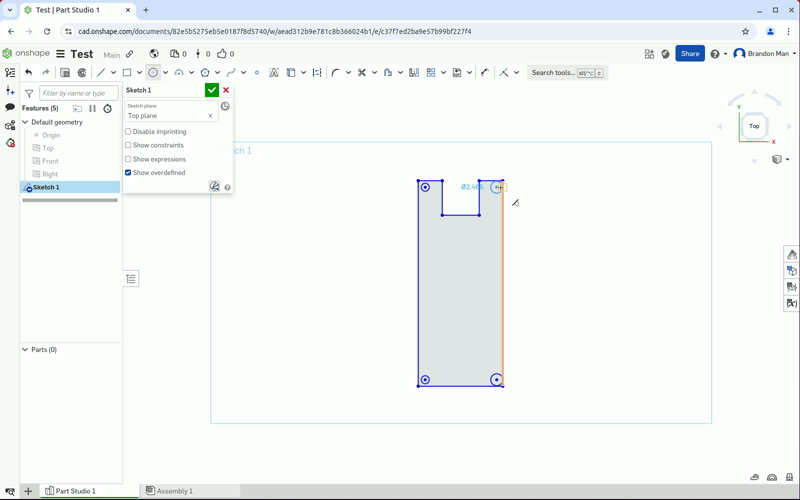
key(esc)
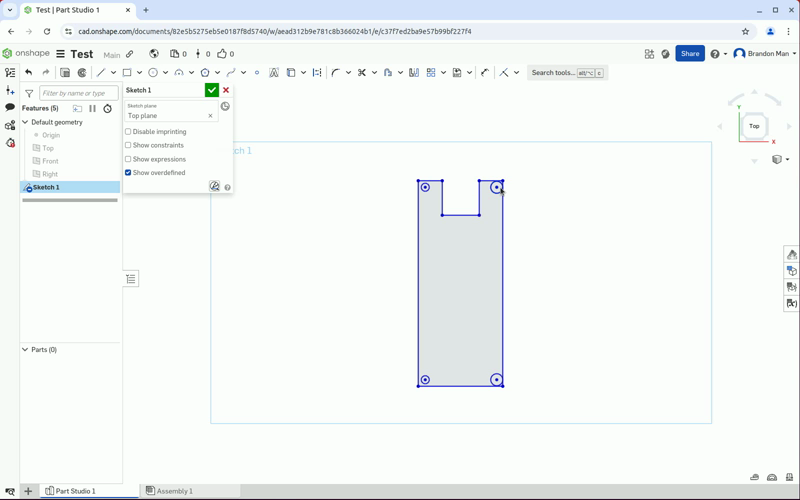
mouse_move(476, 241)
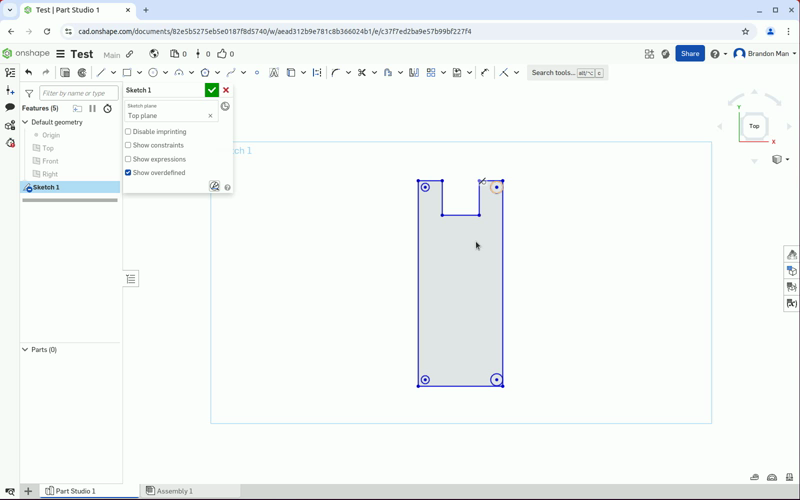
click(476, 241)
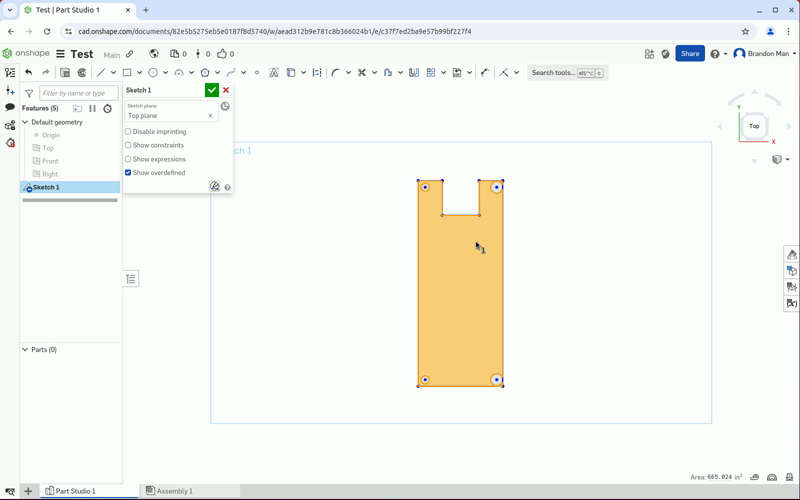
mouse_move(73, 352)
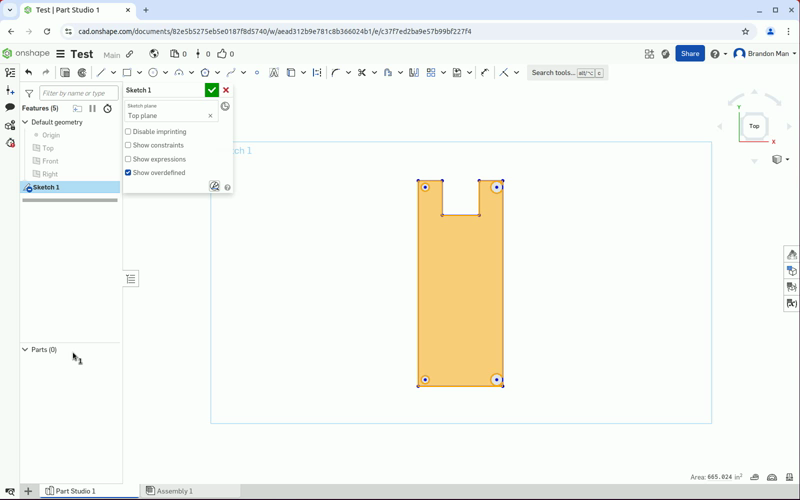
key(shift+y)
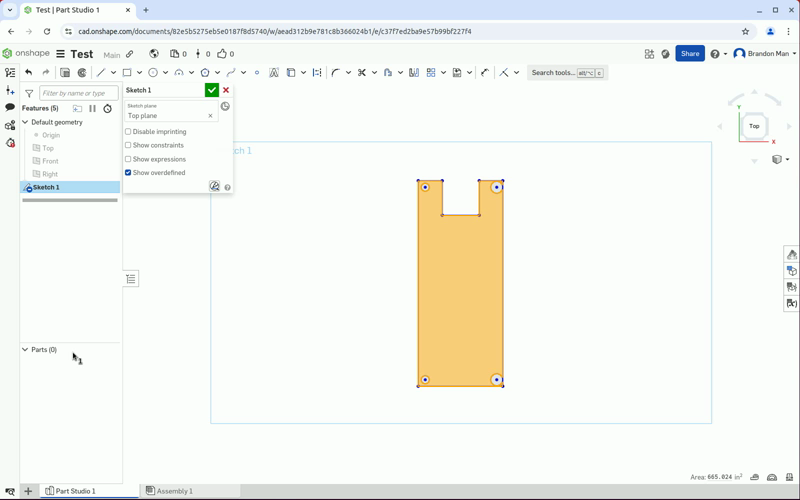
key(shift+e)
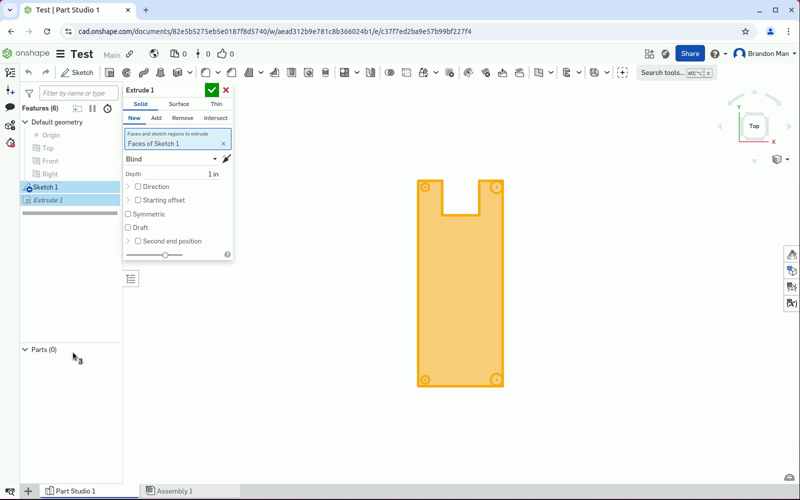
mouse_move(143, 106)
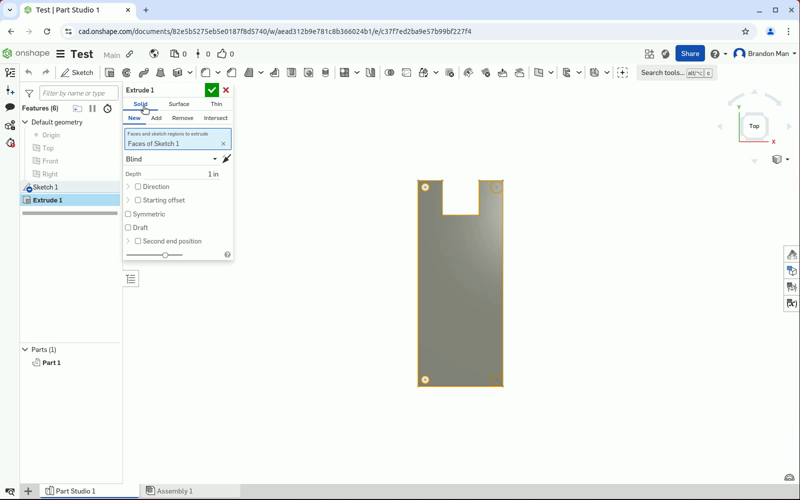
click(143, 106)
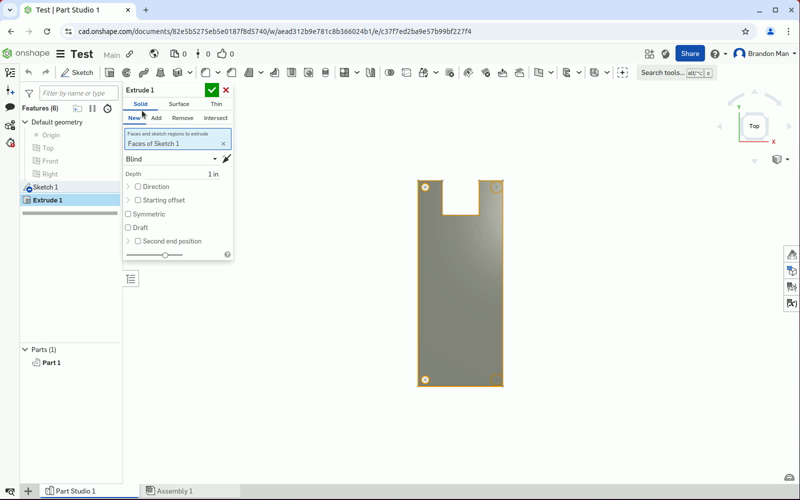
mouse_move(137, 120)
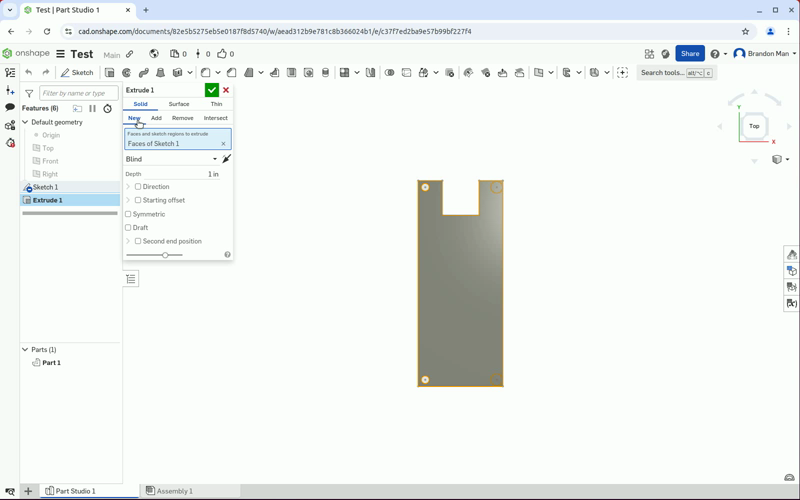
click(137, 120)
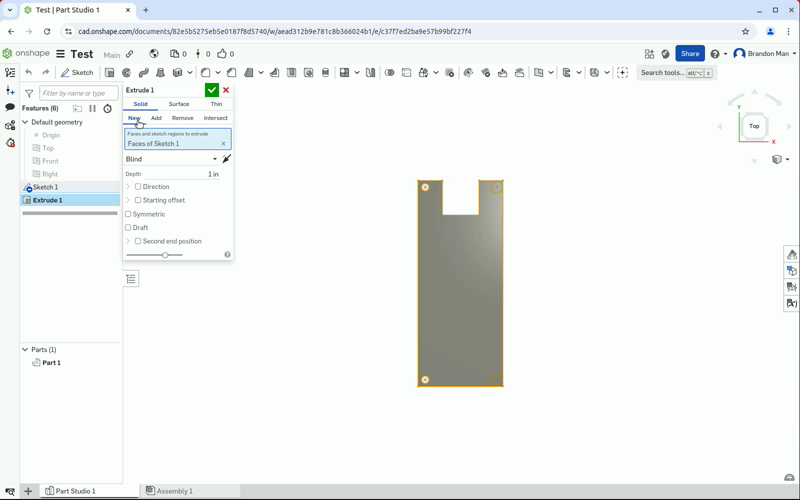
key(tab, 4)
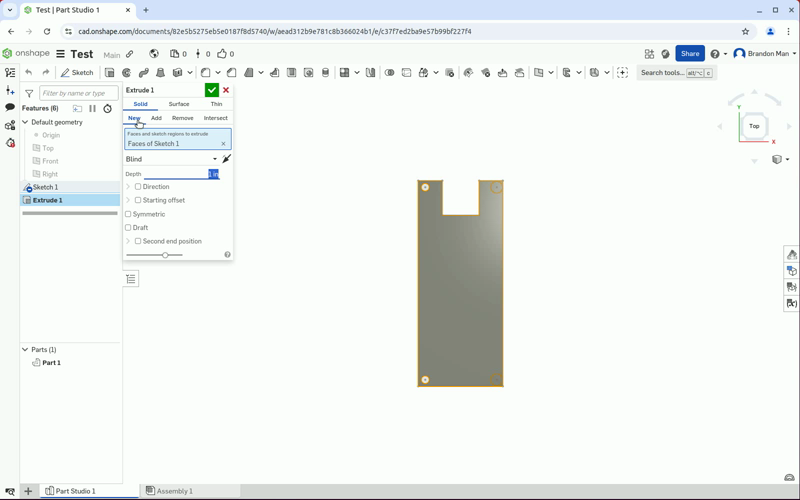
text(4.092)
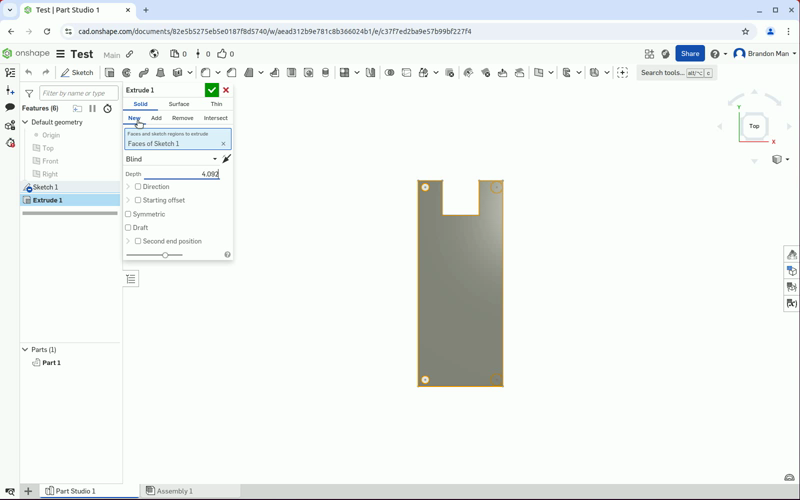
key(enter)
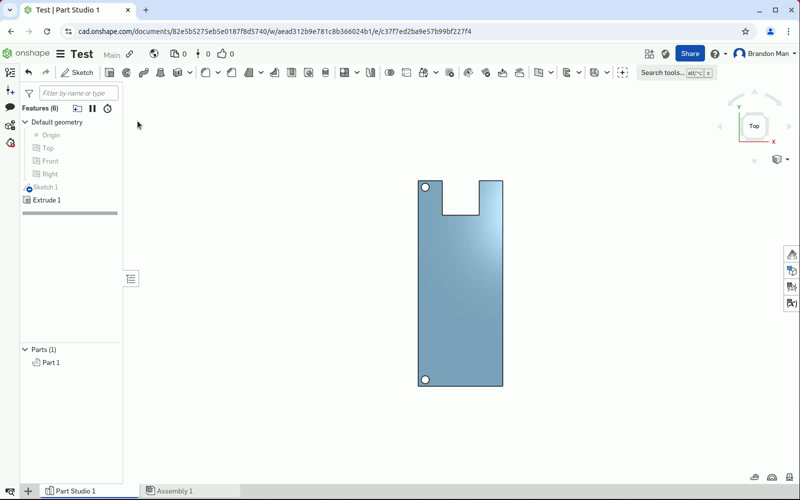
key(shift+h)
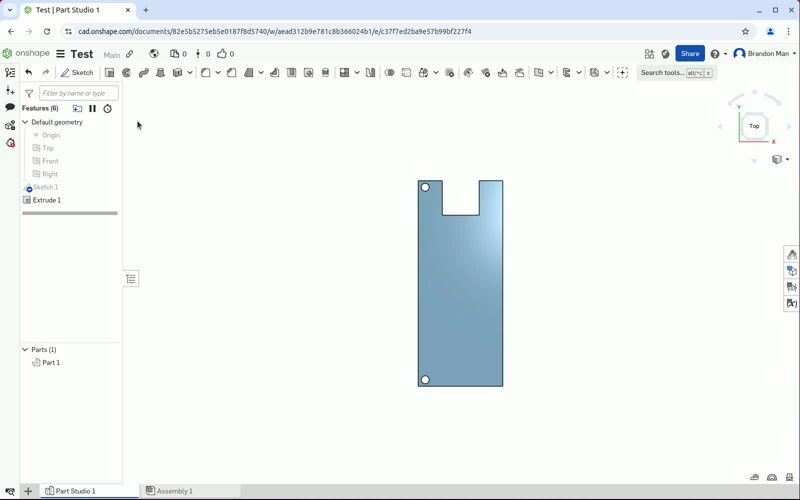
key(shift+h)
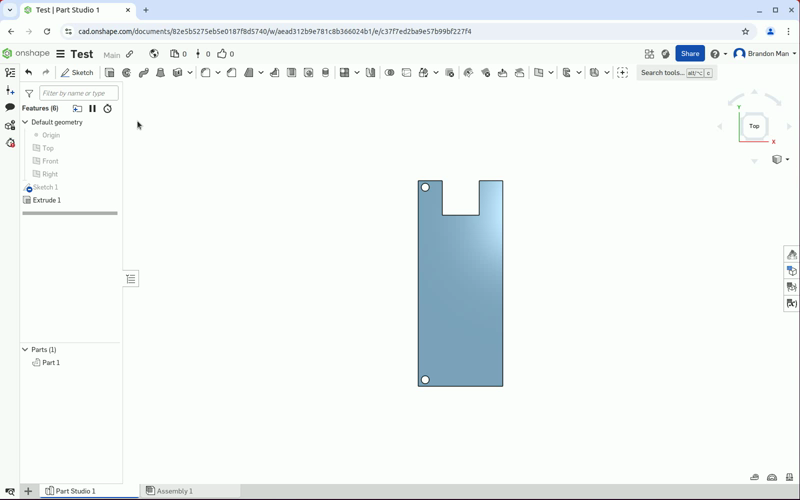
mouse_move(73, 189)
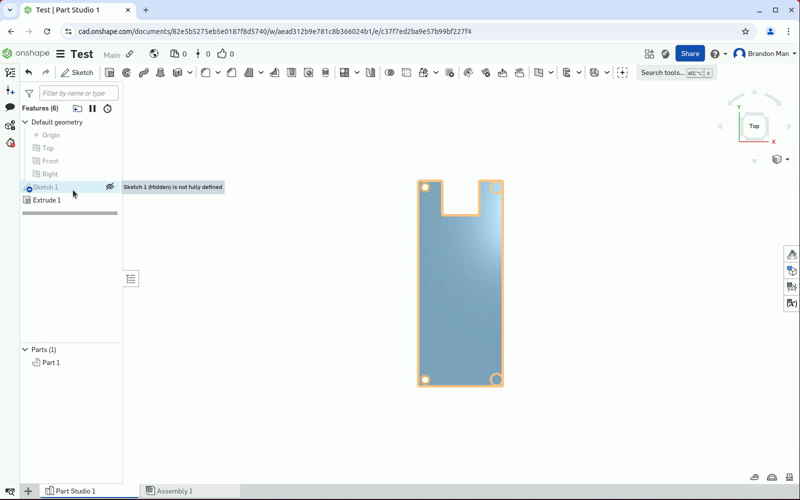
click(73, 189)
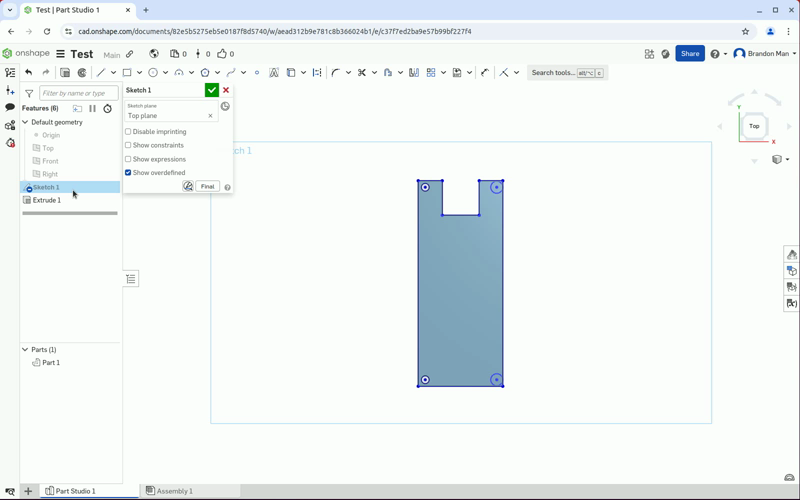
mouse_move(229, 92)
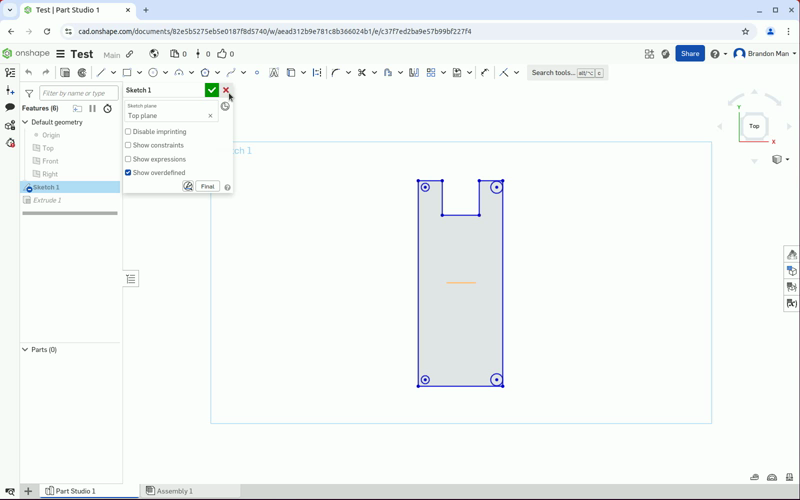
click(229, 92)
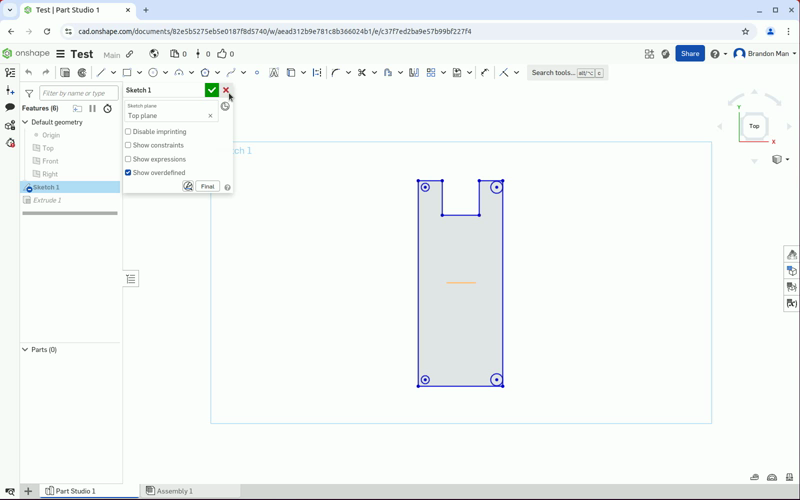
key(shift+s)
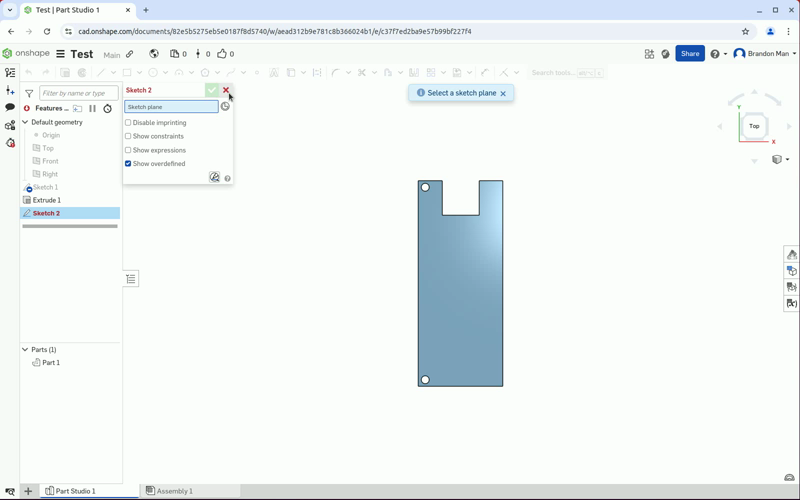
mouse_move(73, 150)
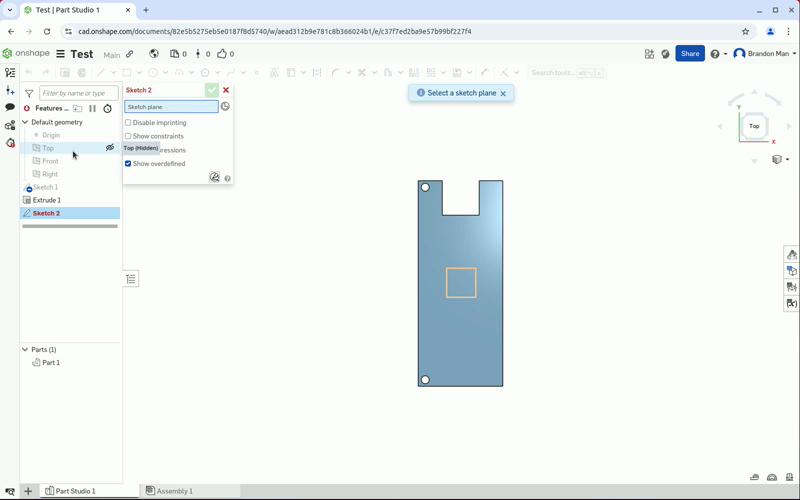
click(73, 150)
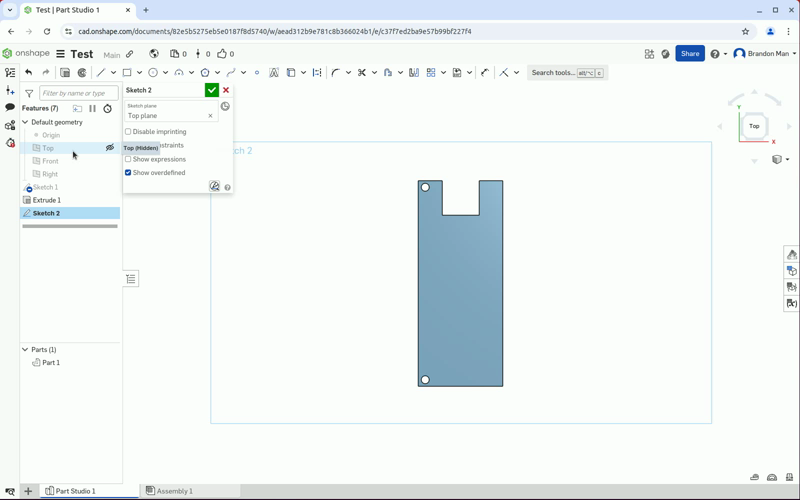
mouse_move(73, 352)
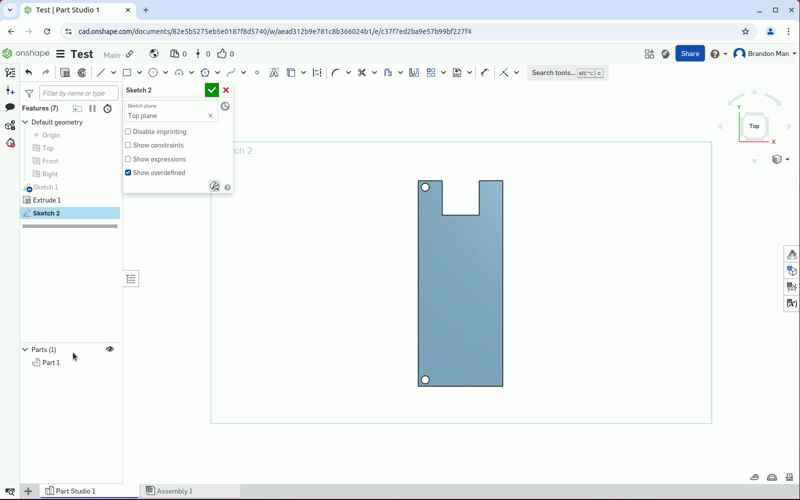
key(y)
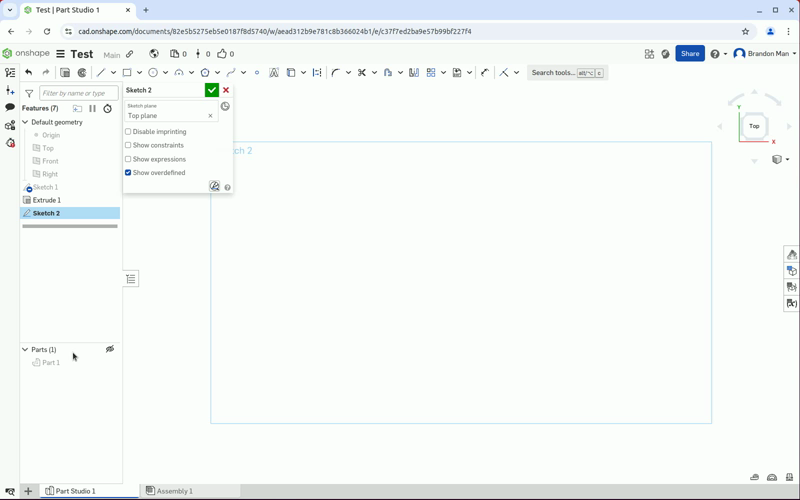
key(l)
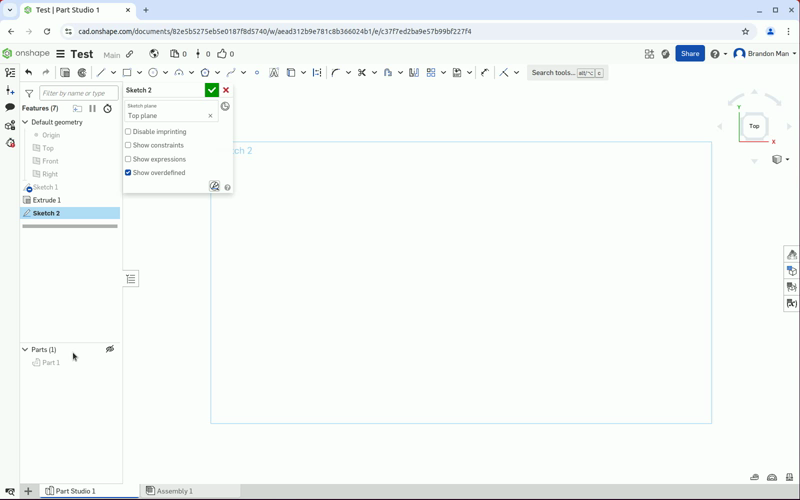
key_down(shift)
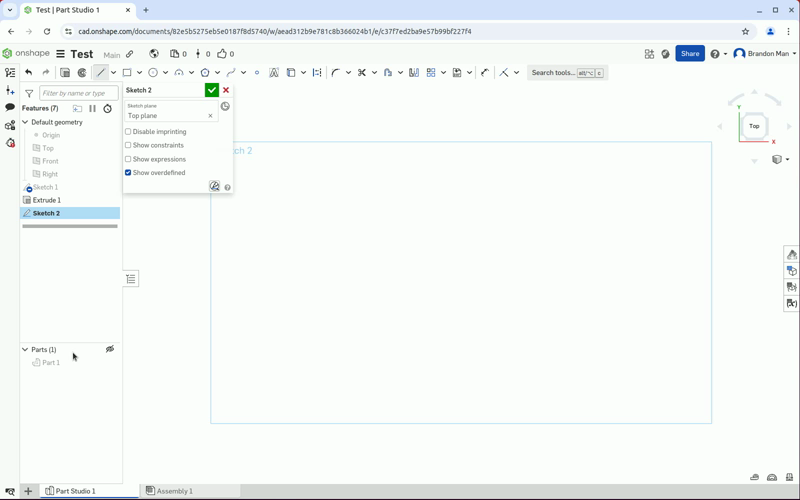
mouse_move(441, 215)
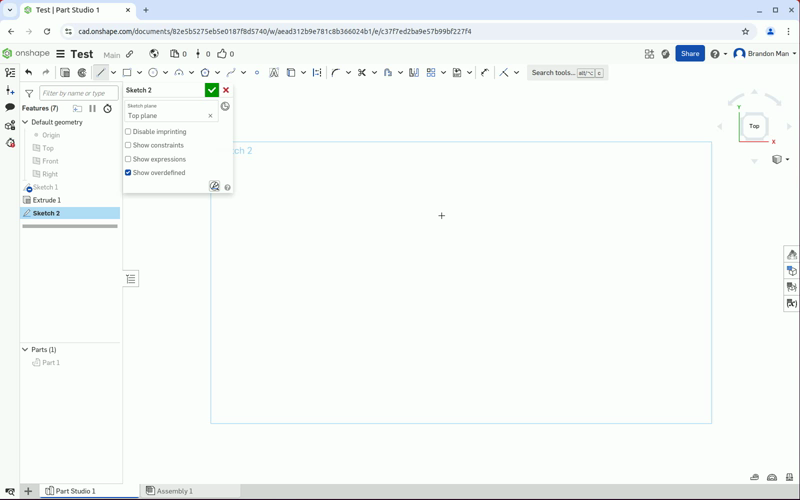
click(441, 215)
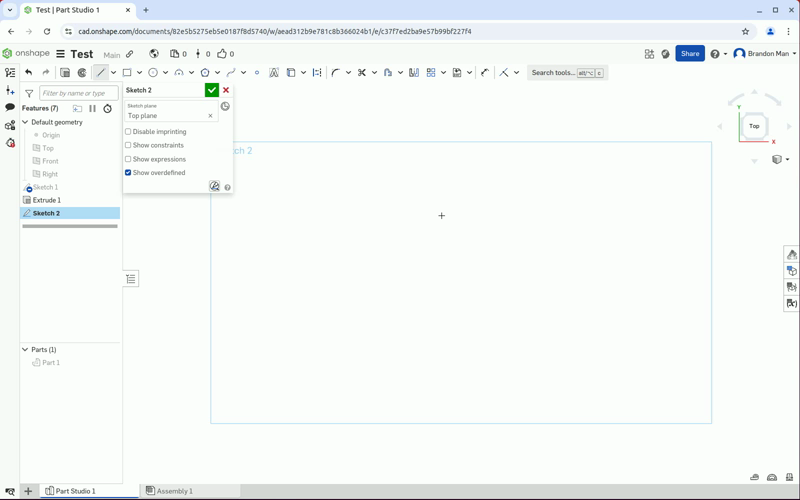
key_up(shift)
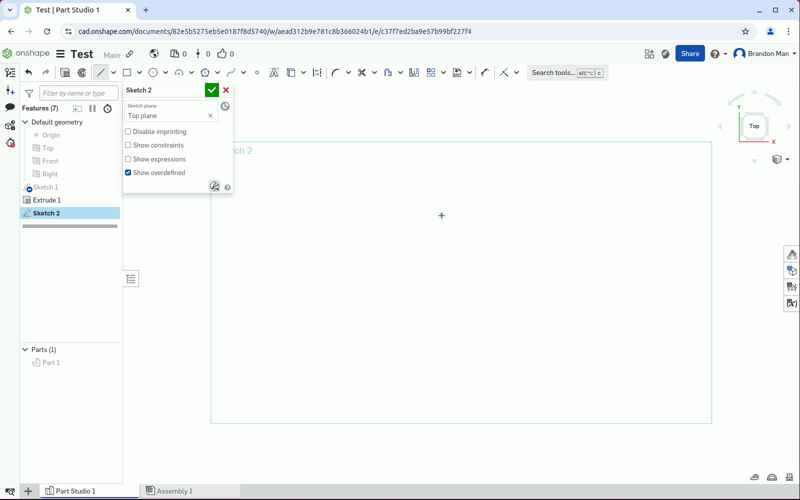
key_down(shift)
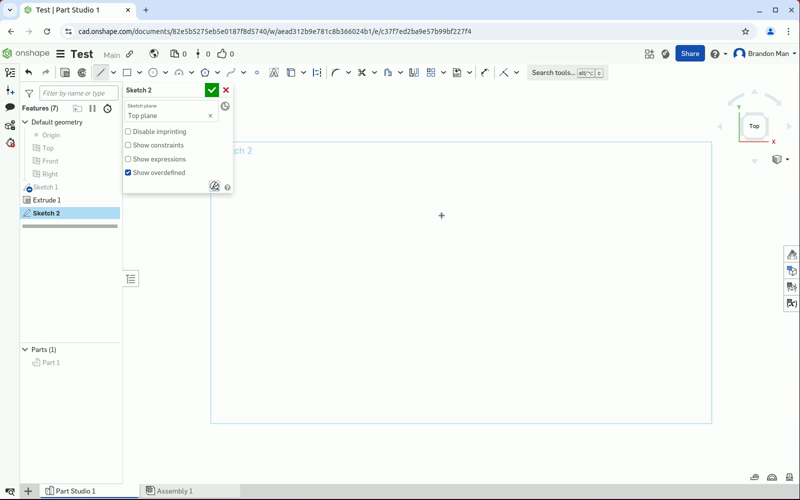
mouse_move(471, 215)
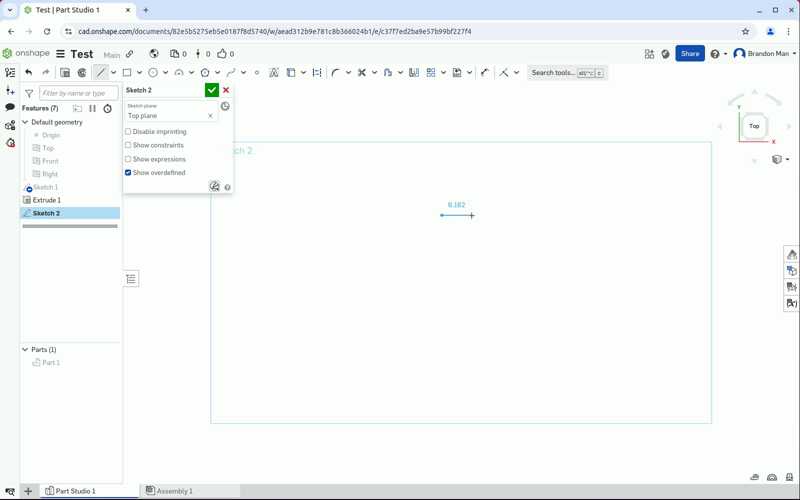
mouse_move(479, 215)
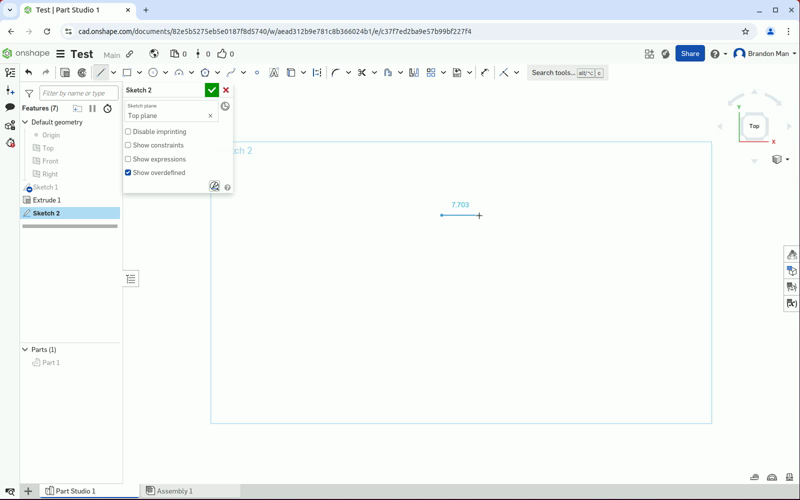
click(479, 215)
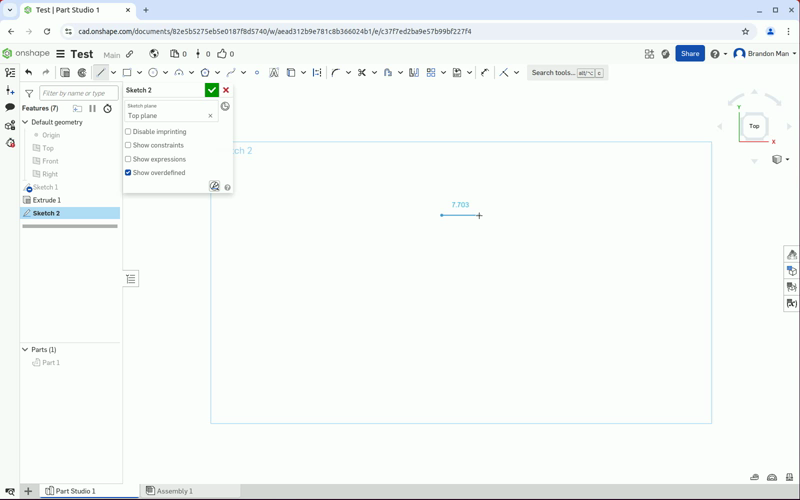
key_up(shift)
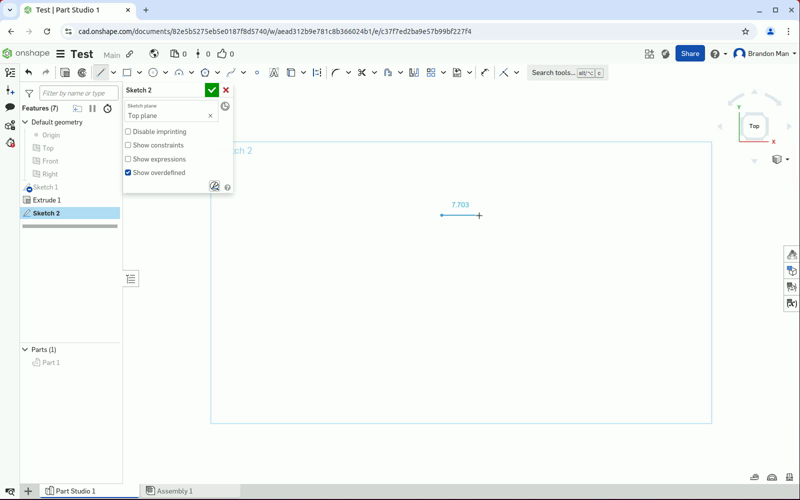
key_down(shift)
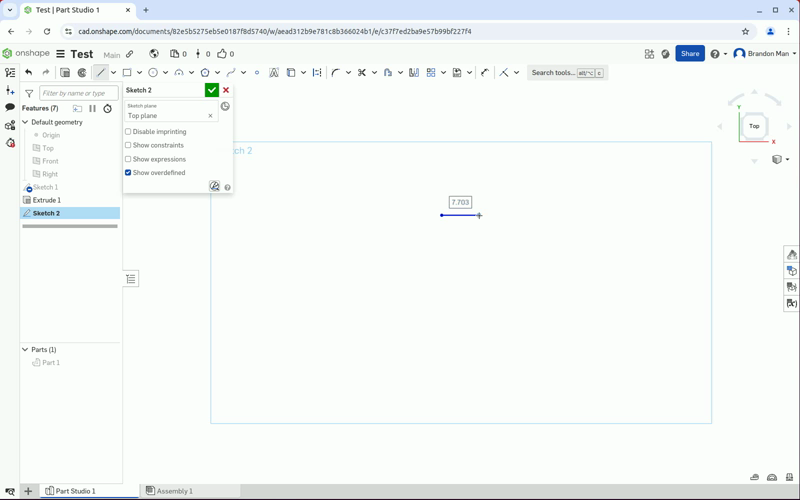
mouse_move(509, 215)
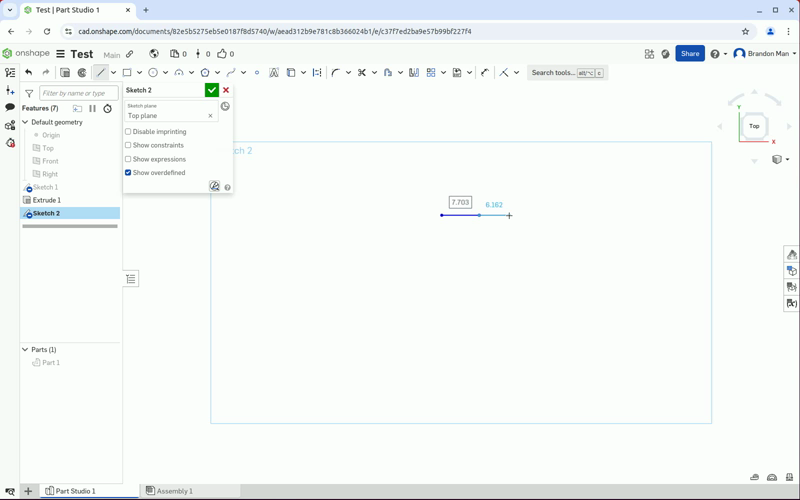
mouse_move(479, 179)
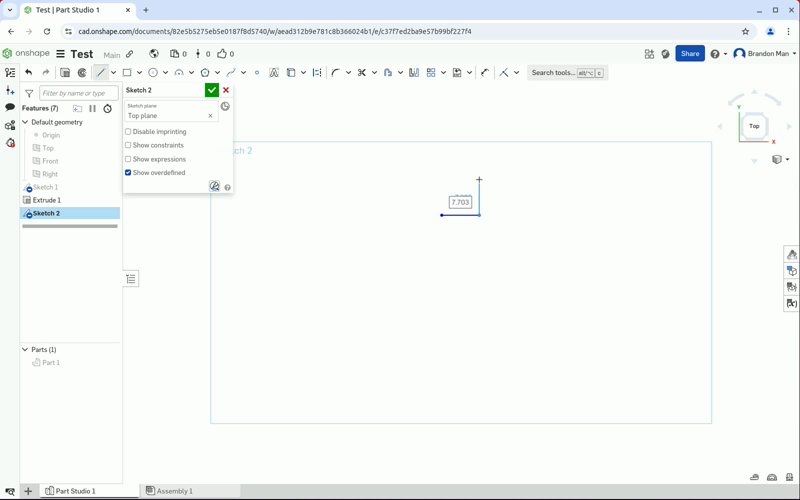
click(479, 179)
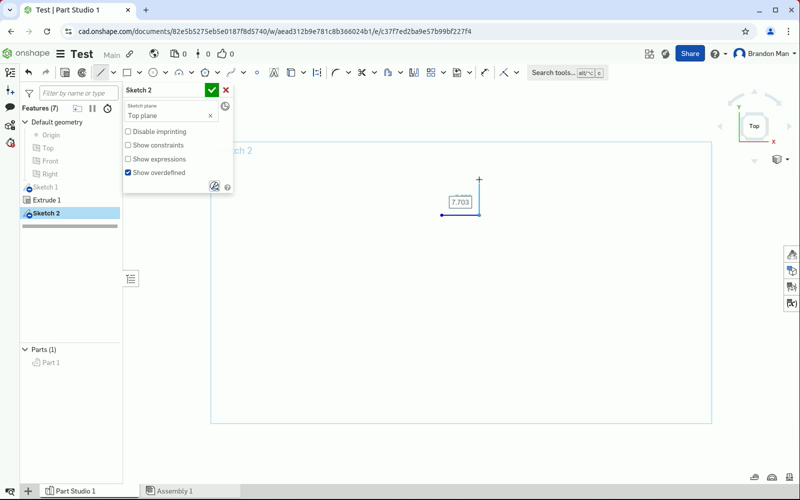
key_up(shift)
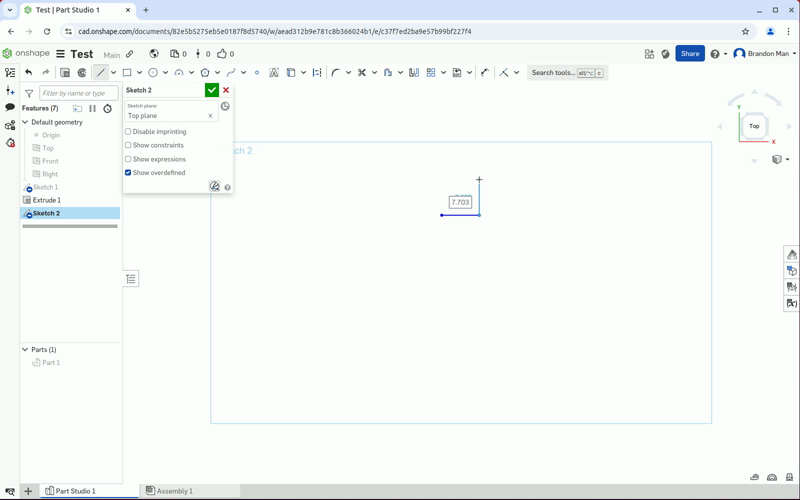
key_down(shift)
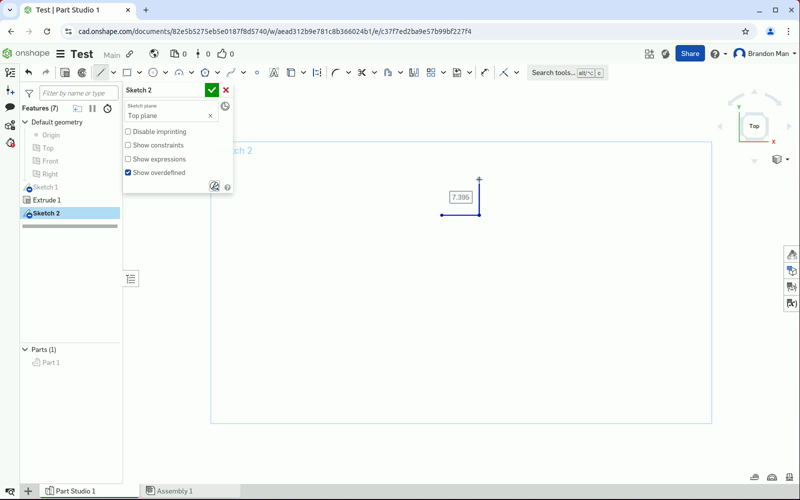
mouse_move(509, 179)
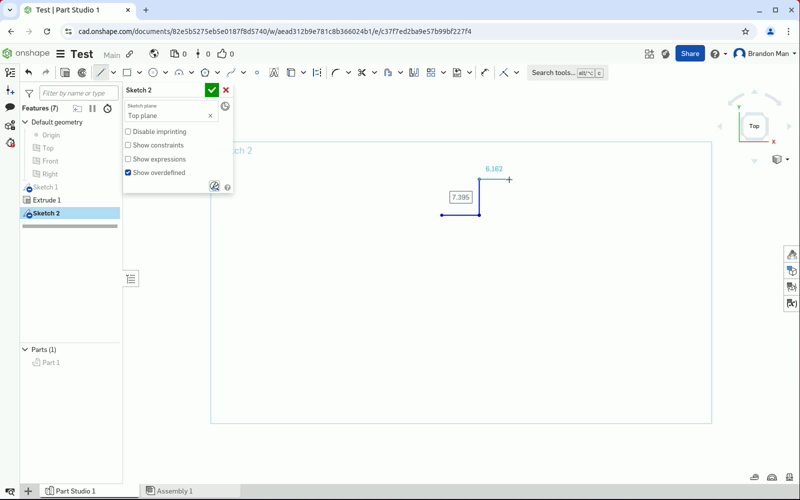
mouse_move(441, 179)
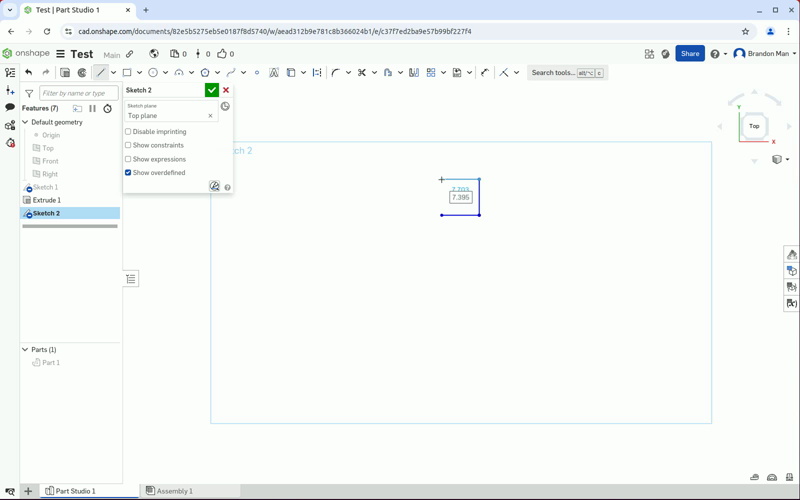
click(441, 179)
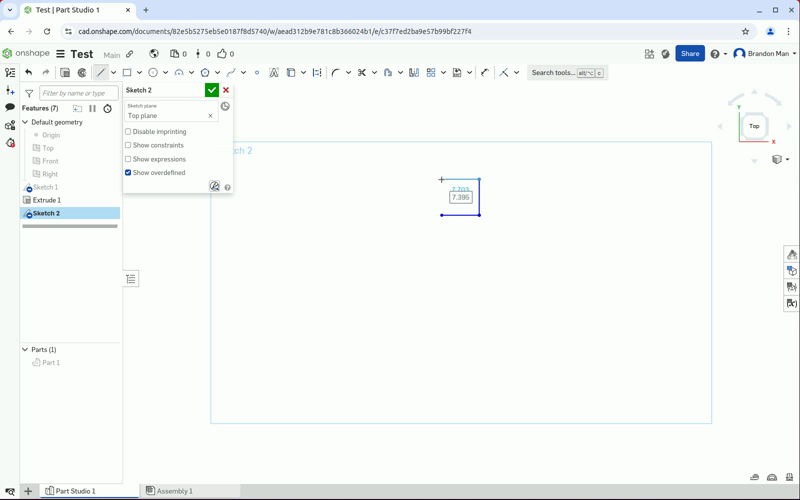
key_up(shift)
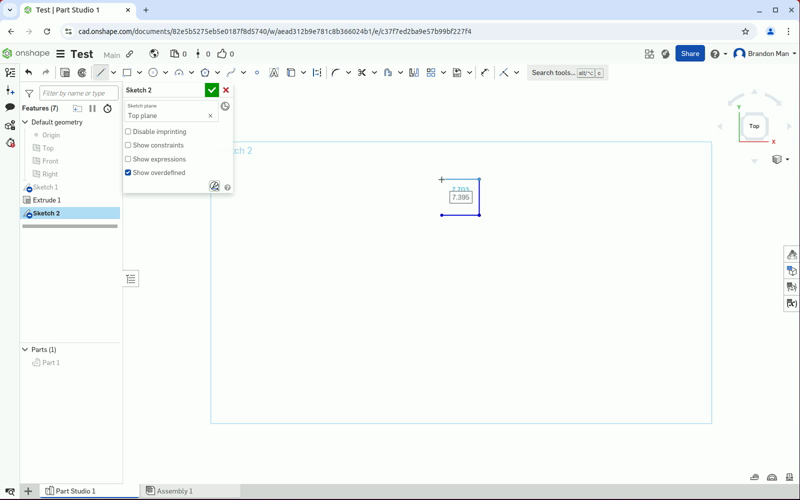
mouse_move(471, 179)
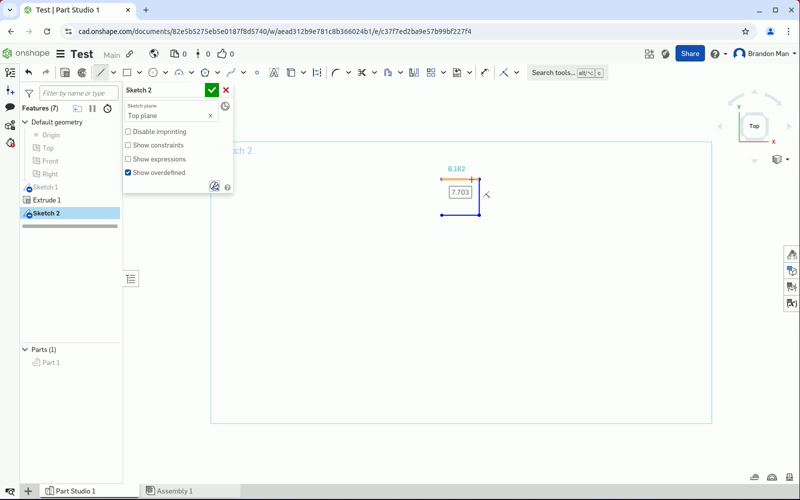
key_down(shift)
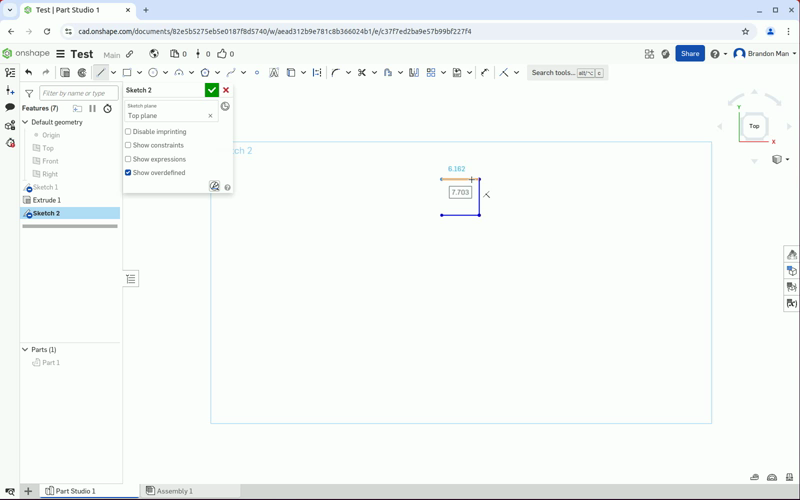
mouse_move(441, 215)
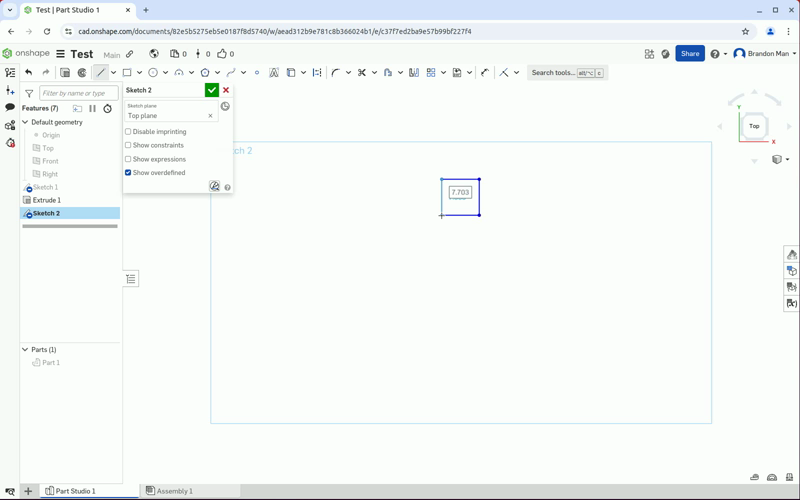
key_up(shift)
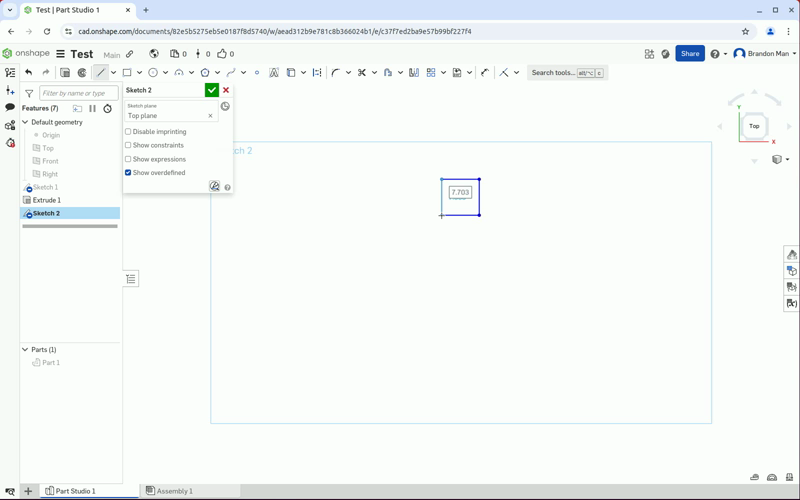
click(441, 215)
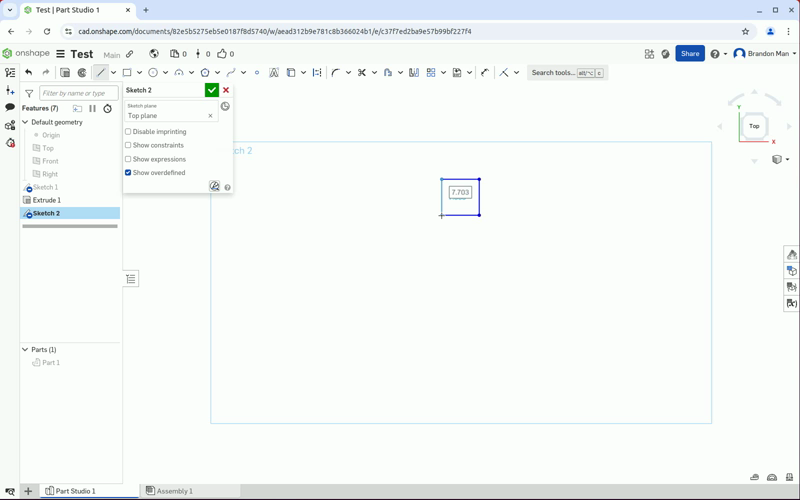
key(esc)
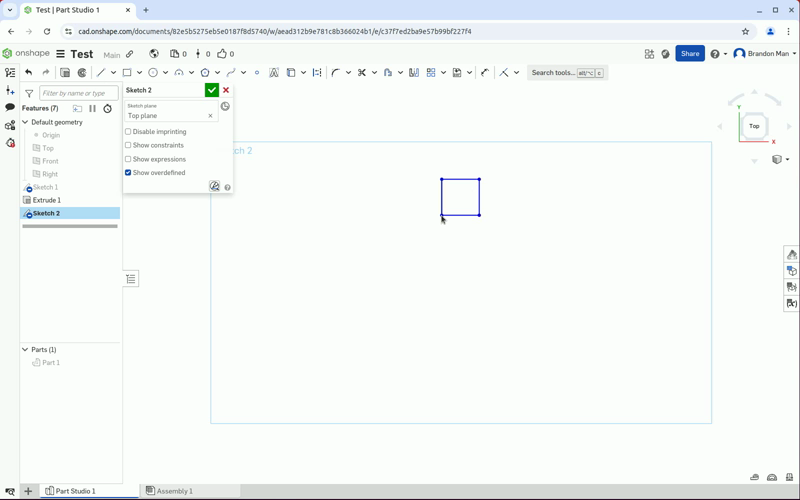
mouse_move(448, 185)
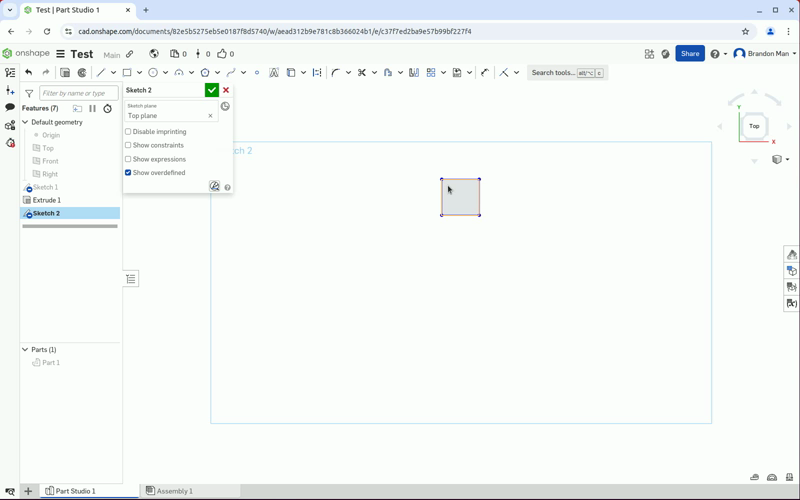
scroll(6)
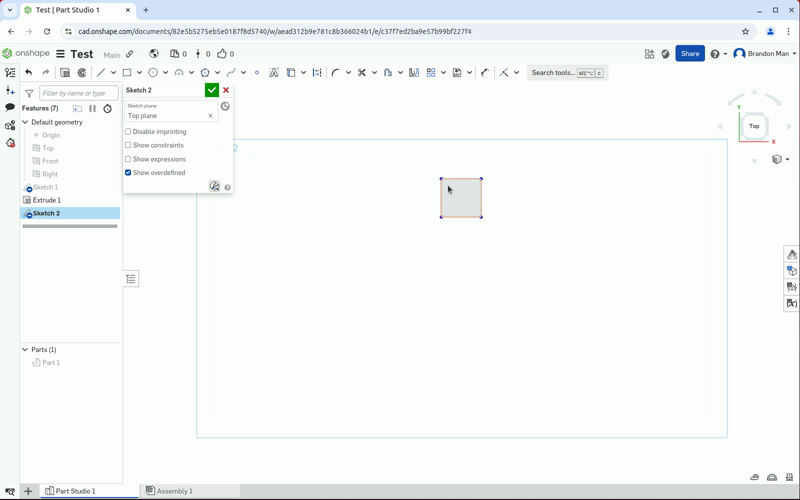
scroll(6)
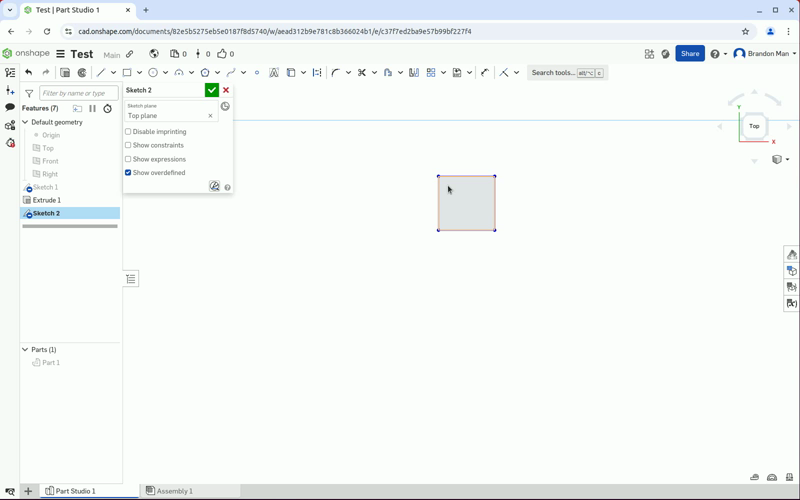
scroll(6)
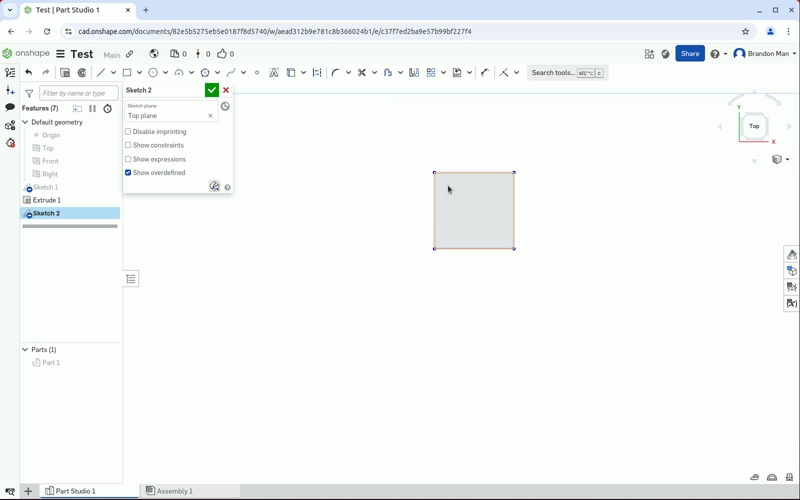
scroll(6)
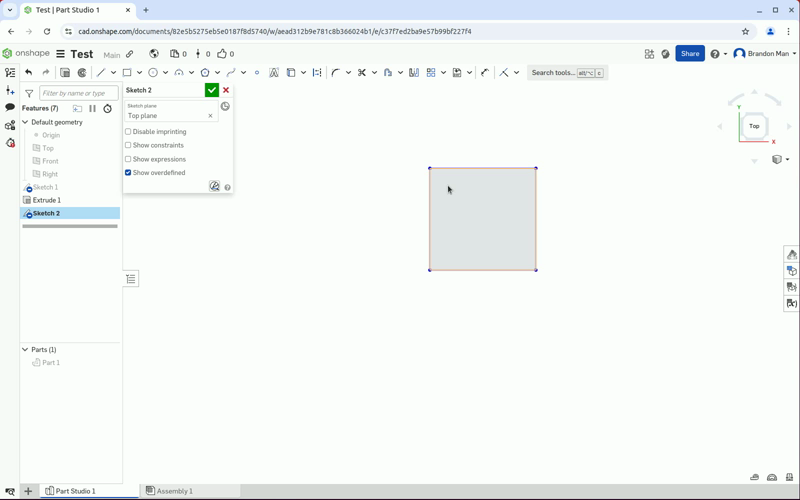
scroll(6)
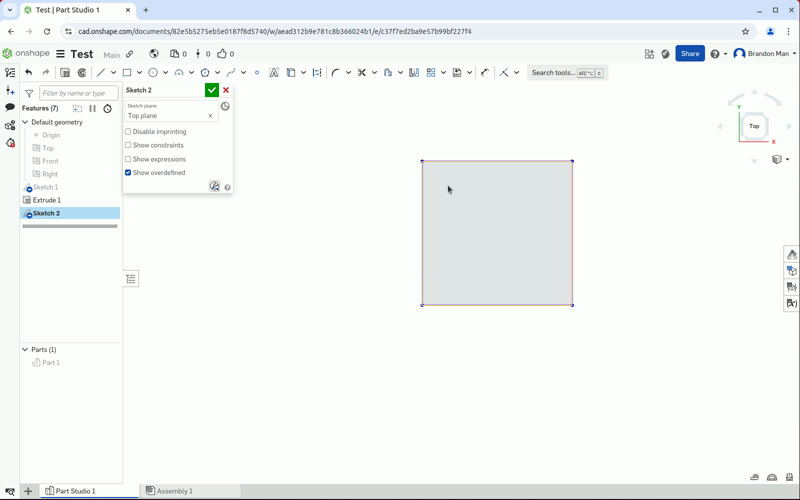
scroll(6)
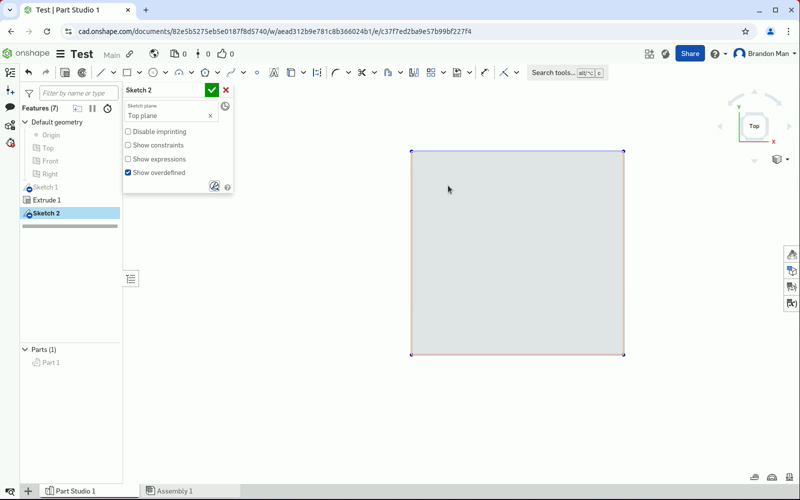
scroll(6)
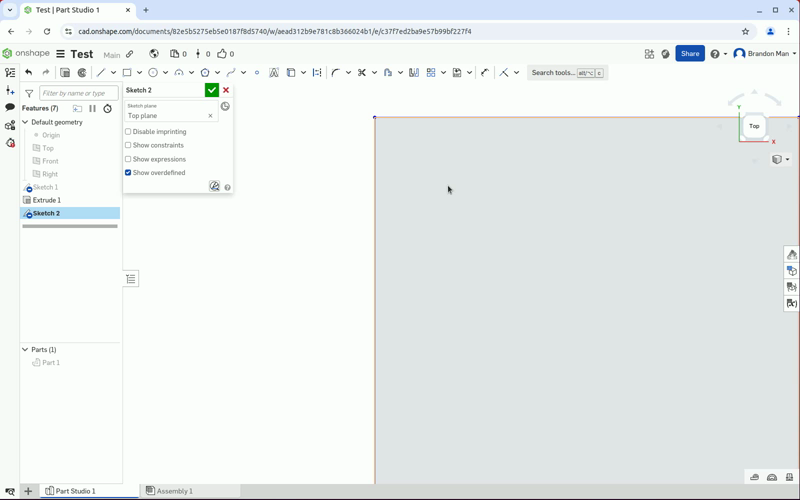
click(448, 185)
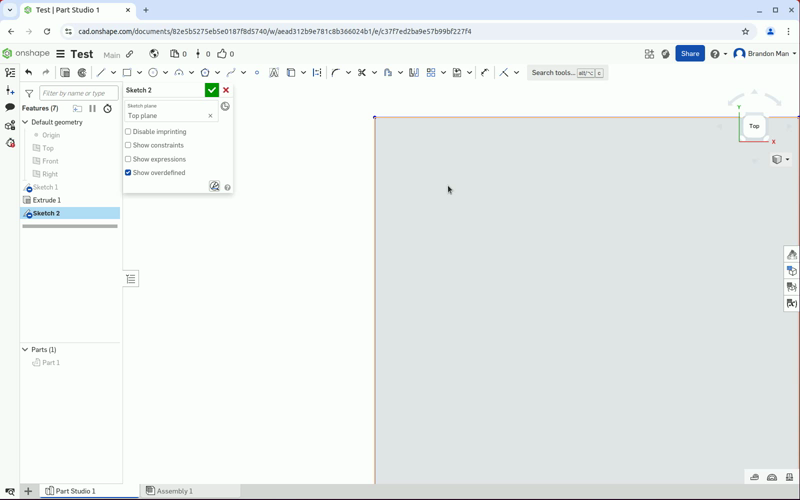
scroll(-6)
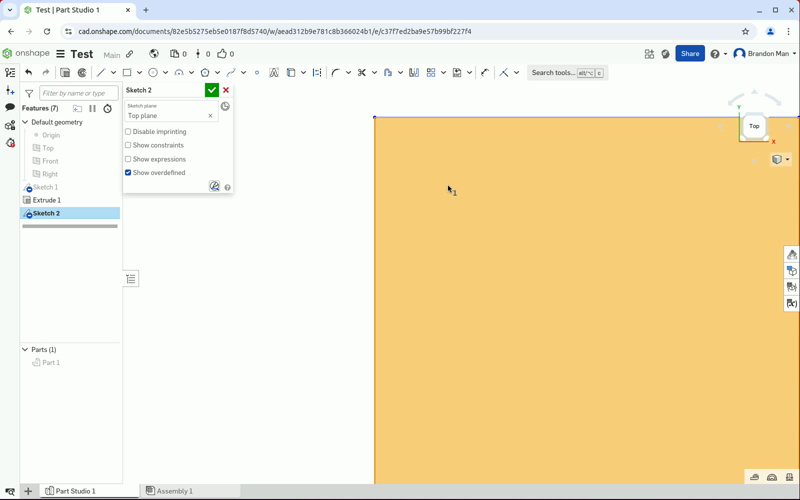
scroll(-6)
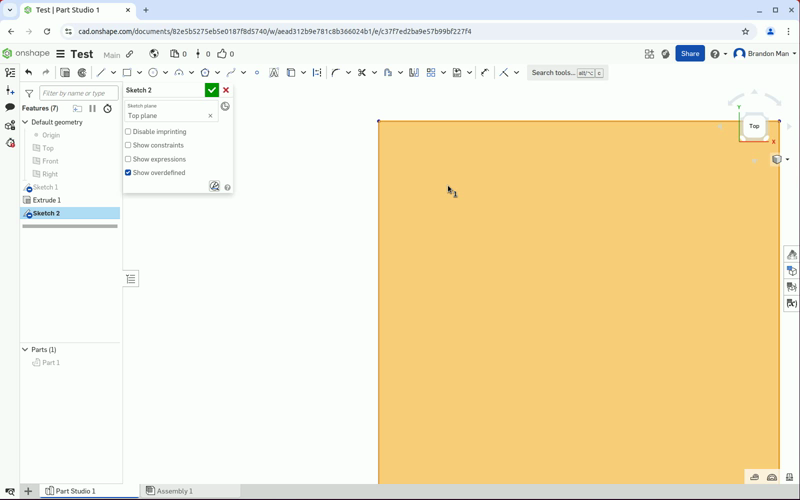
scroll(-6)
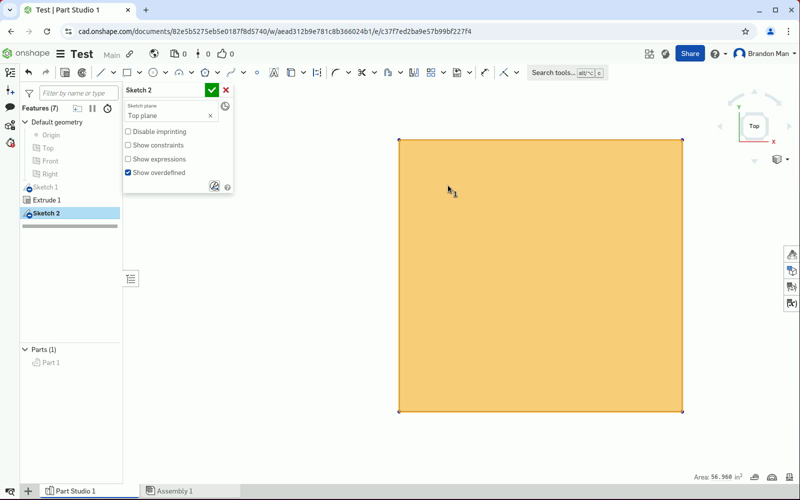
scroll(-6)
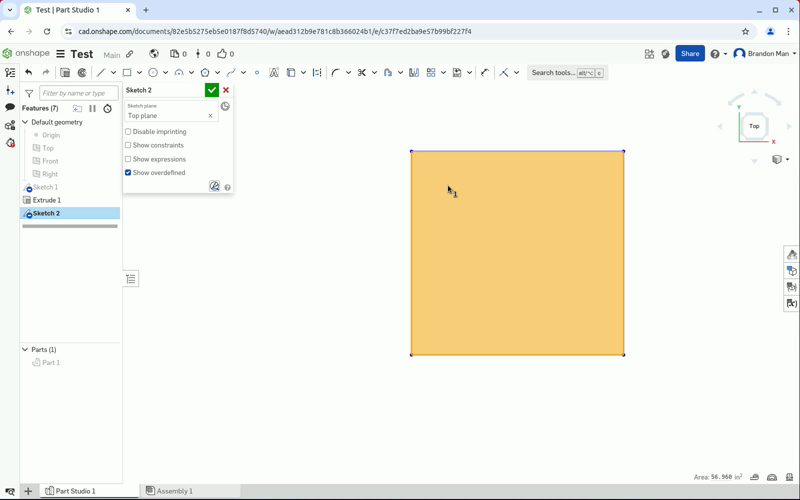
scroll(-6)
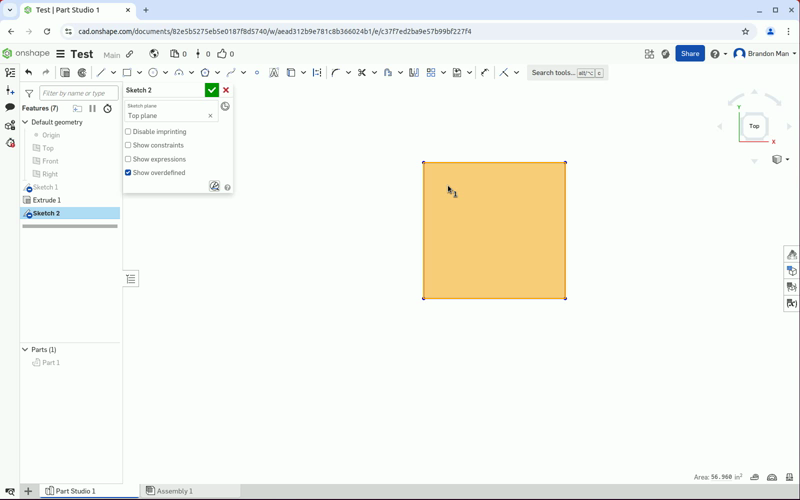
scroll(-6)
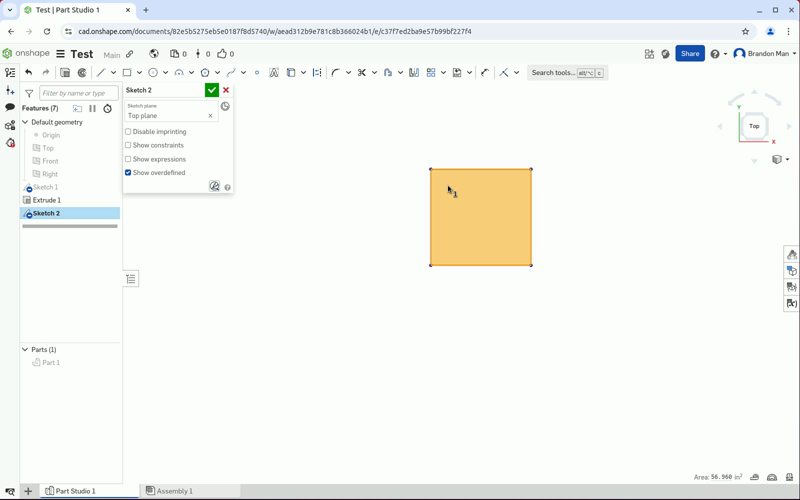
scroll(-6)
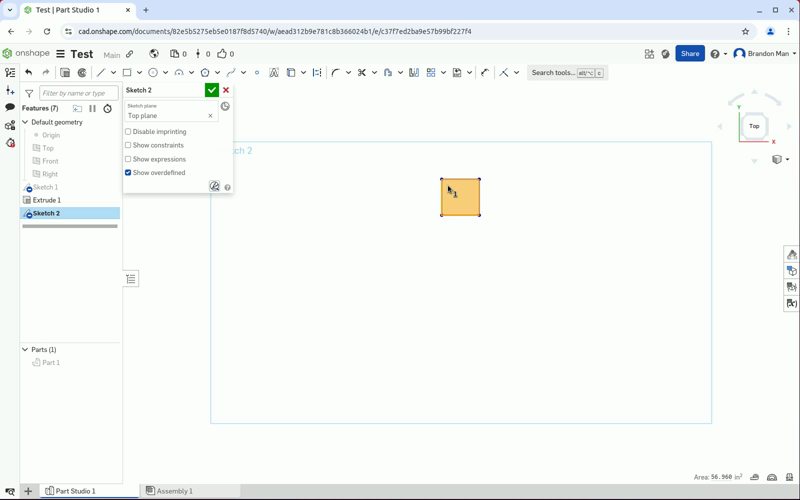
mouse_move(73, 352)
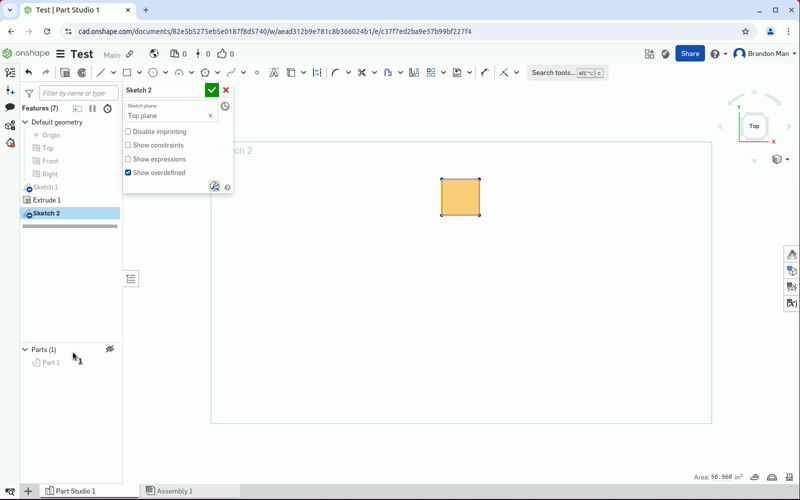
key(shift+y)
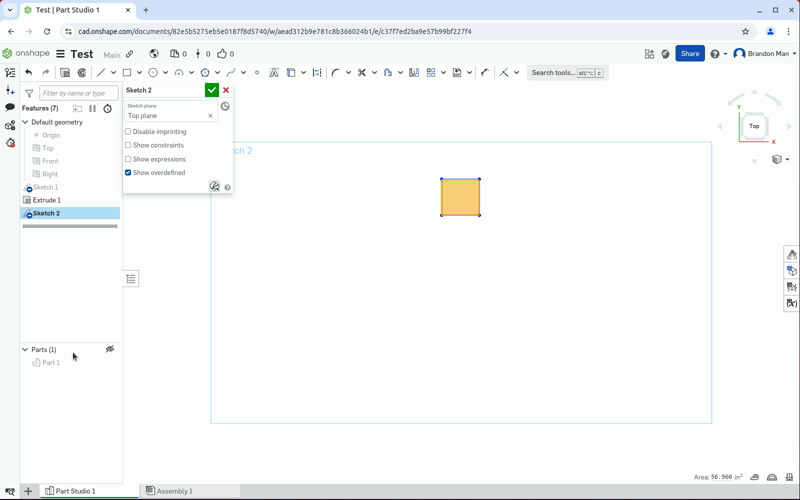
key(shift+e)
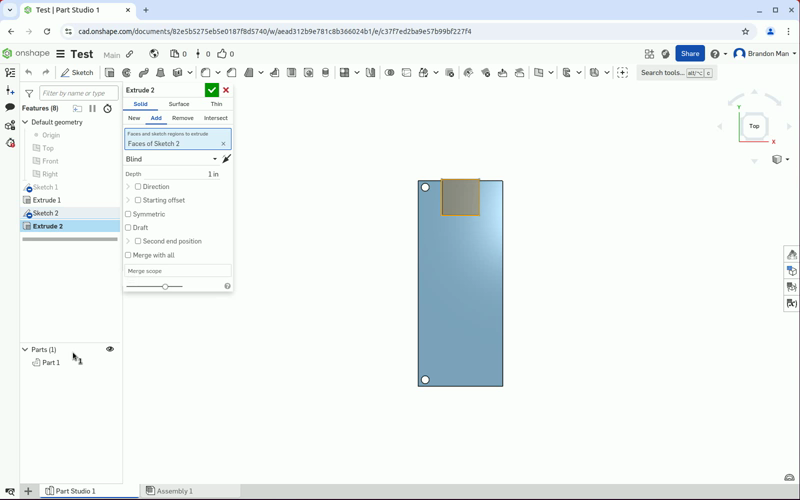
mouse_move(143, 106)
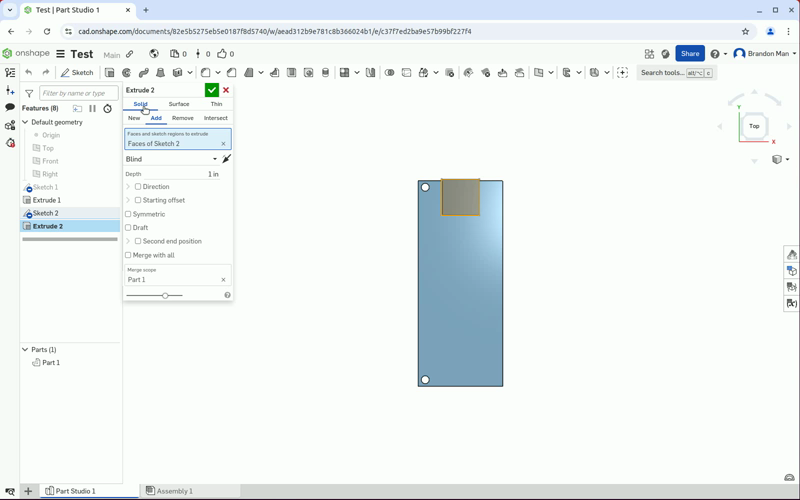
click(143, 106)
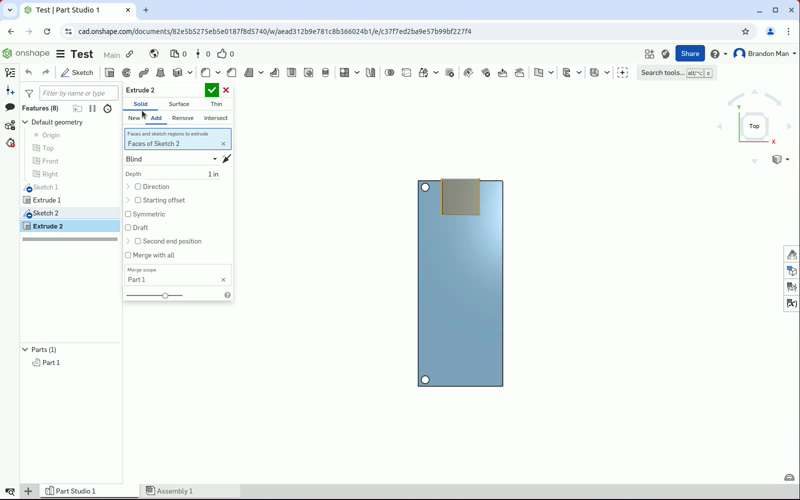
mouse_move(137, 120)
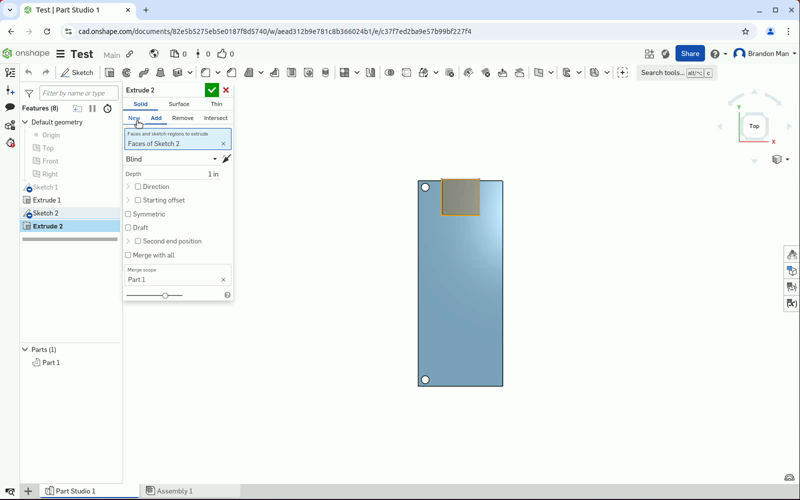
click(137, 120)
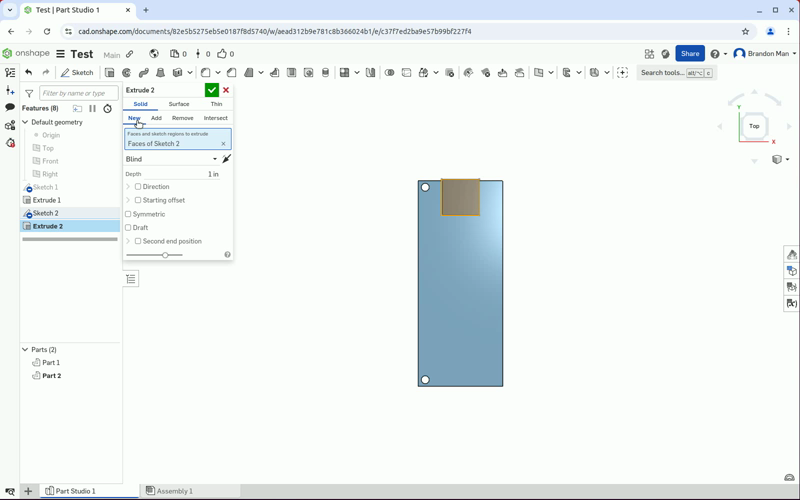
key(tab, 4)
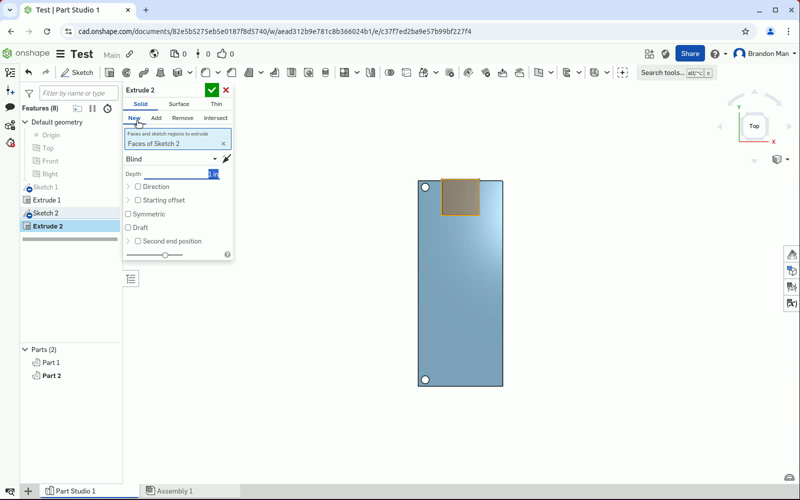
text(4.092)
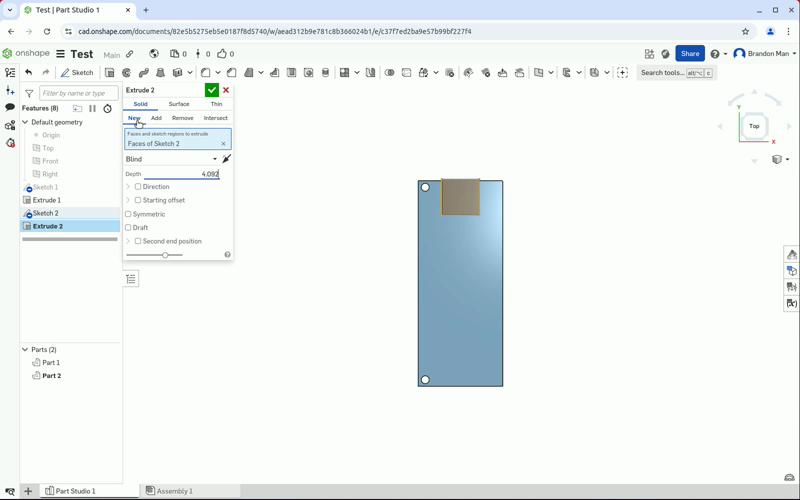
key(enter)
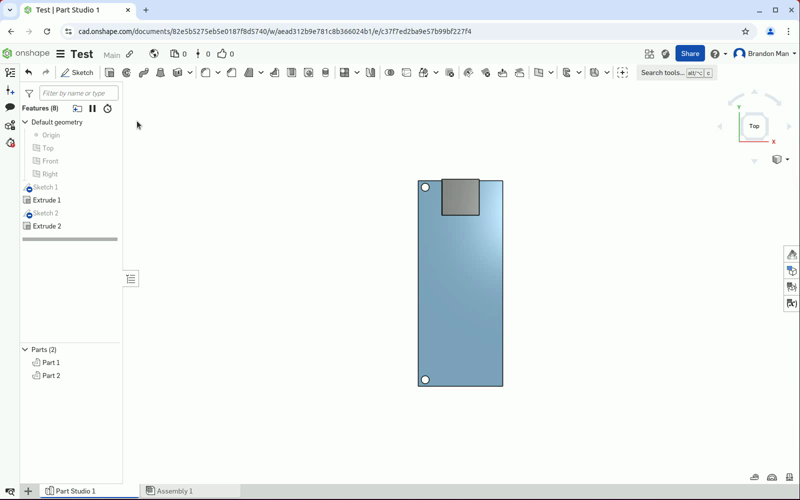
key(shift+h)
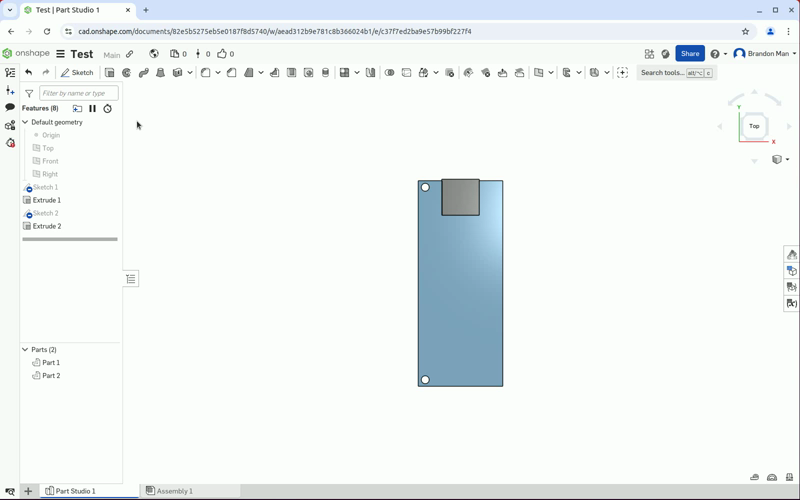
key(shift+h)
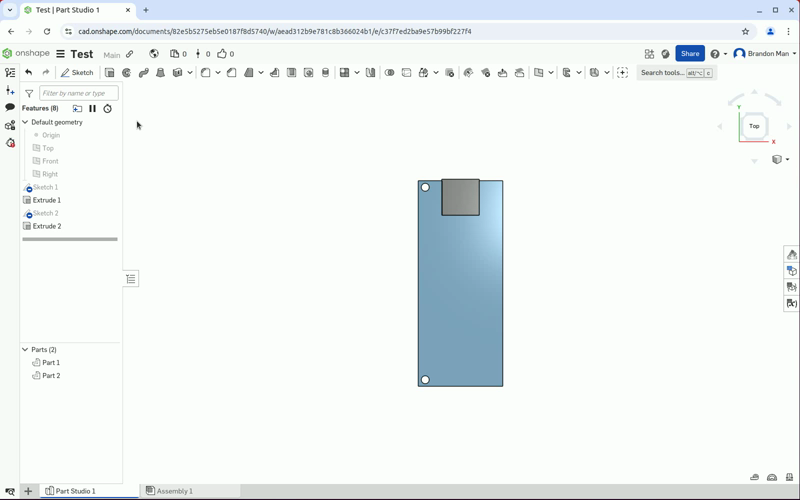
mouse_move(73, 189)
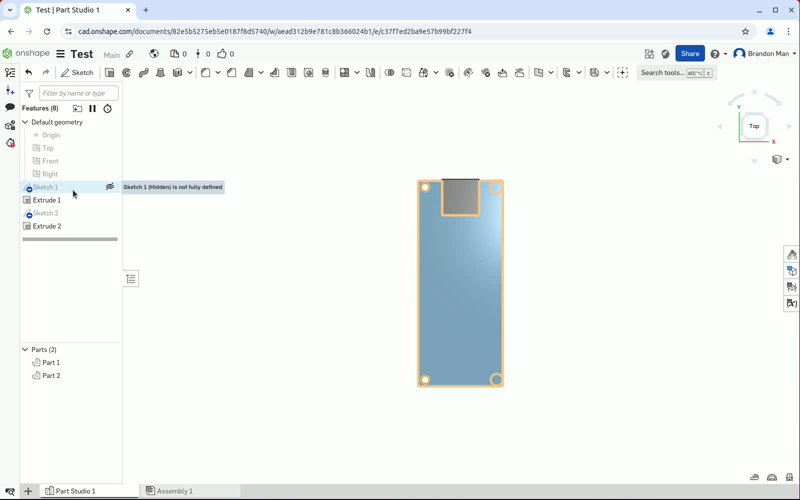
click(73, 189)
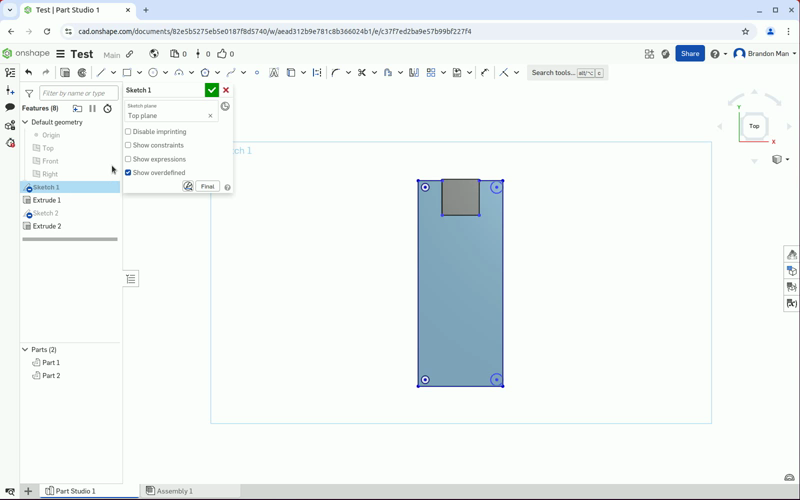
mouse_move(229, 92)
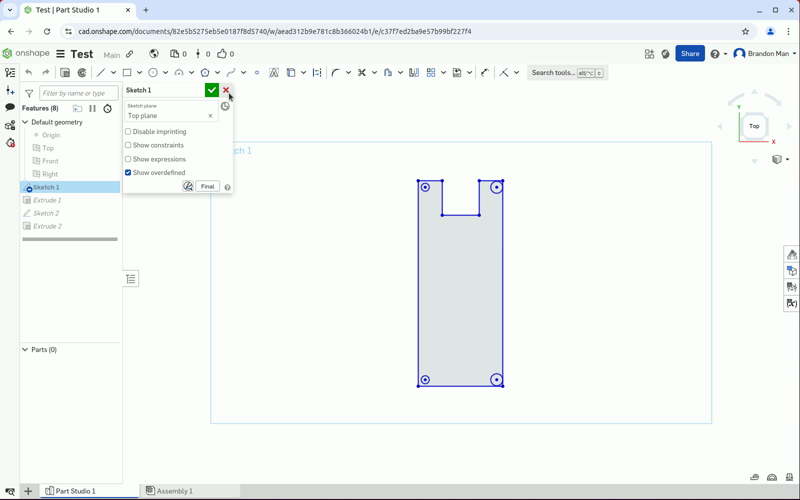
click(229, 92)
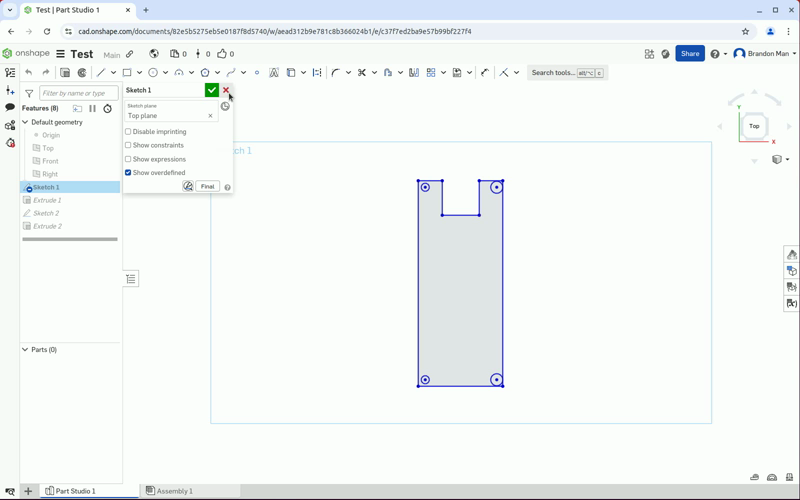
key(shift+s)
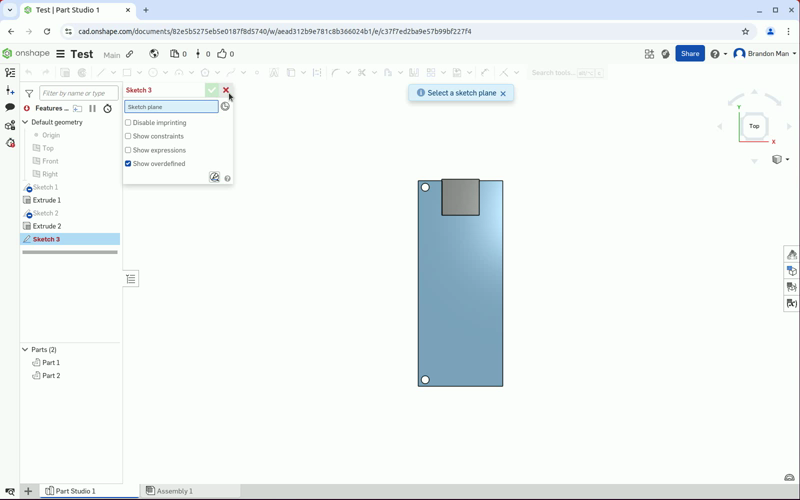
mouse_move(73, 150)
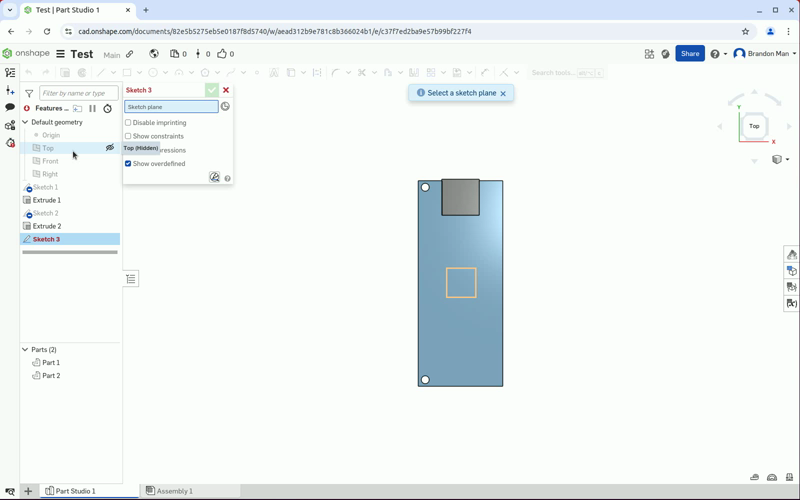
click(73, 150)
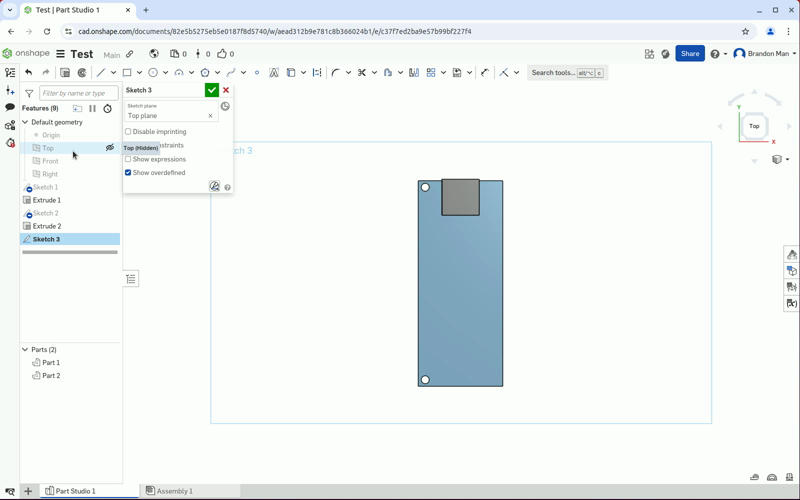
mouse_move(73, 352)
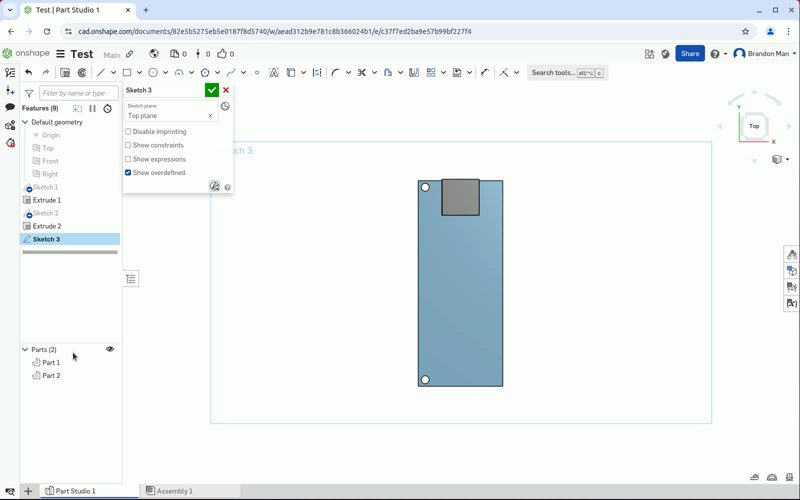
key(y)
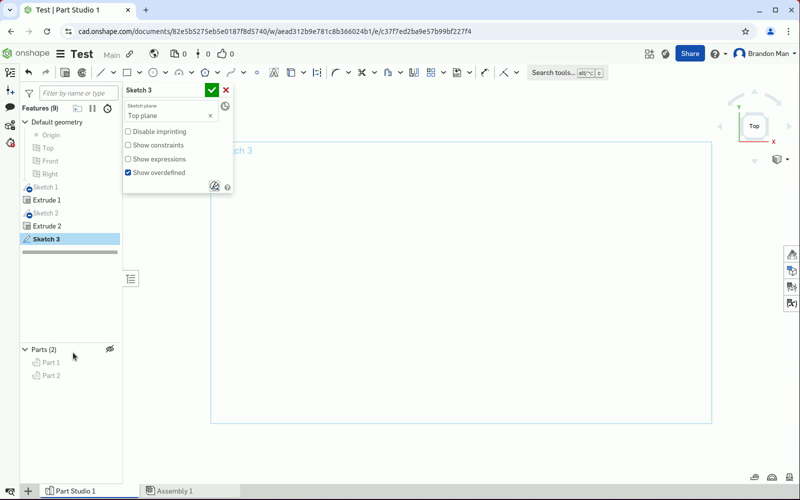
key(l)
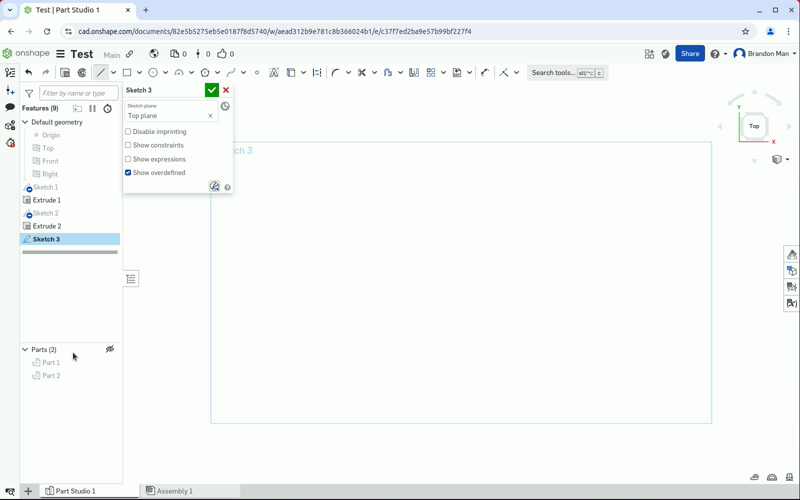
key_down(shift)
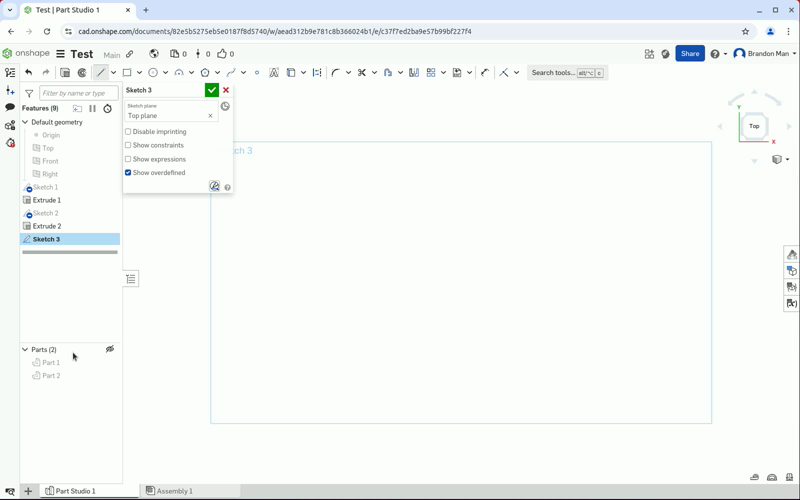
mouse_move(441, 215)
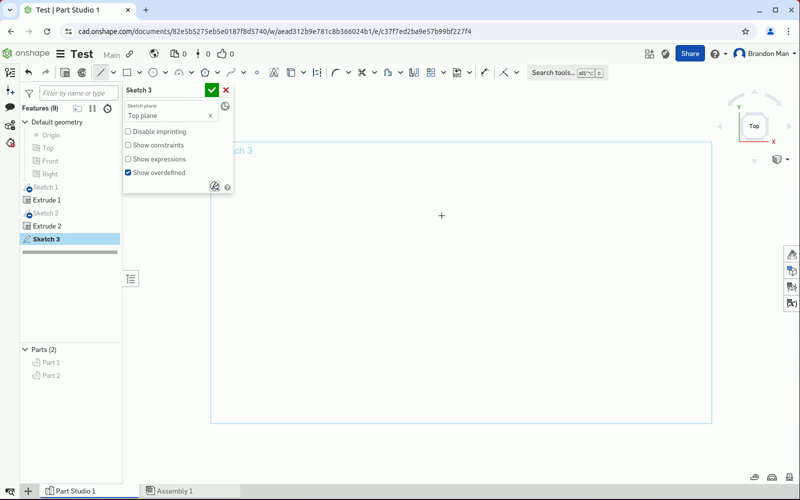
click(441, 215)
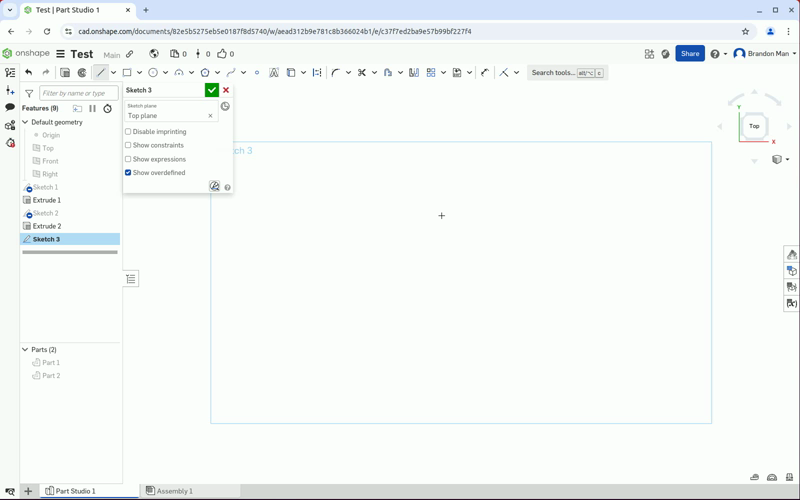
key_up(shift)
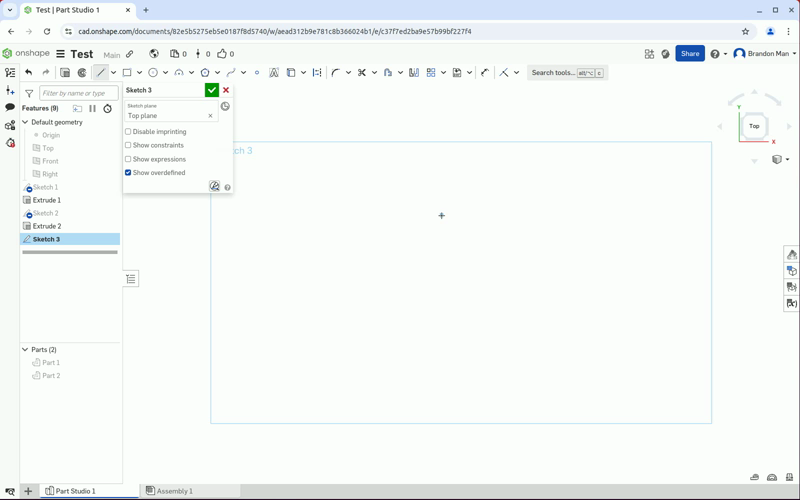
key_down(shift)
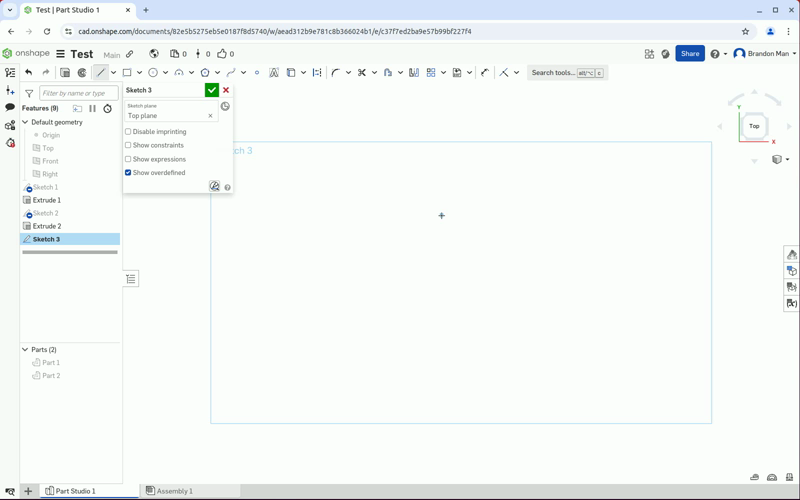
mouse_move(471, 215)
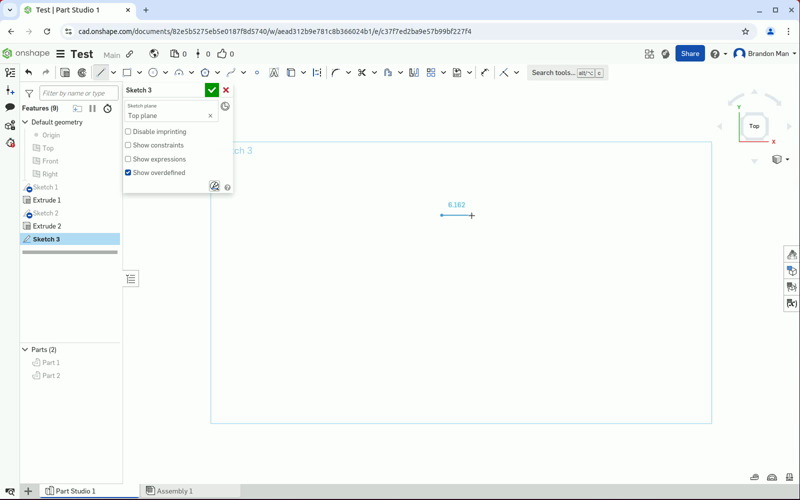
mouse_move(479, 215)
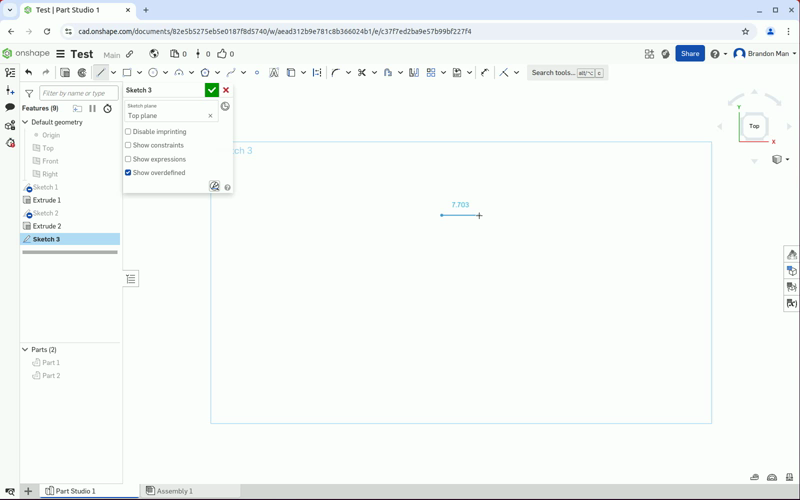
click(479, 215)
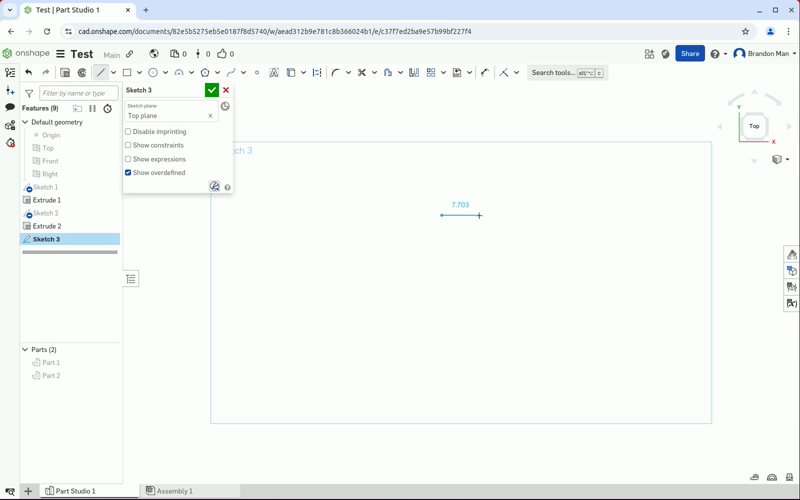
key_up(shift)
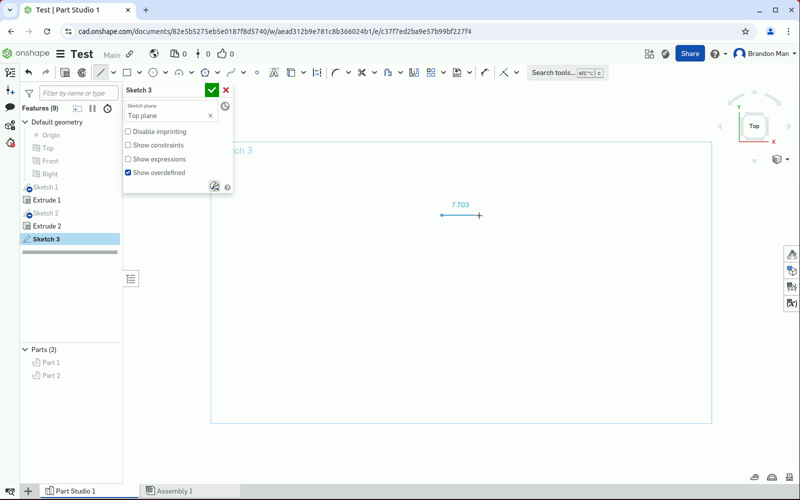
key_down(shift)
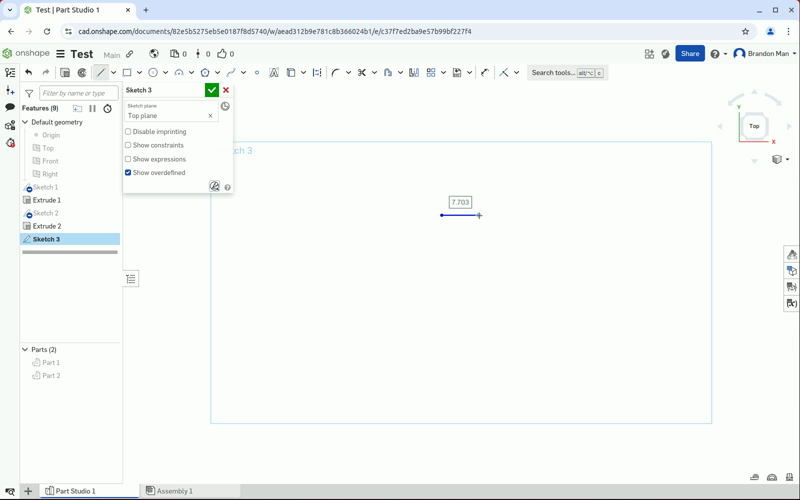
mouse_move(509, 215)
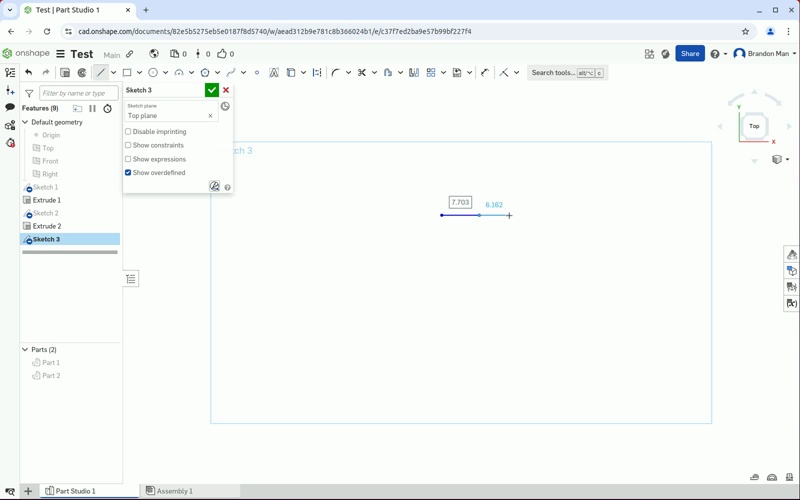
mouse_move(479, 179)
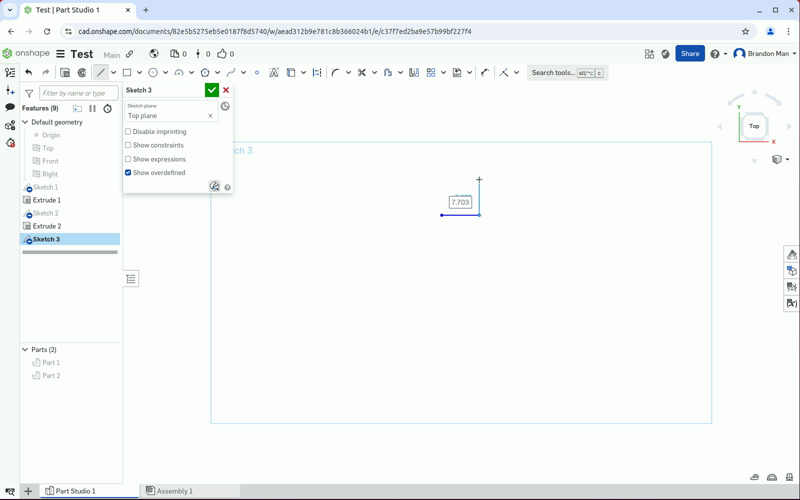
click(479, 179)
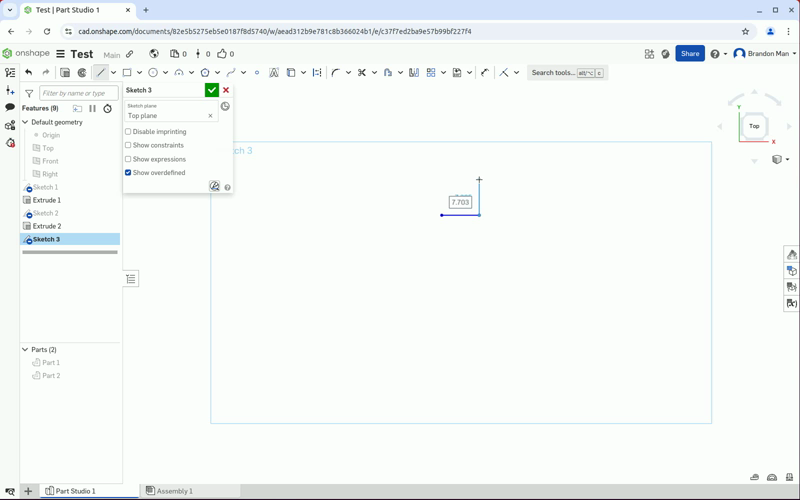
key_up(shift)
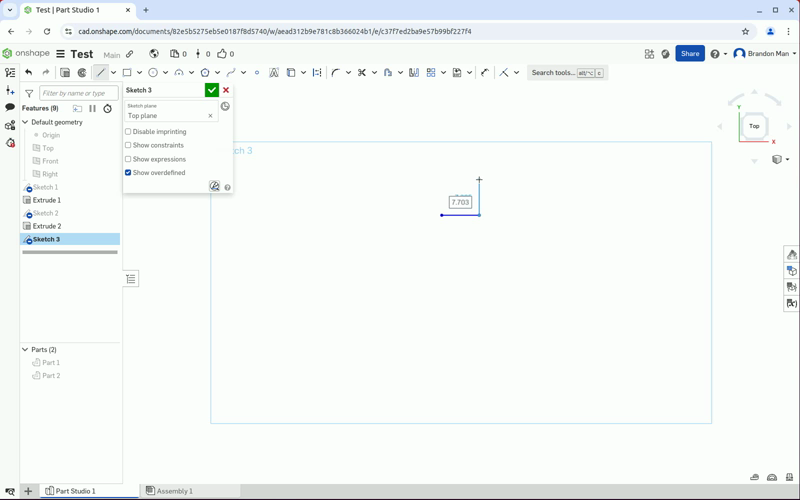
key_down(shift)
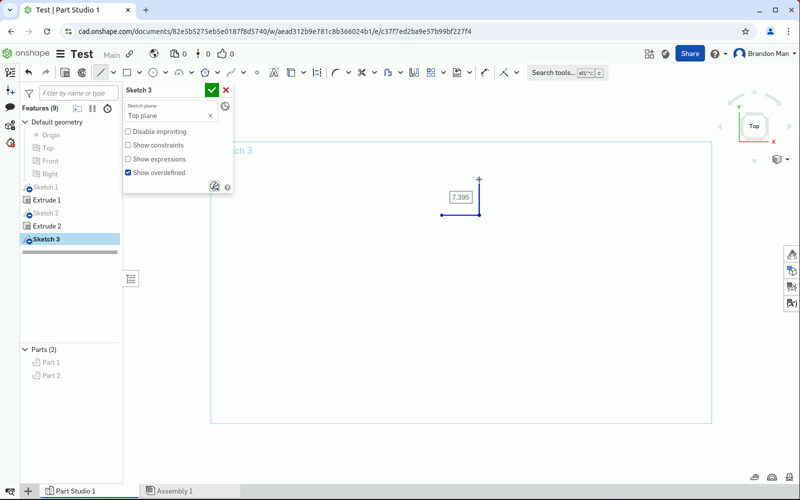
mouse_move(509, 179)
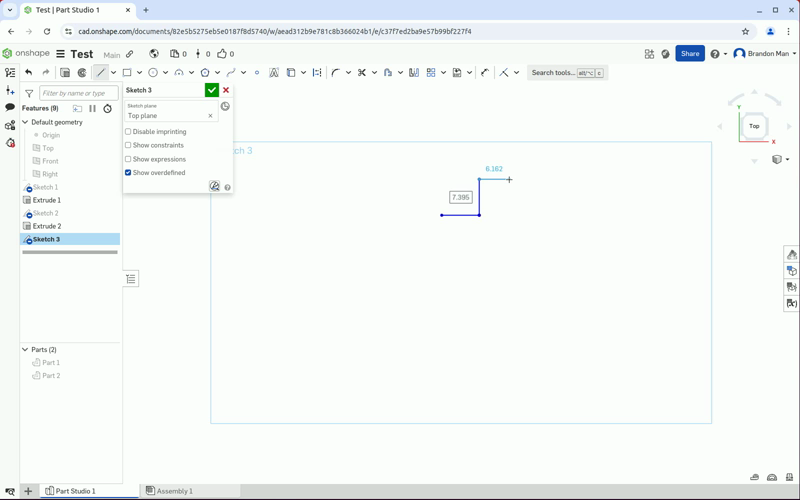
mouse_move(441, 179)
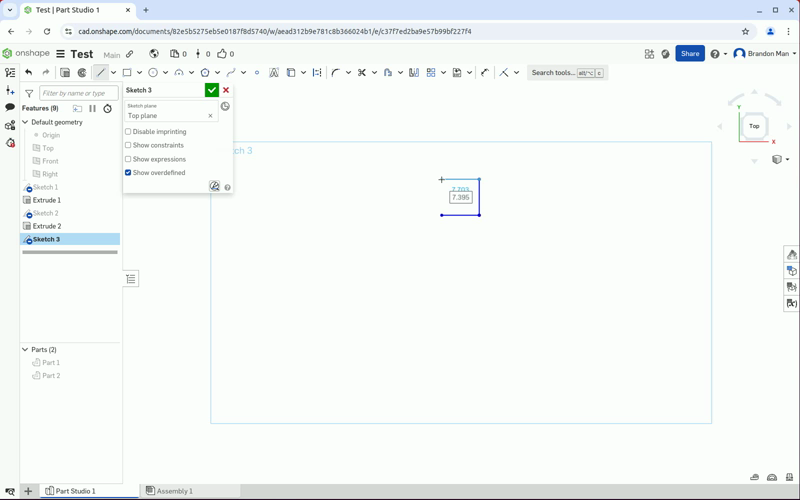
click(441, 179)
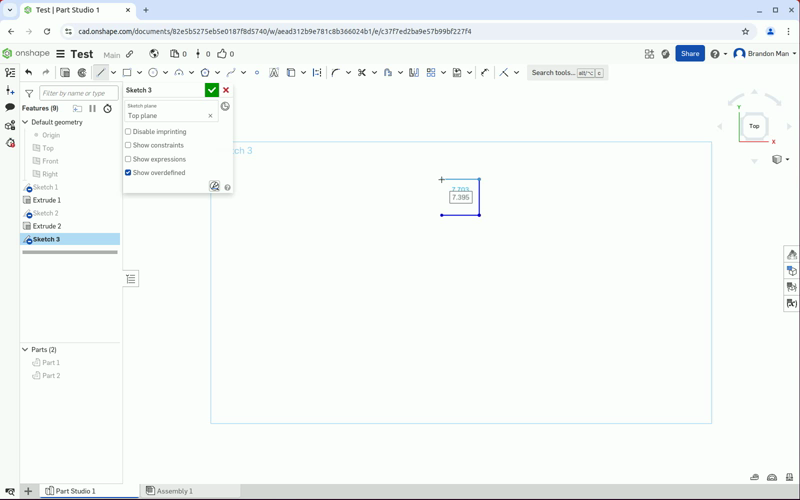
key_up(shift)
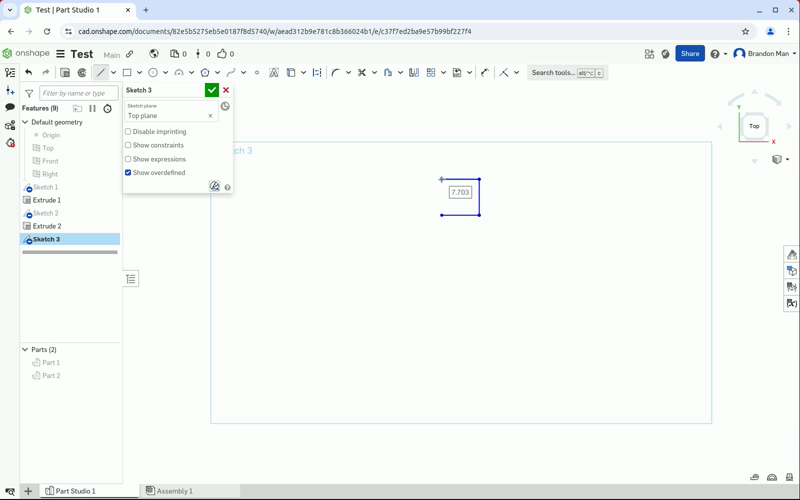
mouse_move(471, 179)
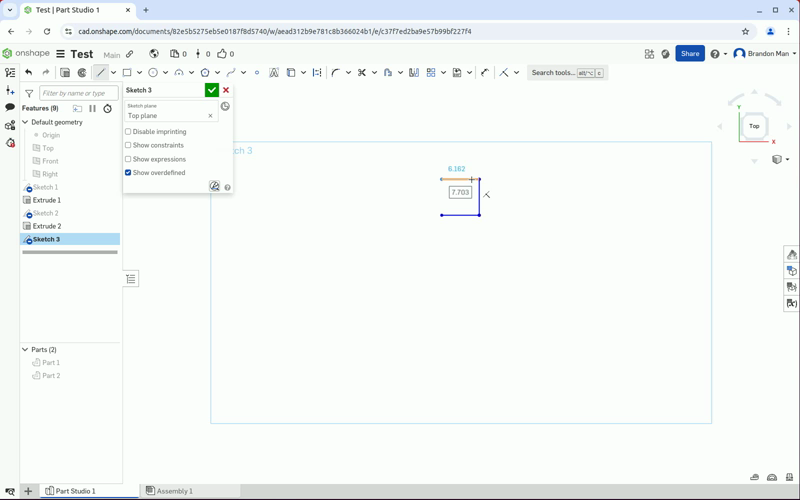
key_down(shift)
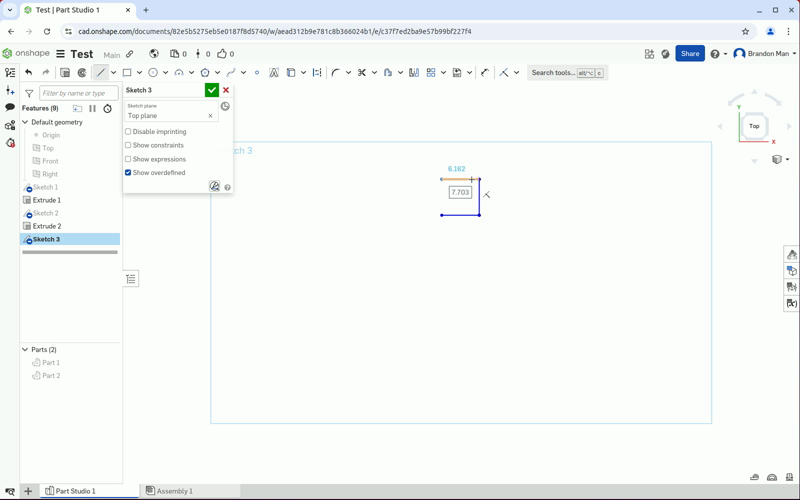
mouse_move(441, 215)
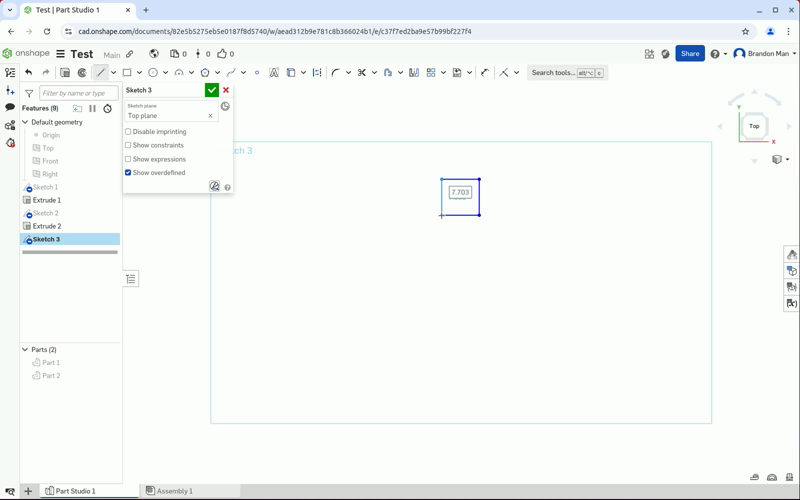
key_up(shift)
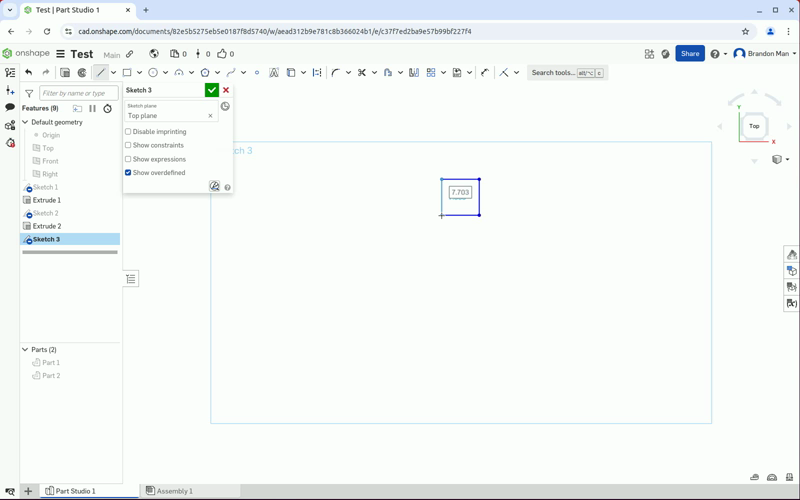
click(441, 215)
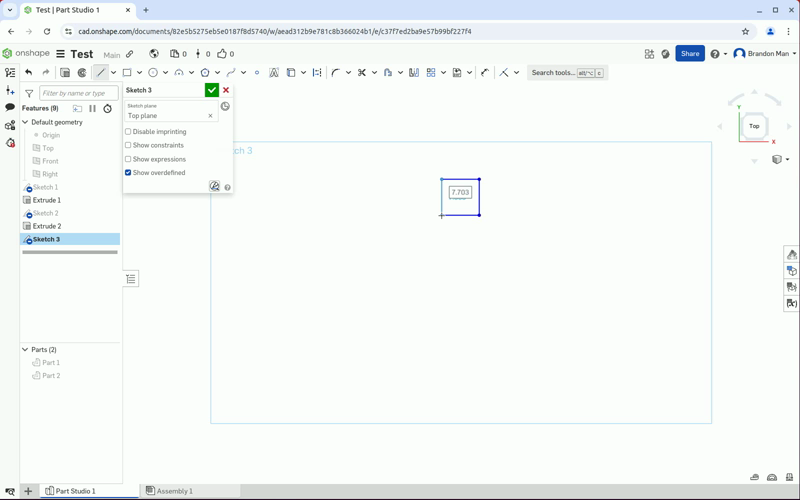
key(esc)
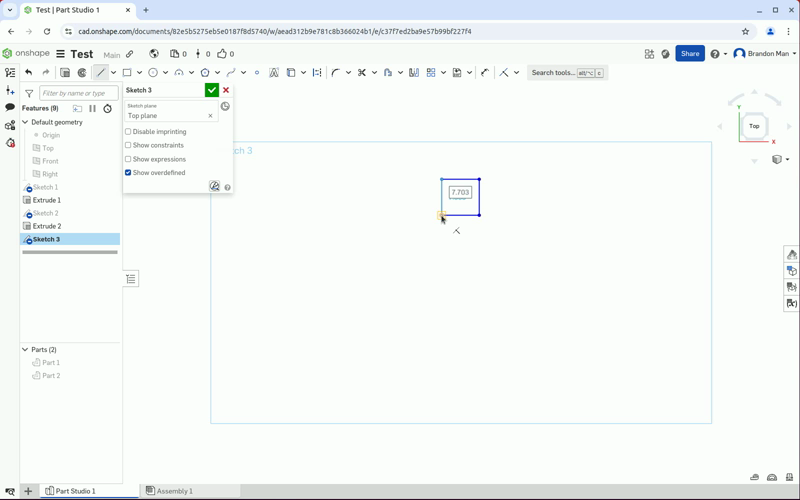
mouse_move(477, 199)
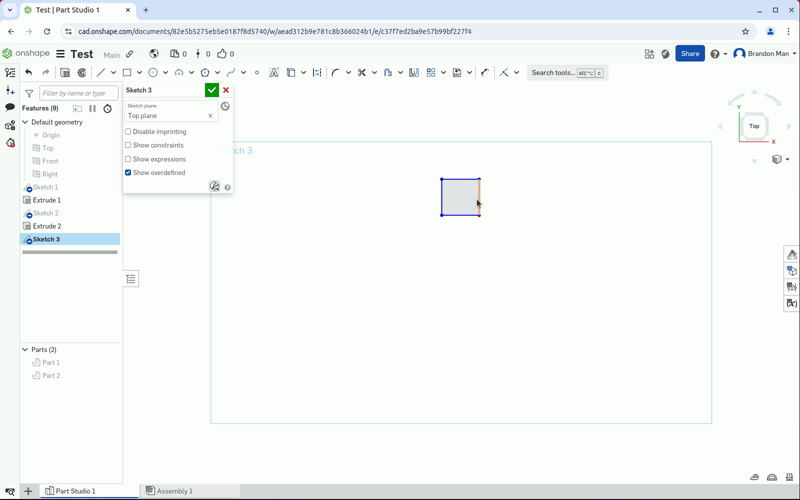
scroll(6)
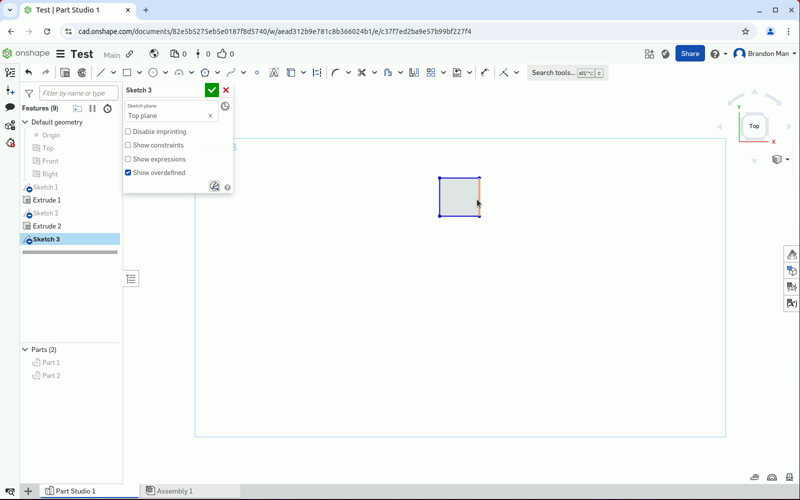
scroll(6)
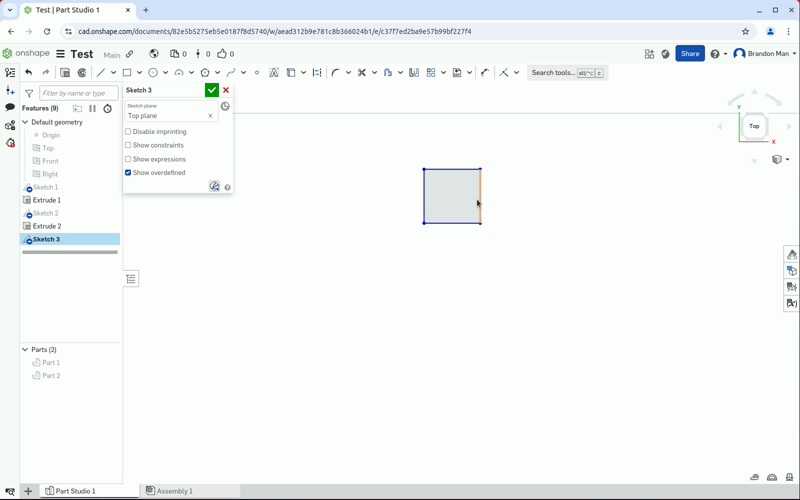
scroll(6)
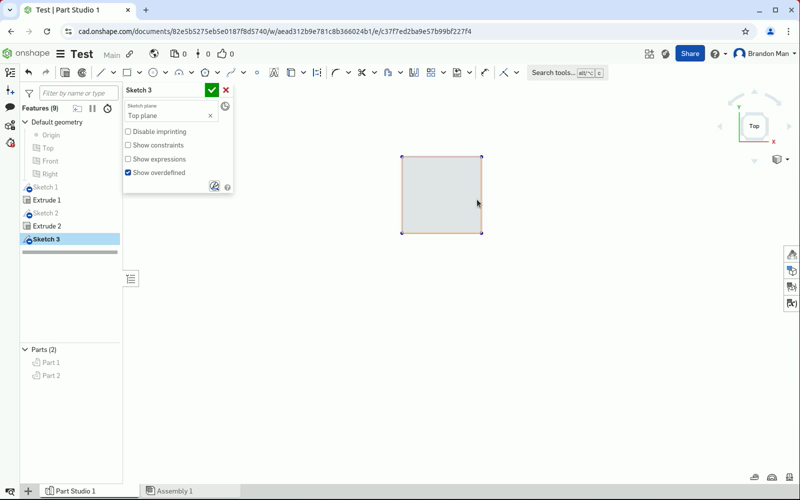
scroll(6)
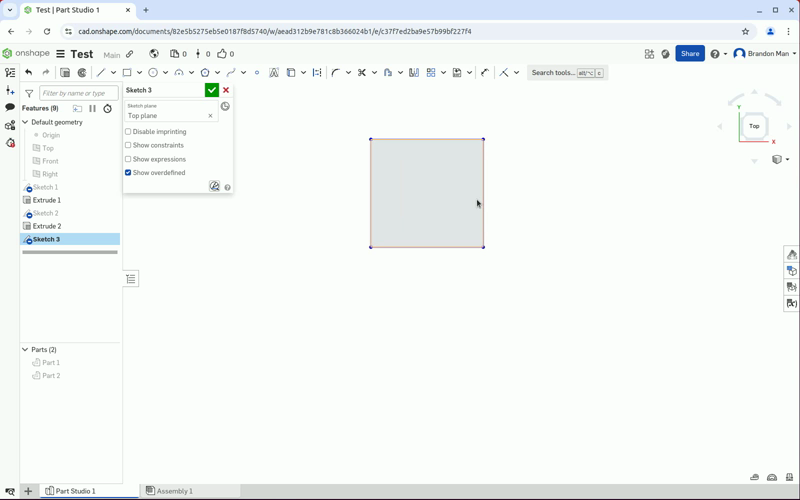
scroll(6)
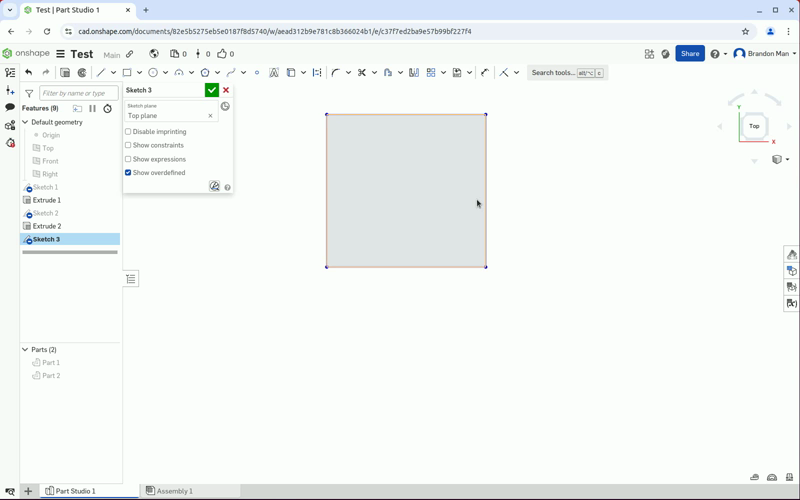
scroll(6)
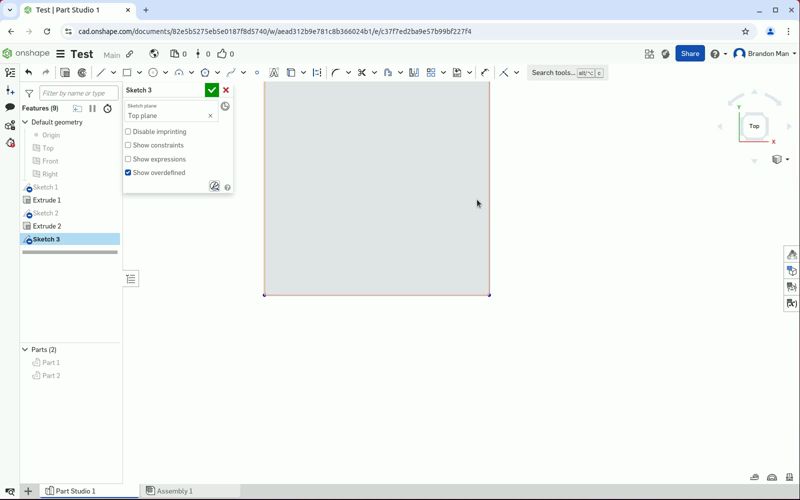
scroll(6)
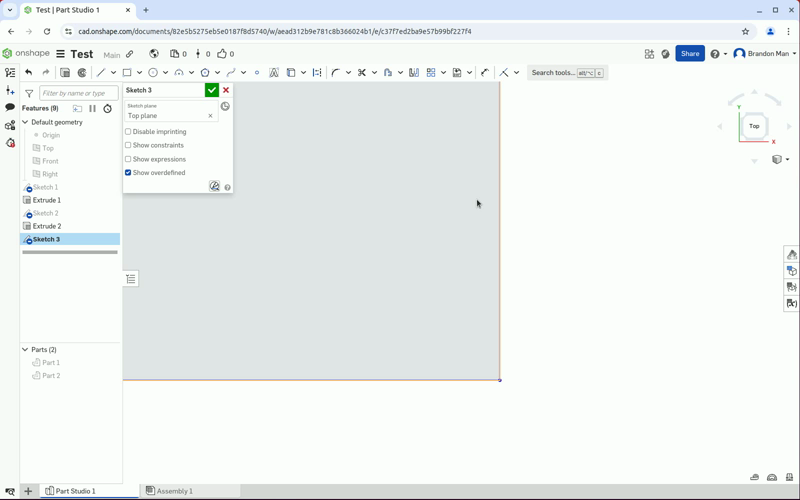
click(477, 199)
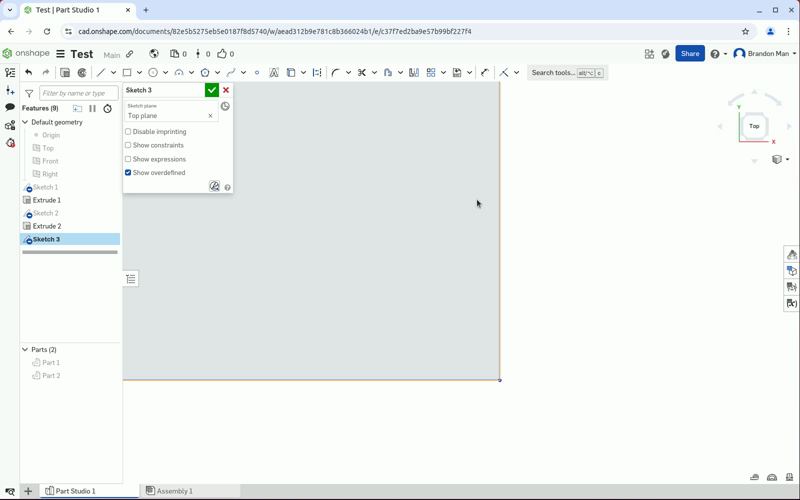
scroll(-6)
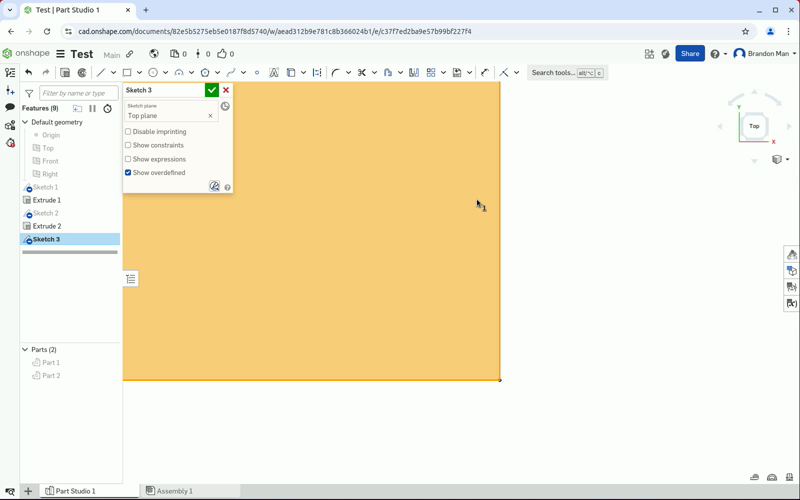
scroll(-6)
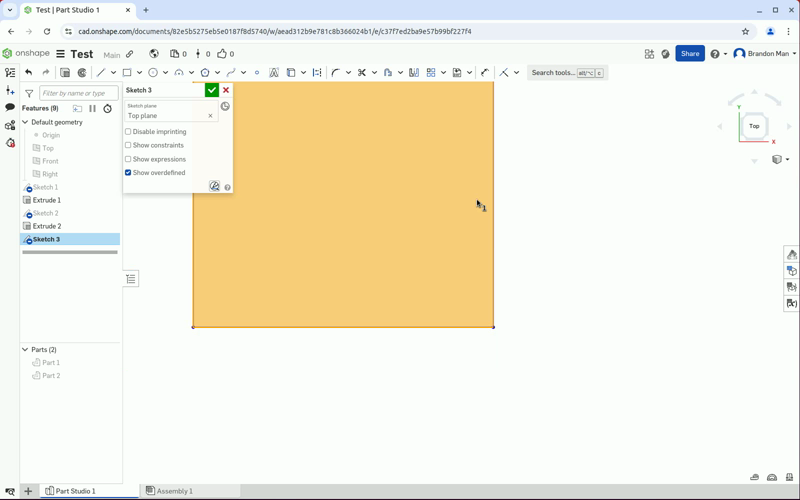
scroll(-6)
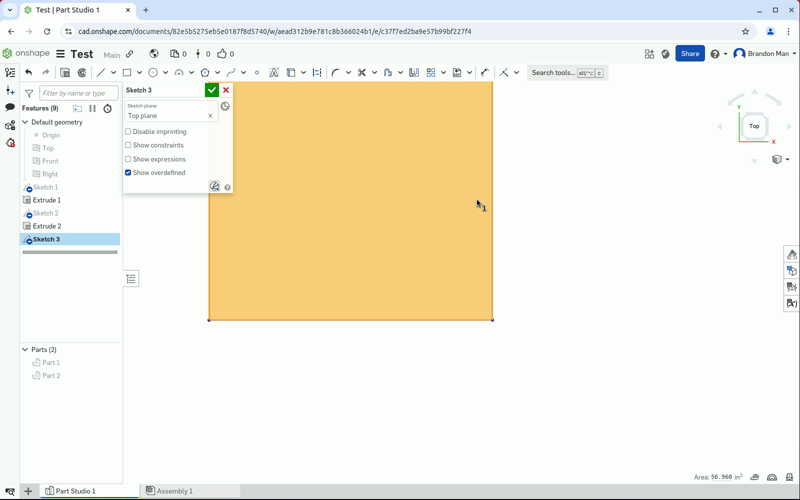
scroll(-6)
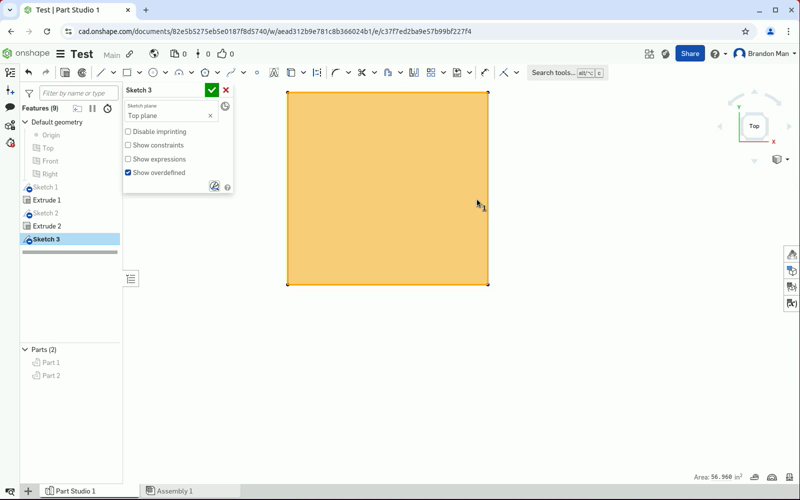
scroll(-6)
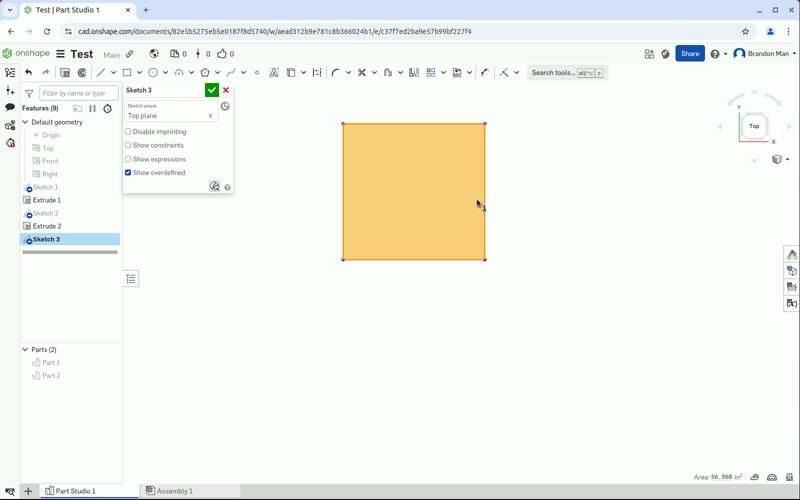
scroll(-6)
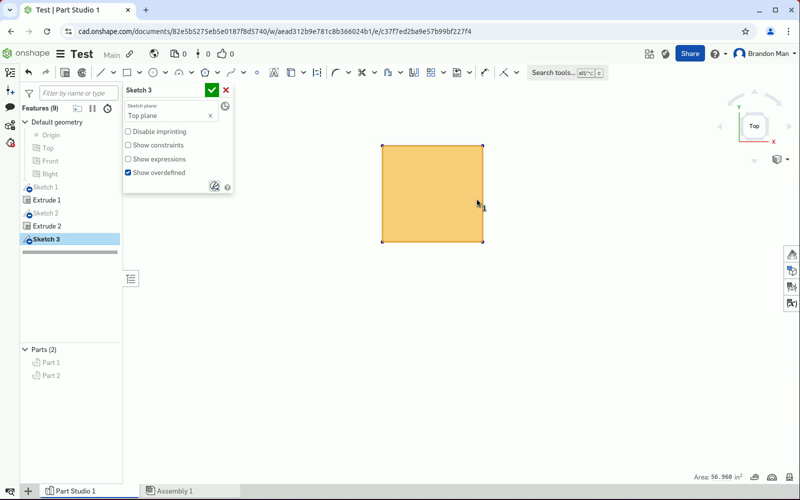
scroll(-6)
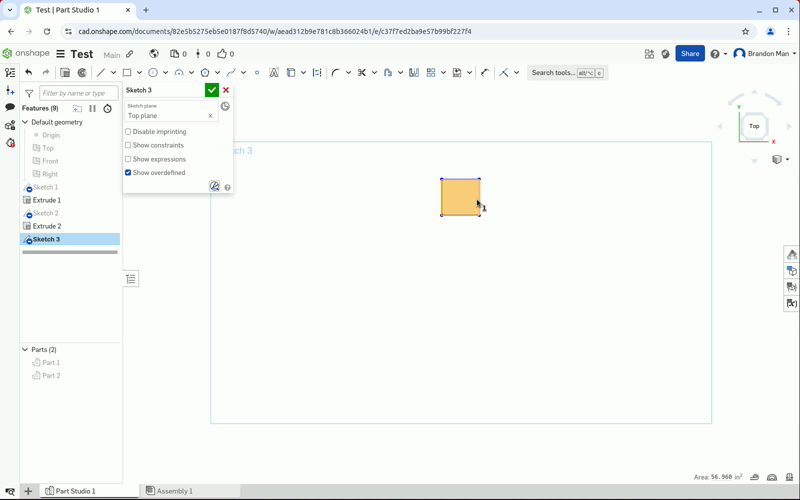
mouse_move(73, 352)
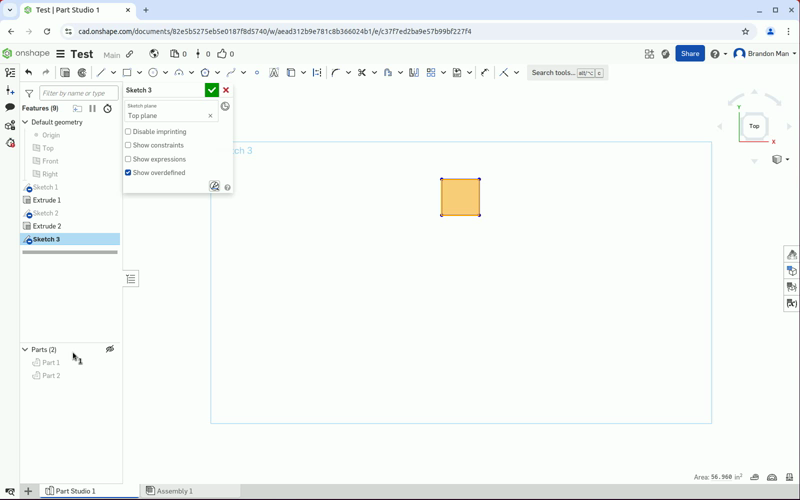
key(shift+y)
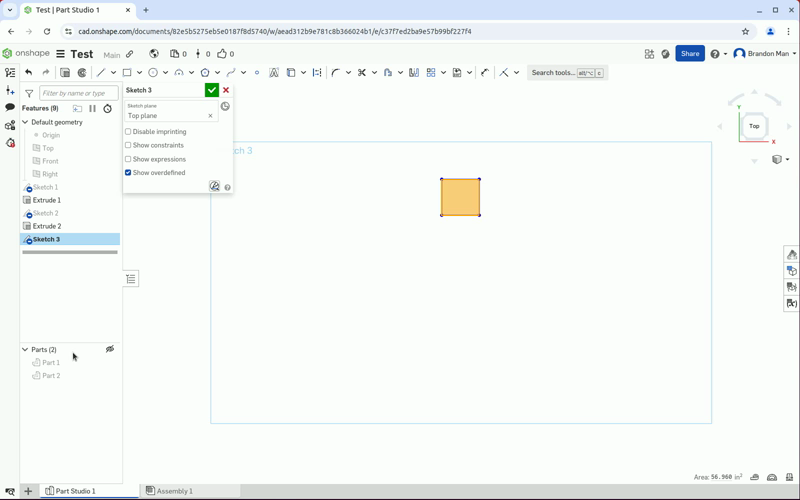
key(shift+e)
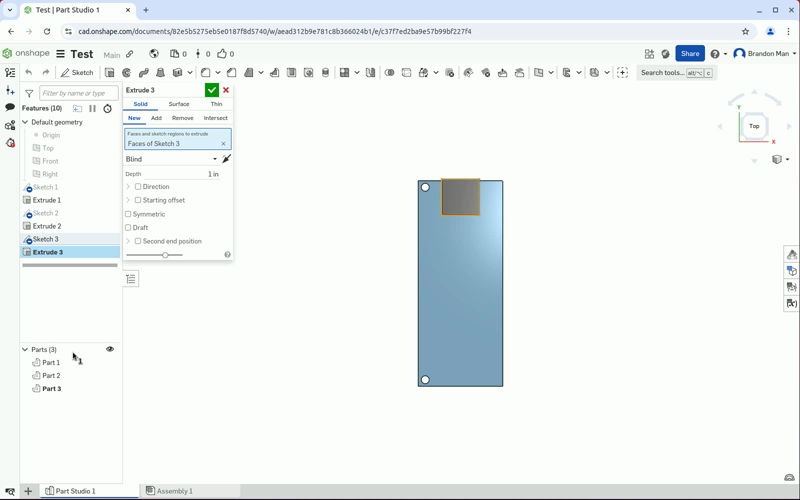
mouse_move(143, 106)
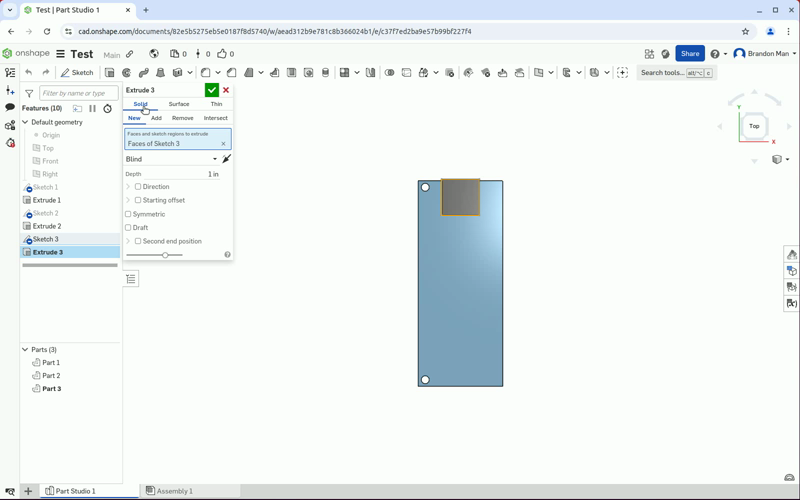
click(143, 106)
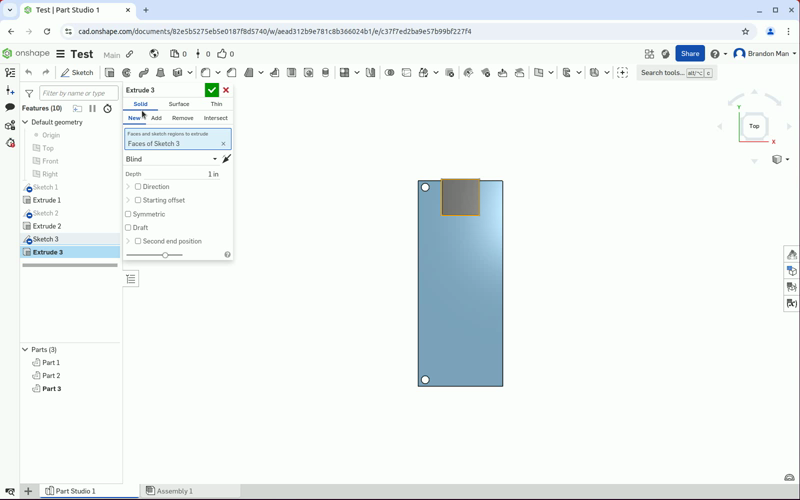
mouse_move(137, 120)
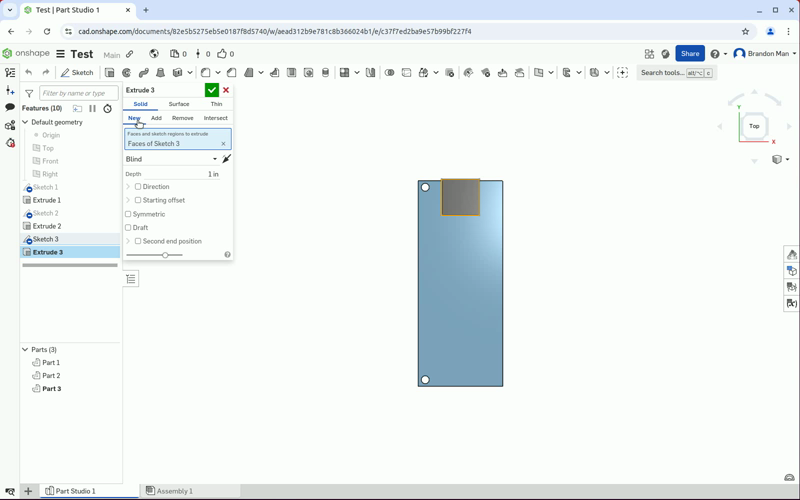
click(137, 120)
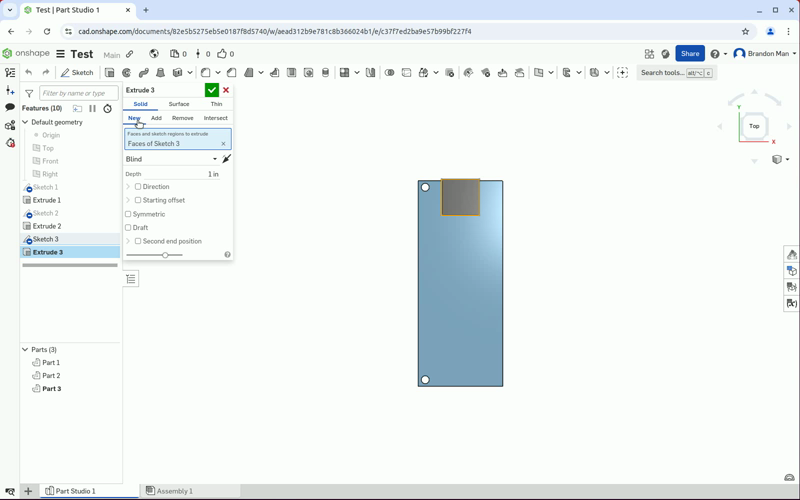
key(tab, 4)
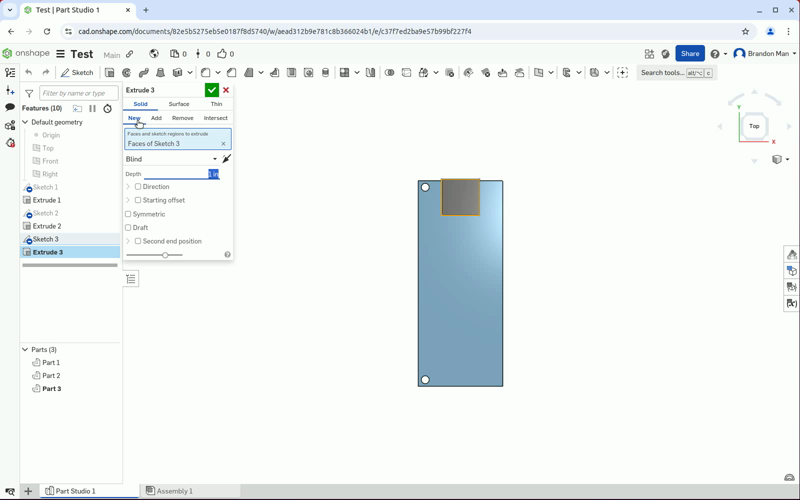
text(6.981)
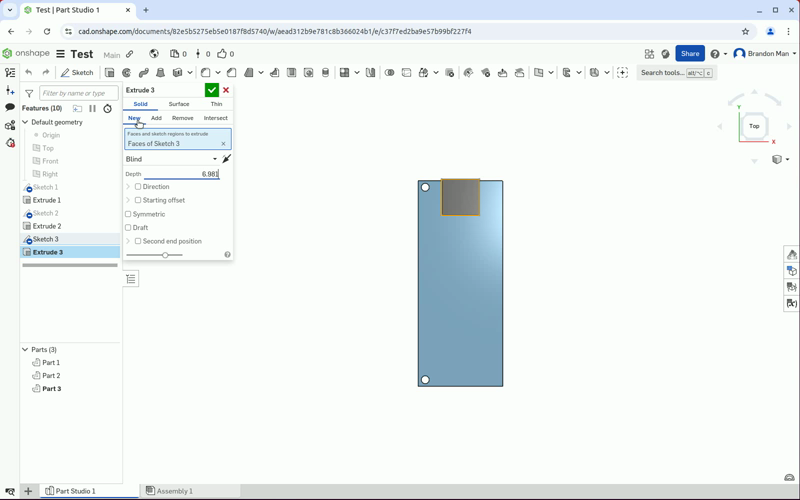
key(tab, 3)
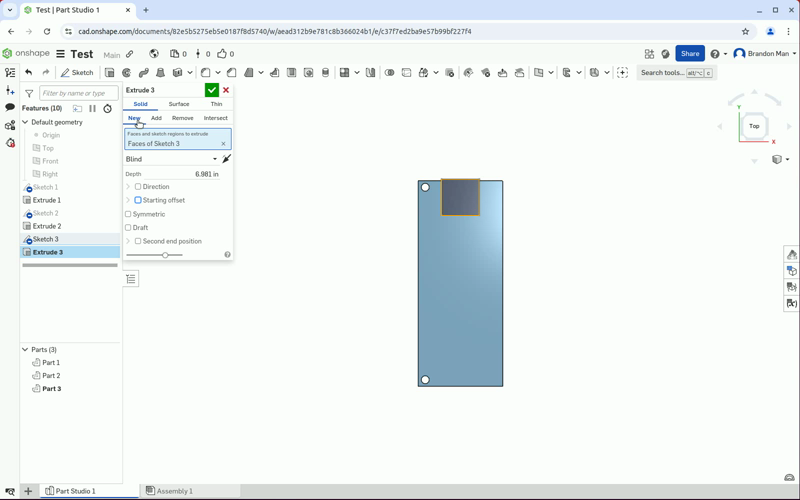
key(tab, 2)
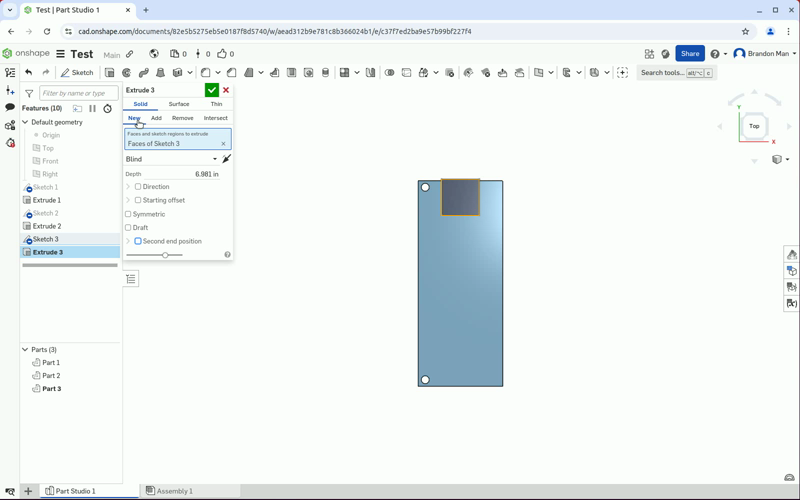
key(space)
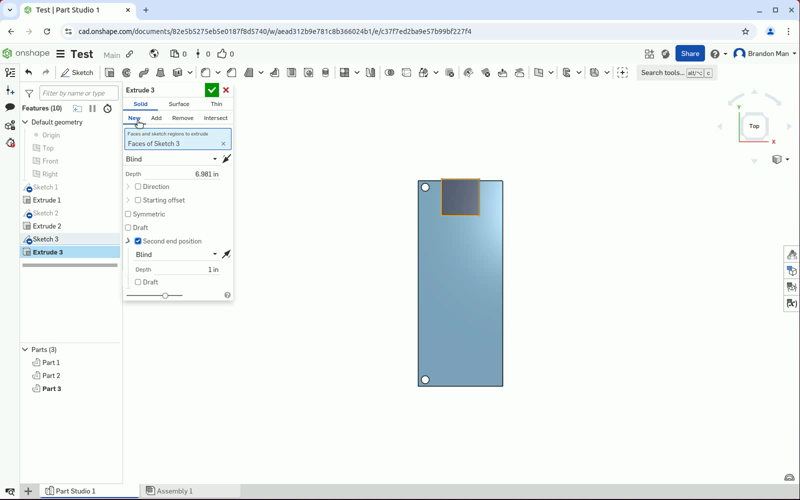
key(tab, 3)
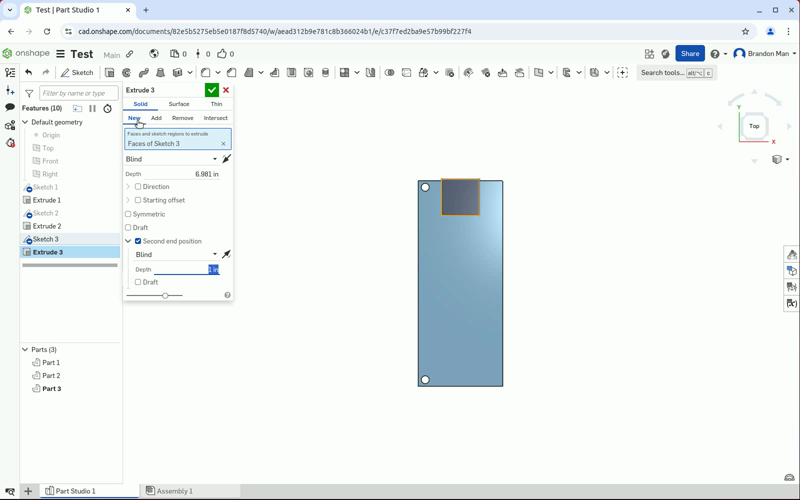
text(3.37)
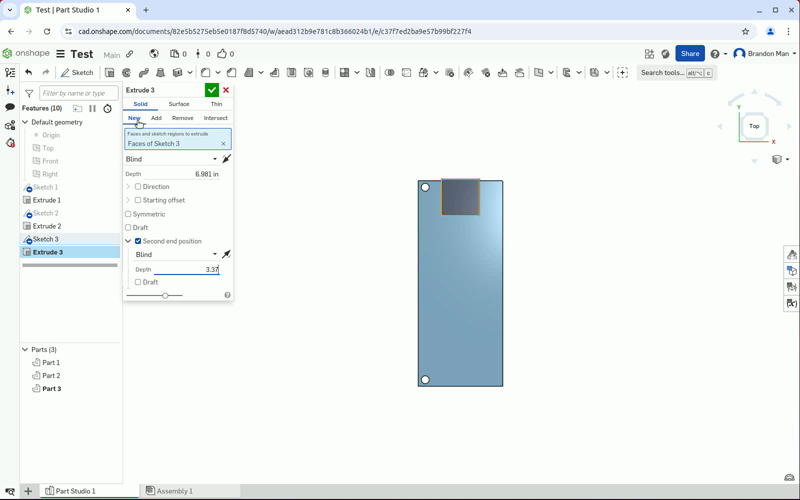
key(enter)
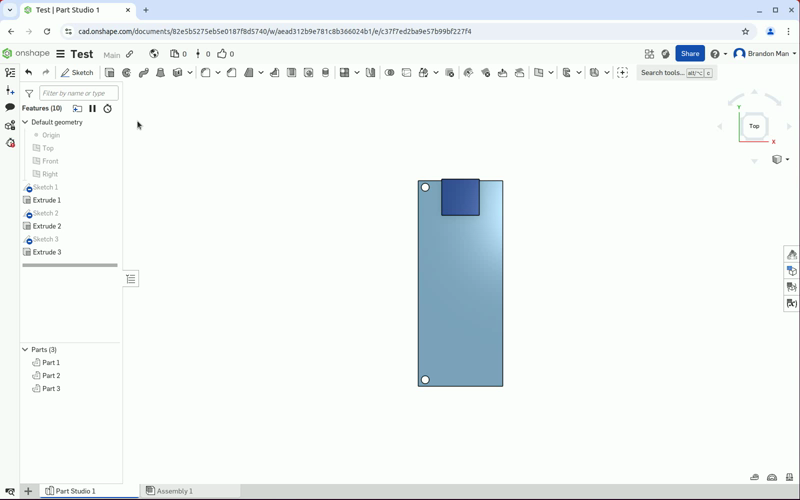
key(shift+h)
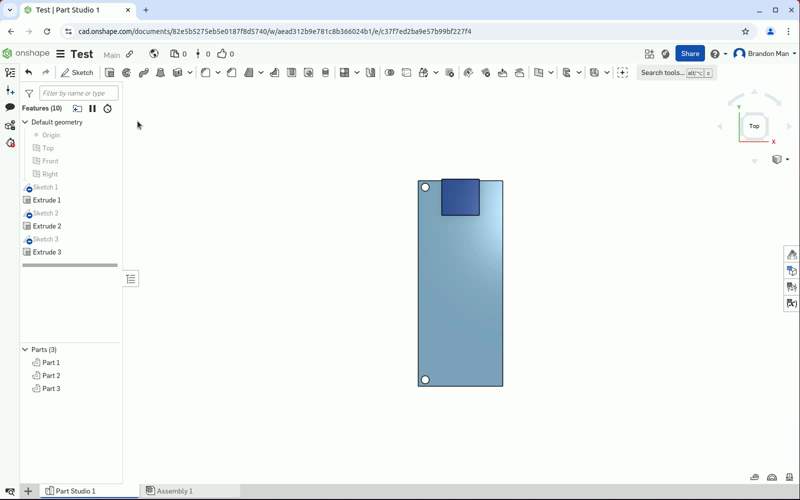
key(shift+h)
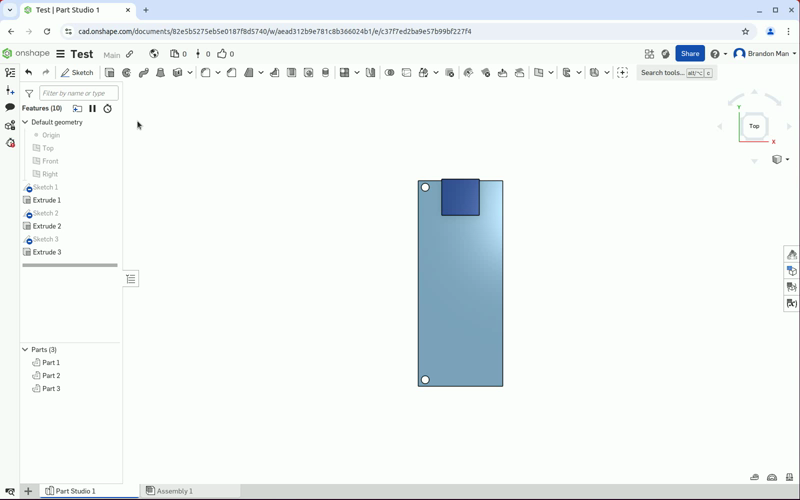
mouse_move(73, 189)
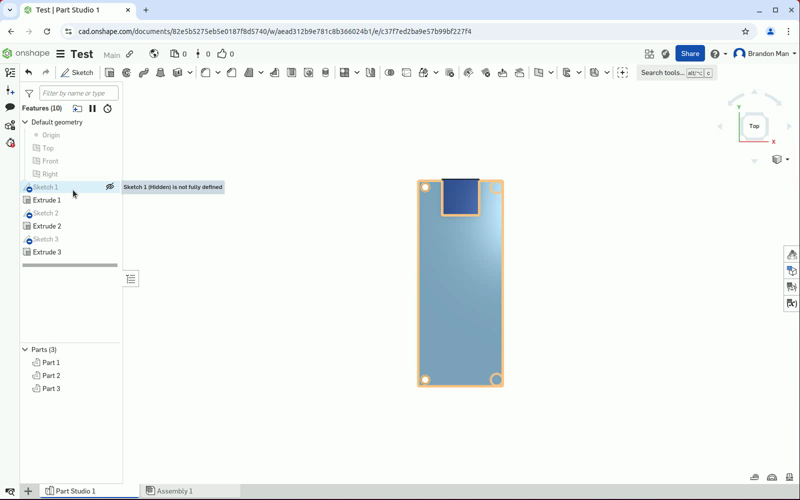
click(73, 189)
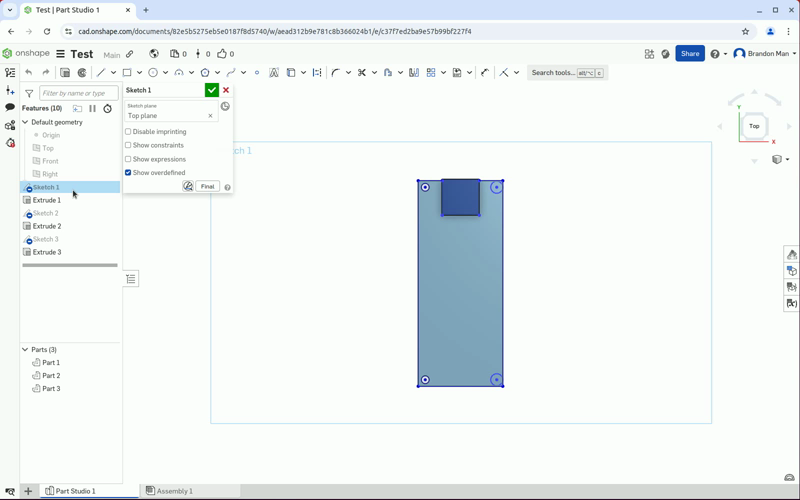
mouse_move(229, 92)
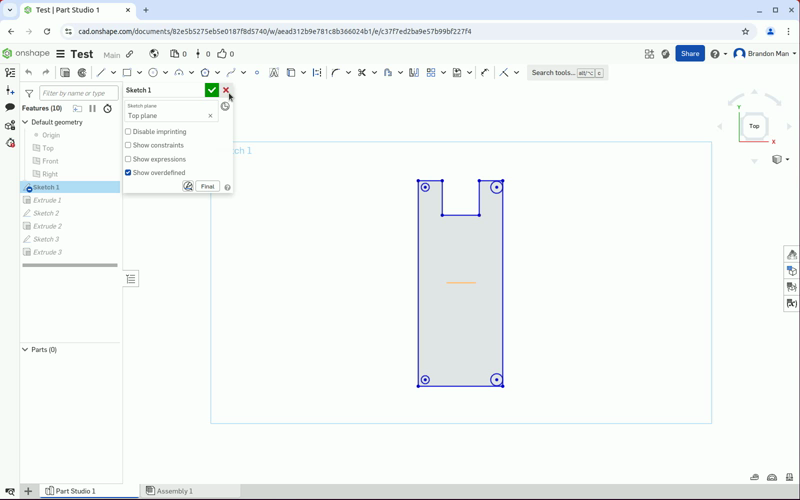
click(229, 92)
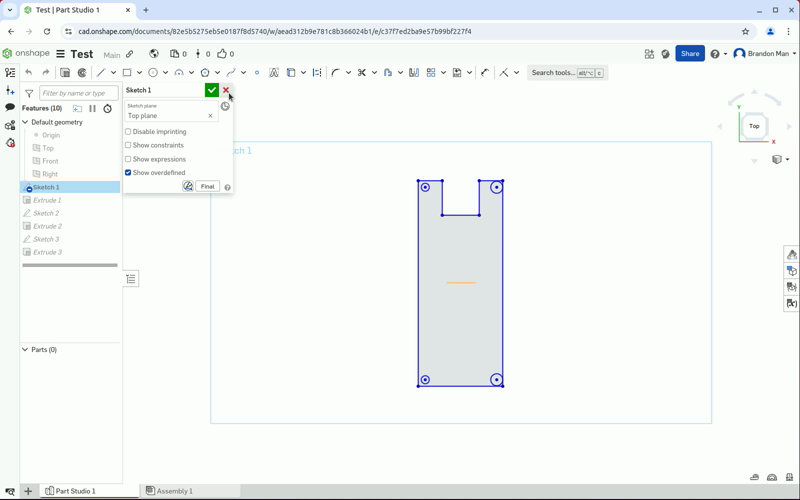
key(shift+s)
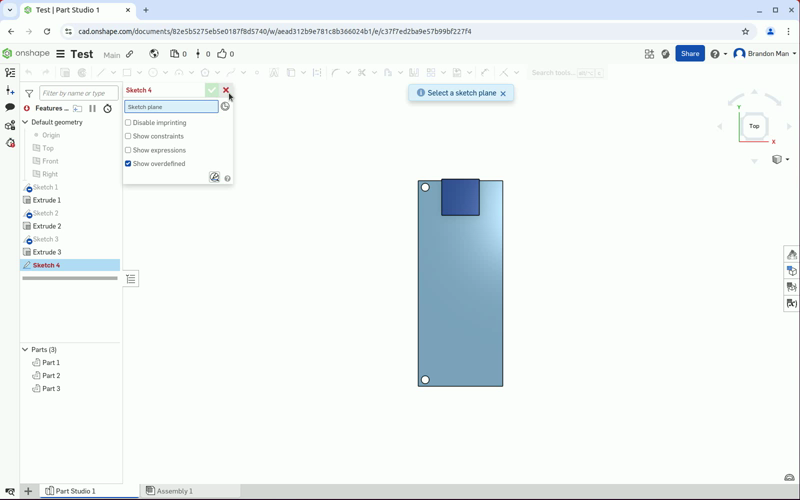
mouse_move(73, 150)
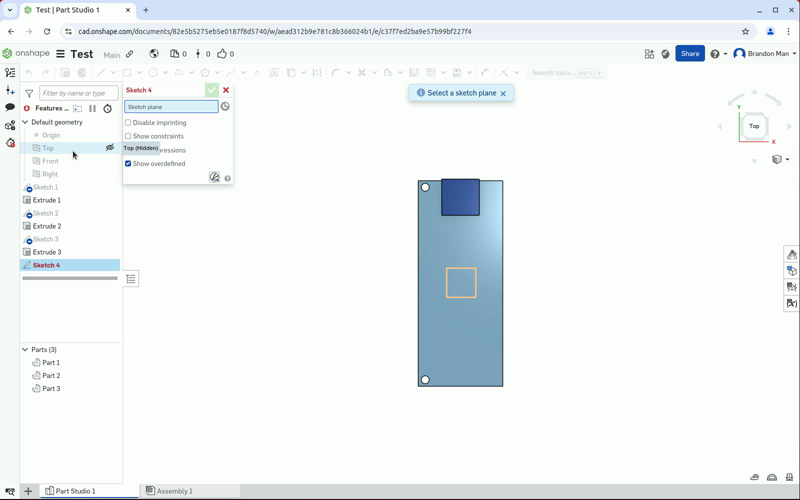
click(73, 150)
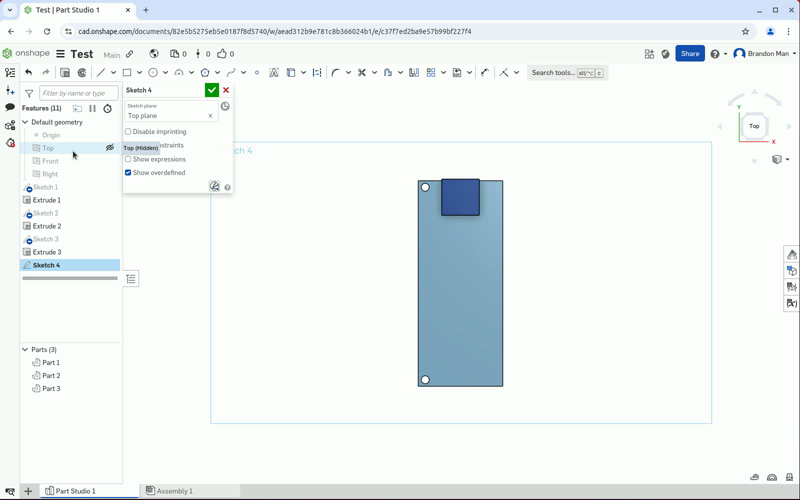
mouse_move(73, 352)
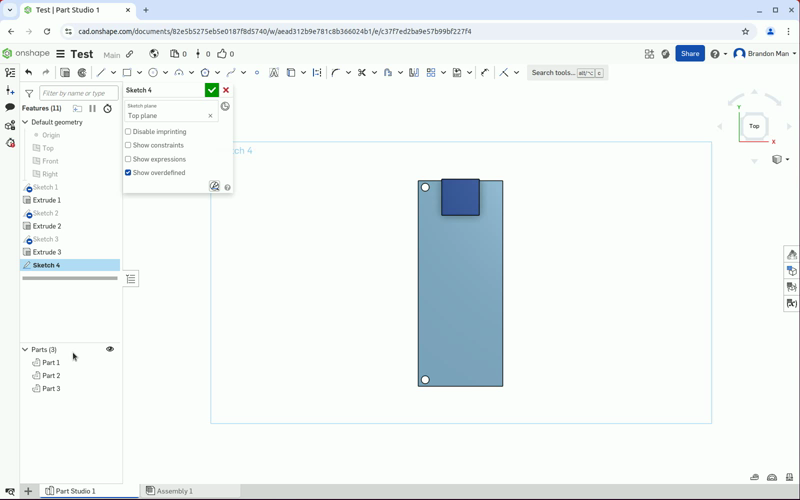
key(y)
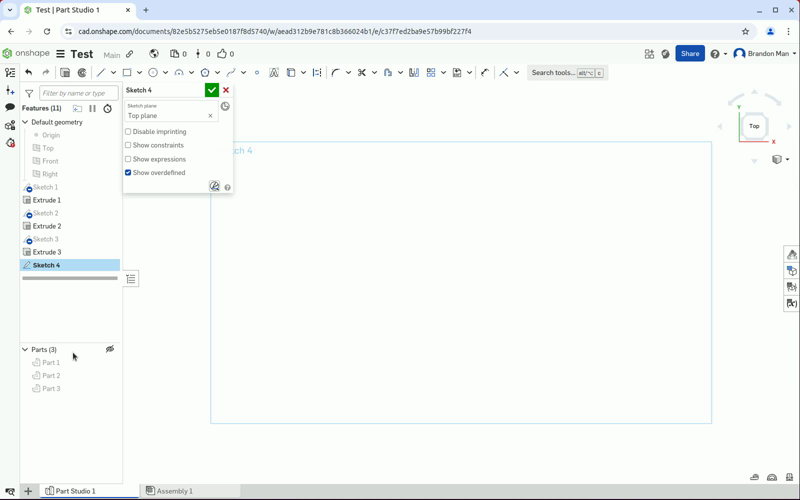
key(l)
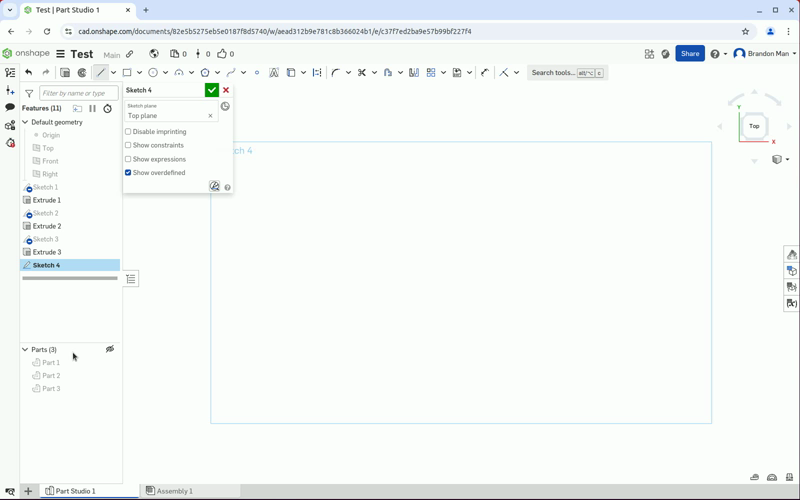
key_down(shift)
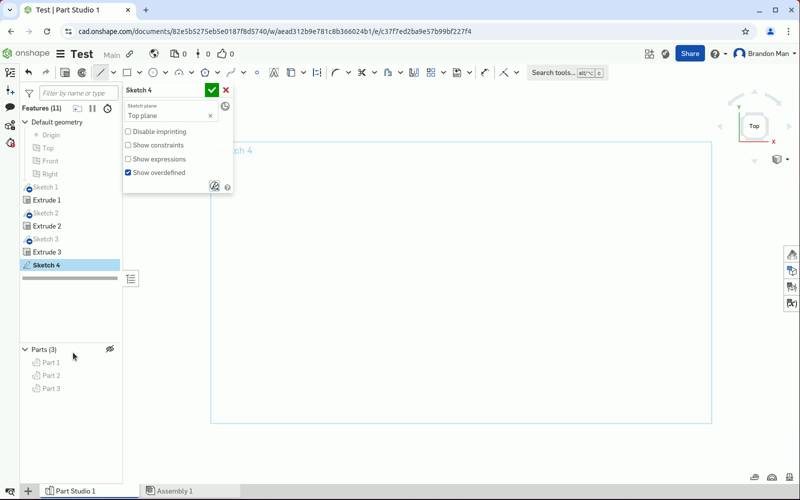
mouse_move(441, 179)
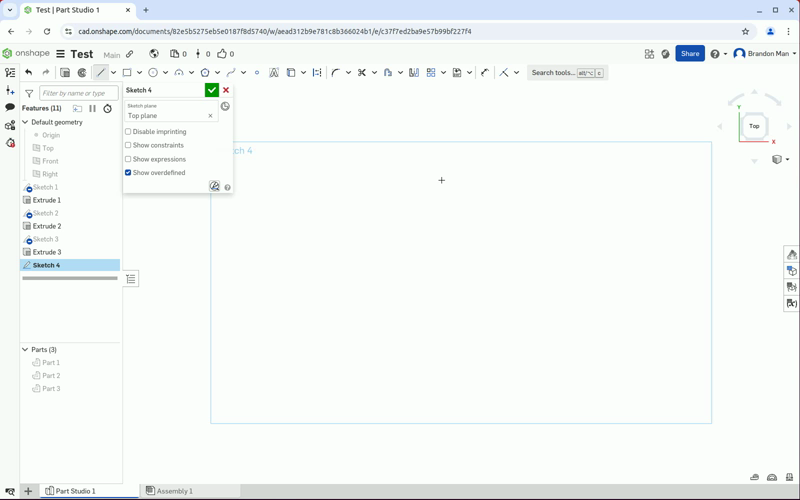
click(441, 179)
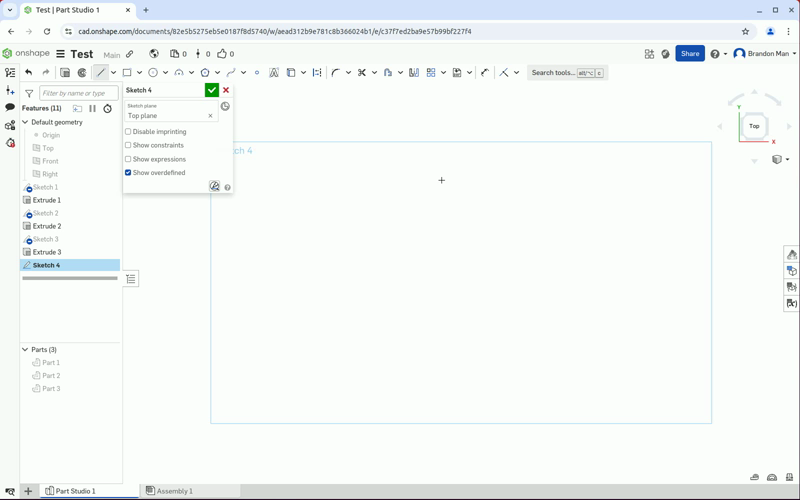
key_up(shift)
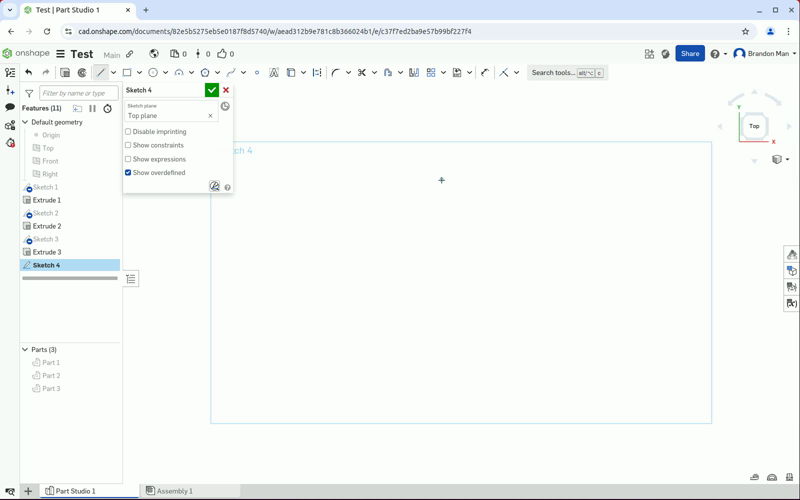
key_down(shift)
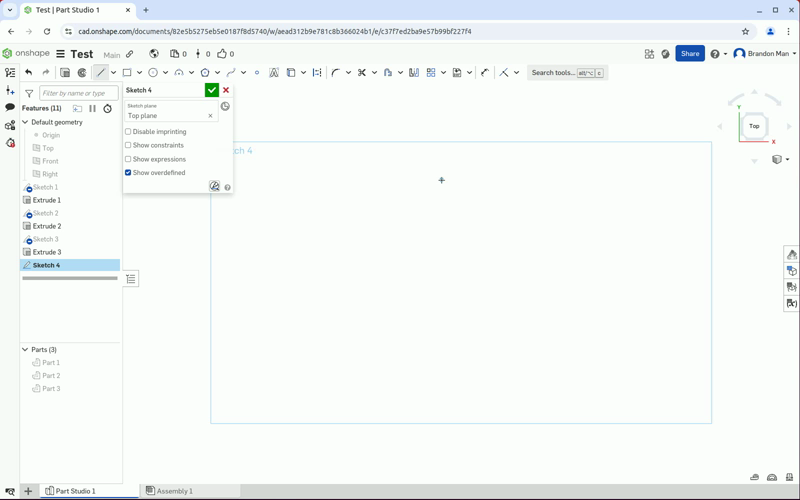
mouse_move(471, 179)
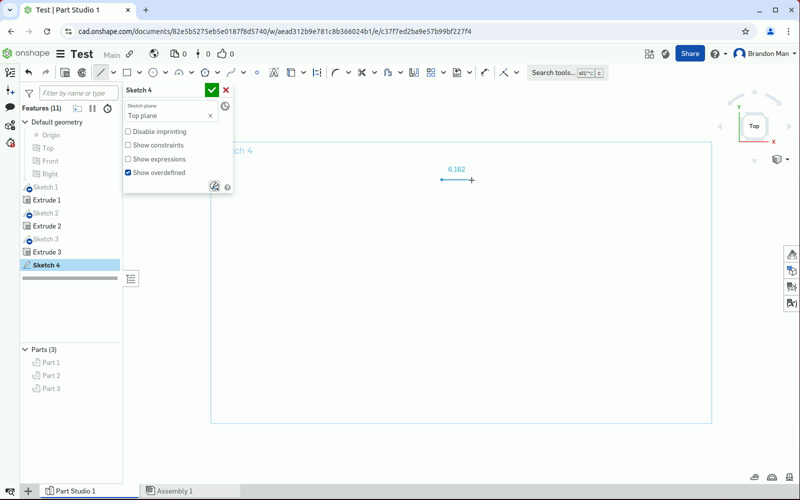
mouse_move(479, 179)
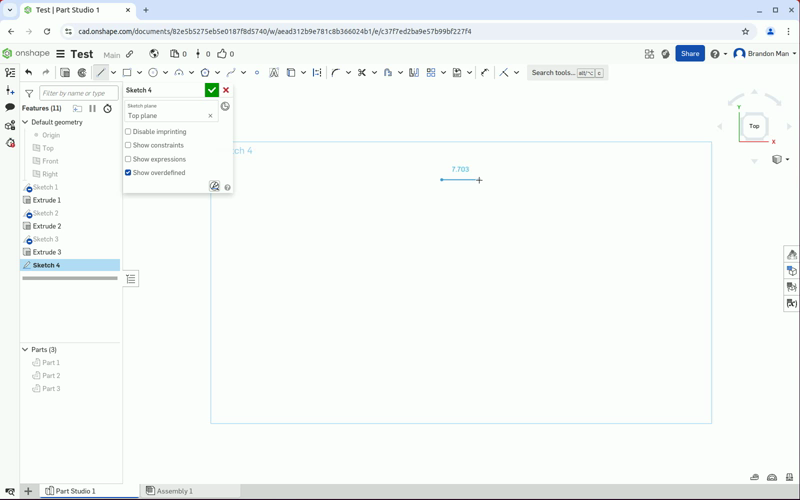
click(479, 179)
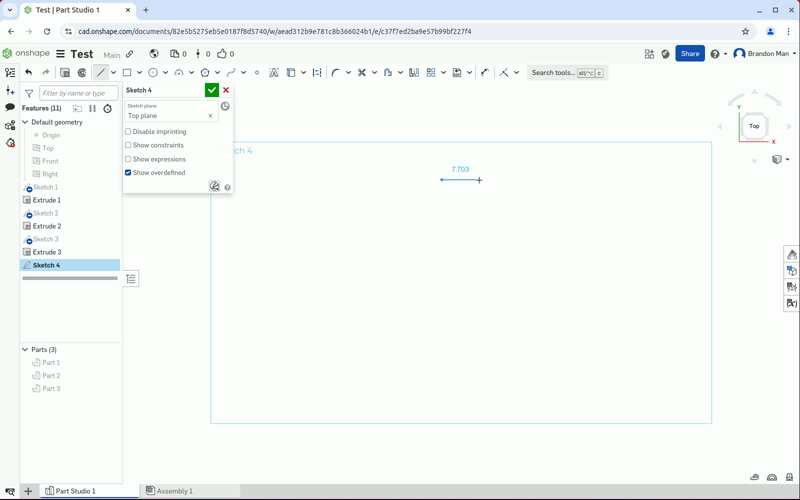
key_up(shift)
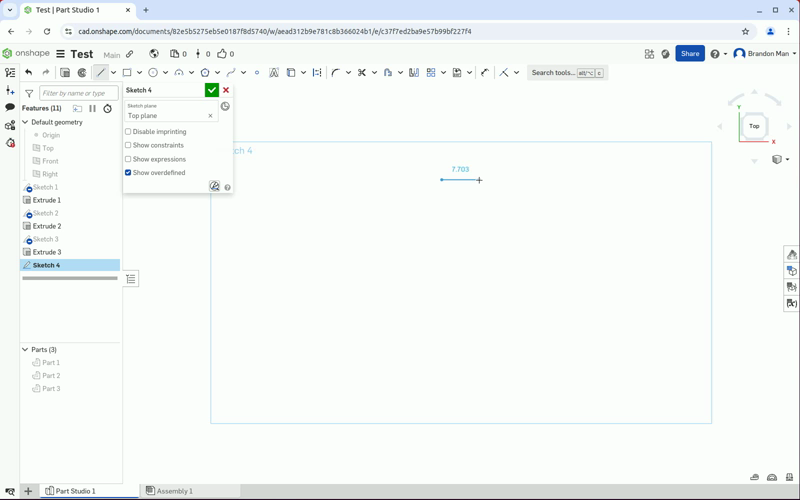
key_down(shift)
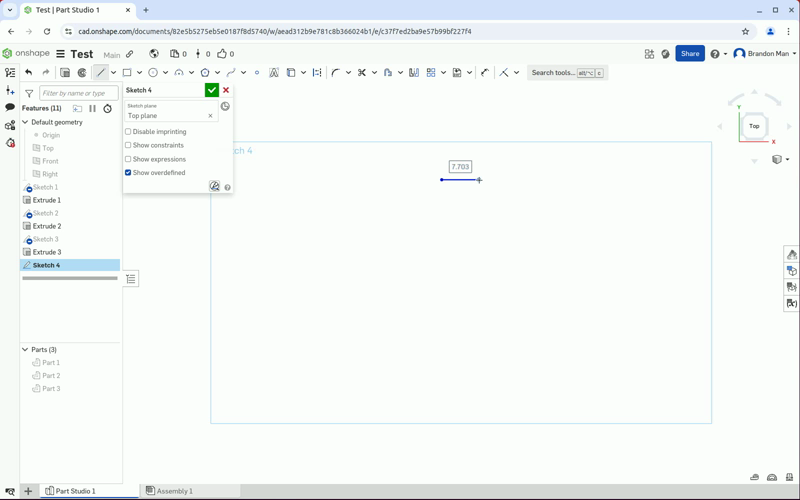
mouse_move(509, 179)
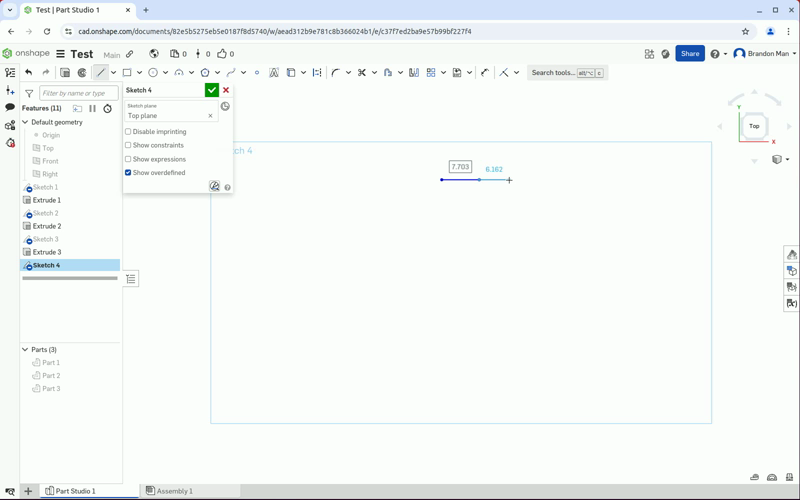
mouse_move(479, 169)
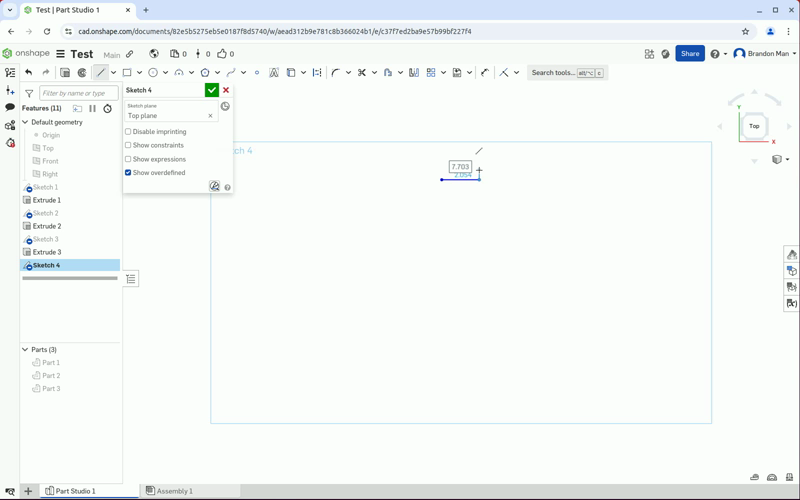
click(479, 169)
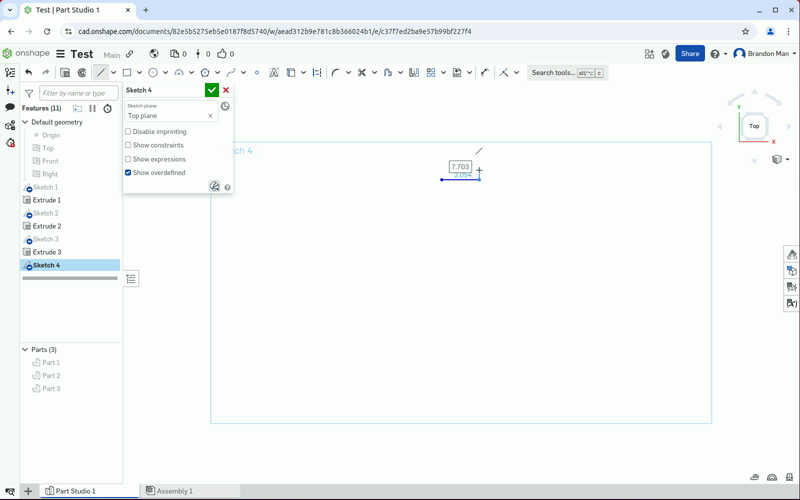
key_up(shift)
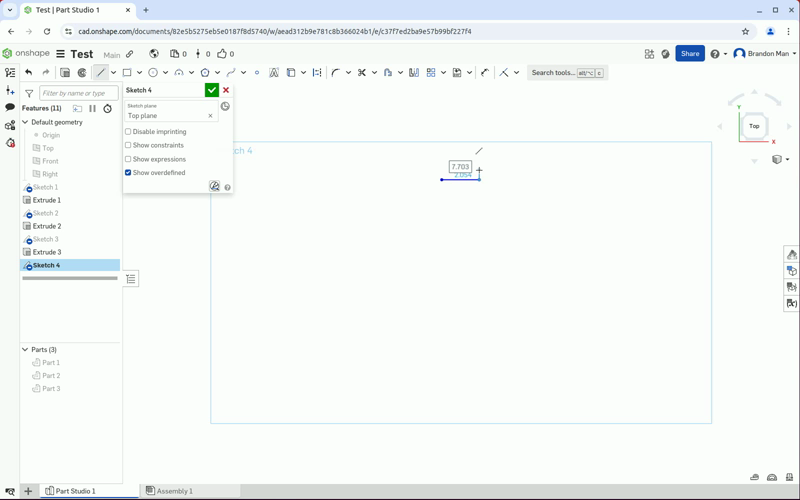
key_down(shift)
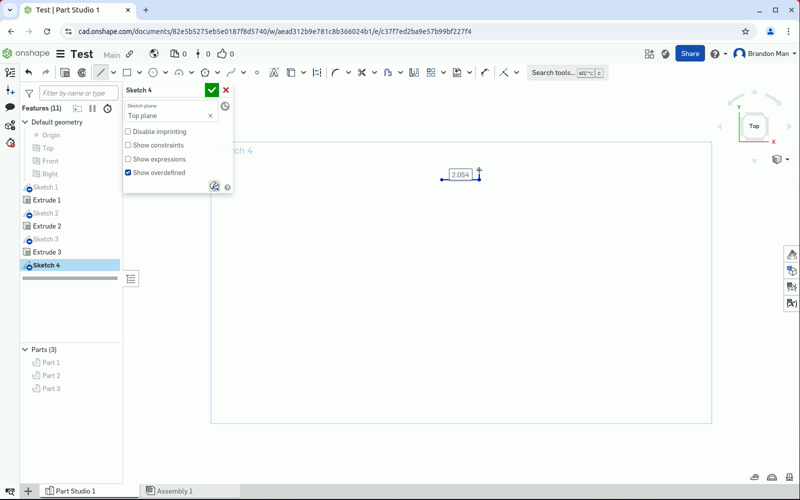
mouse_move(509, 169)
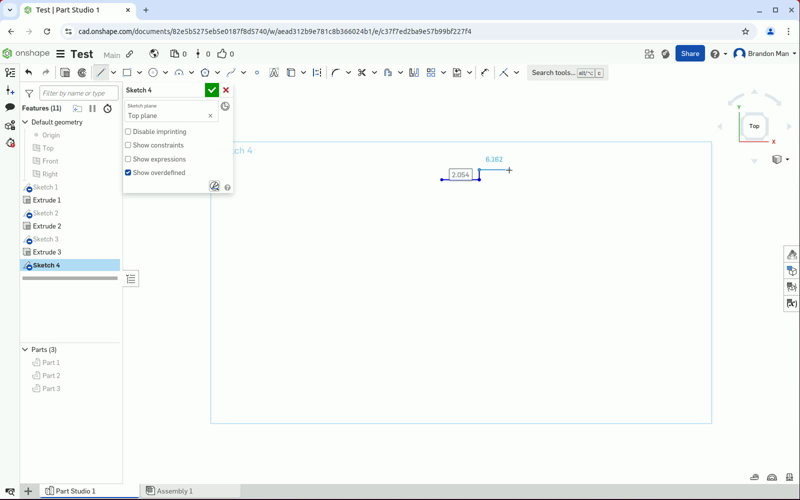
mouse_move(441, 169)
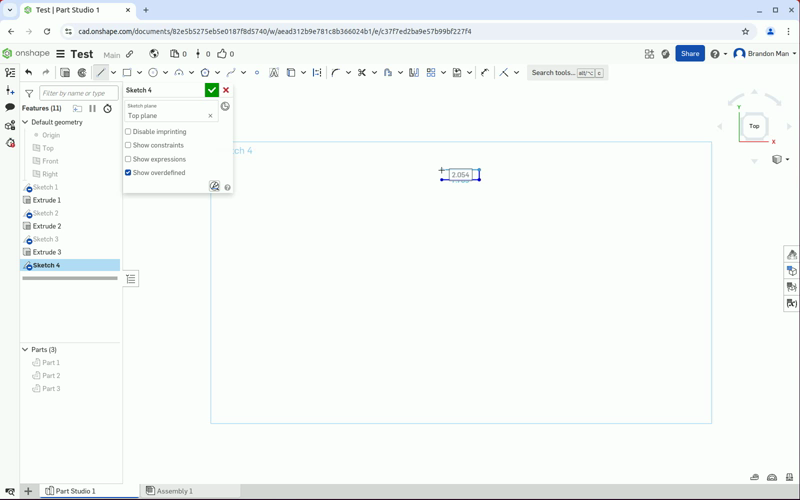
click(441, 169)
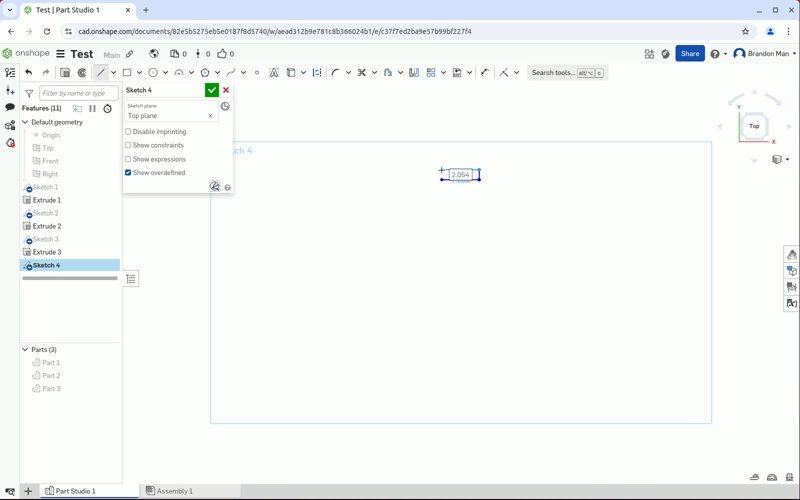
key_up(shift)
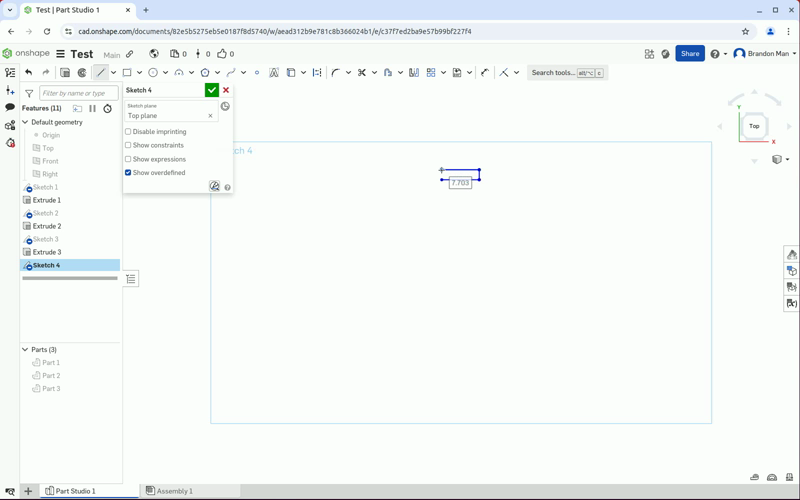
mouse_move(471, 169)
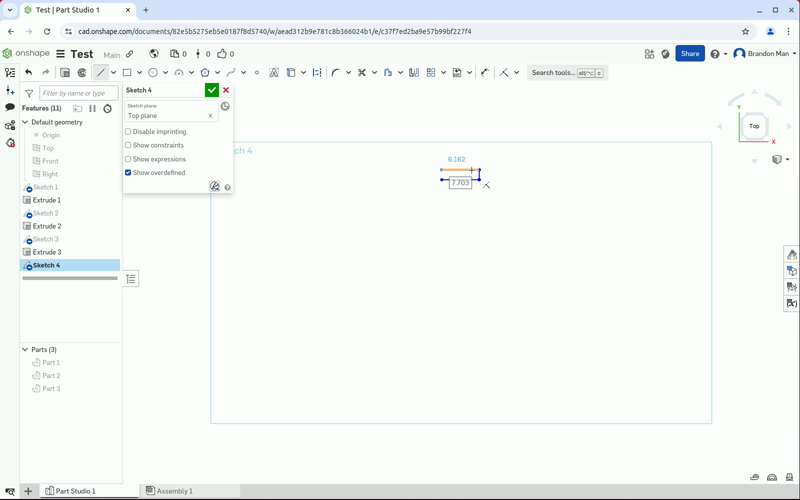
key_down(shift)
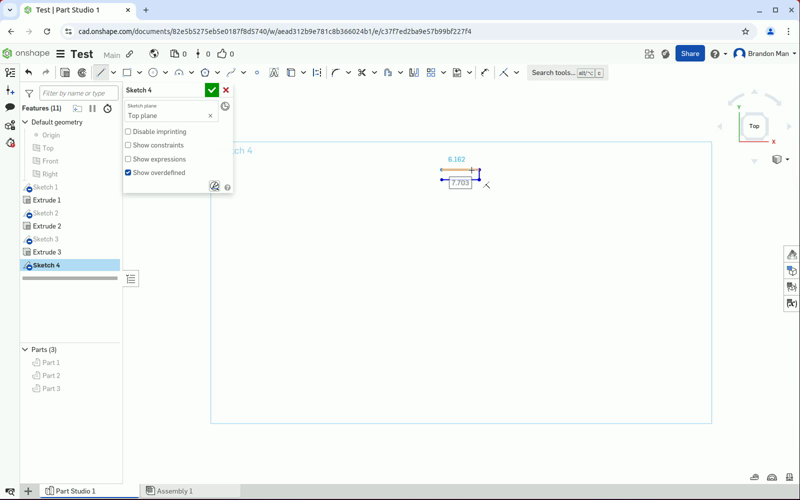
mouse_move(441, 179)
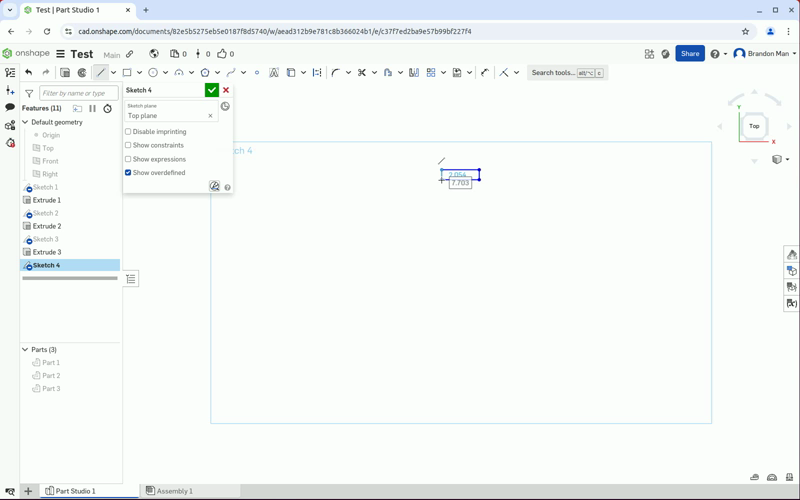
key_up(shift)
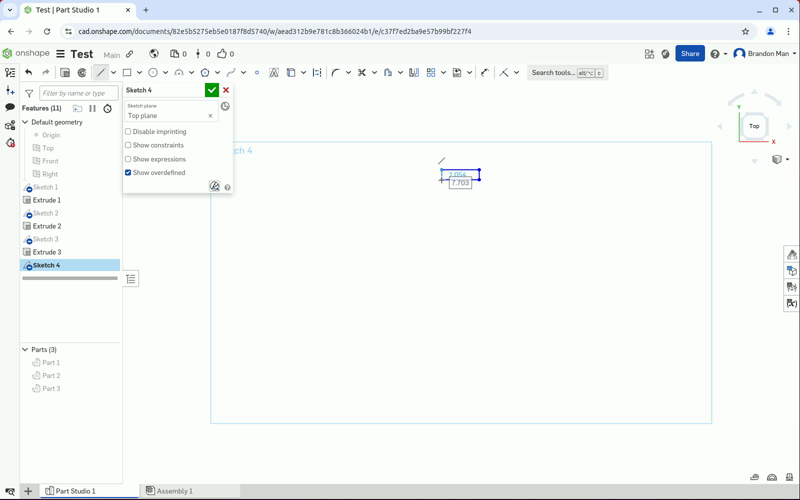
click(441, 179)
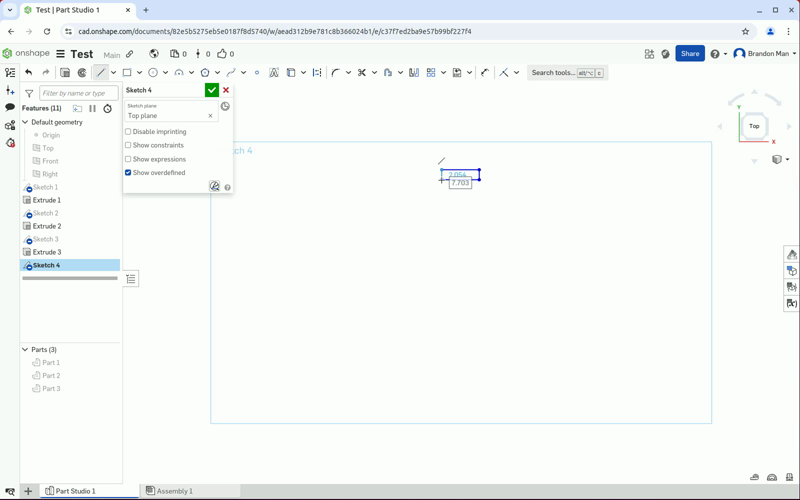
key(esc)
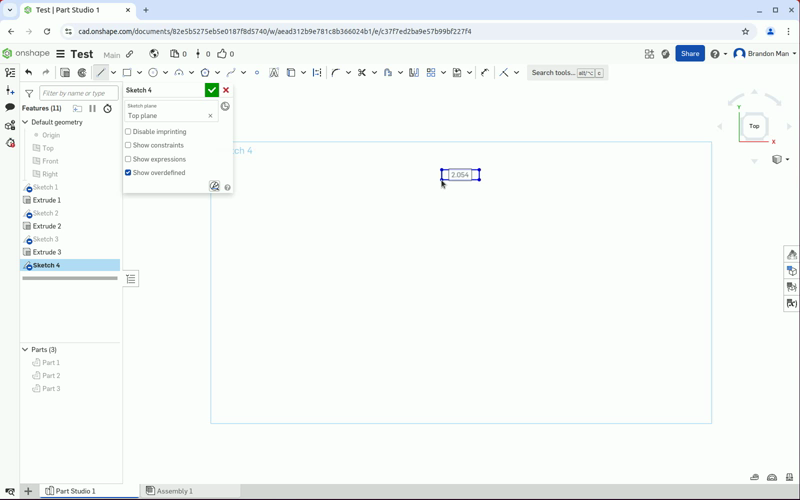
mouse_move(458, 177)
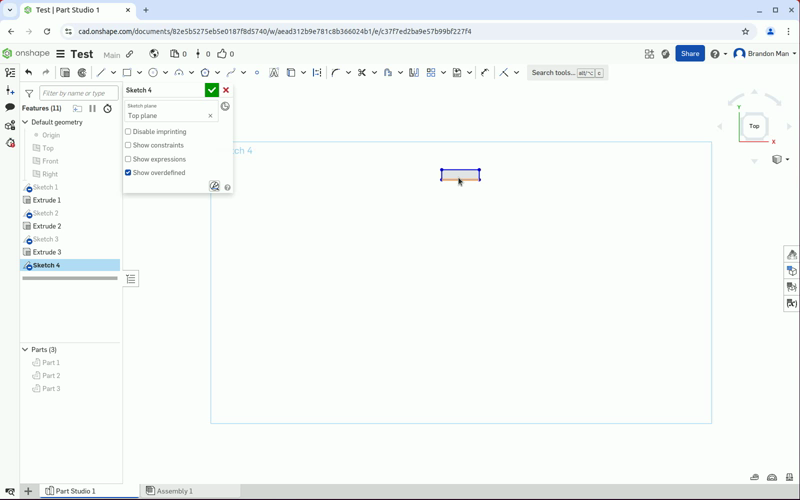
scroll(6)
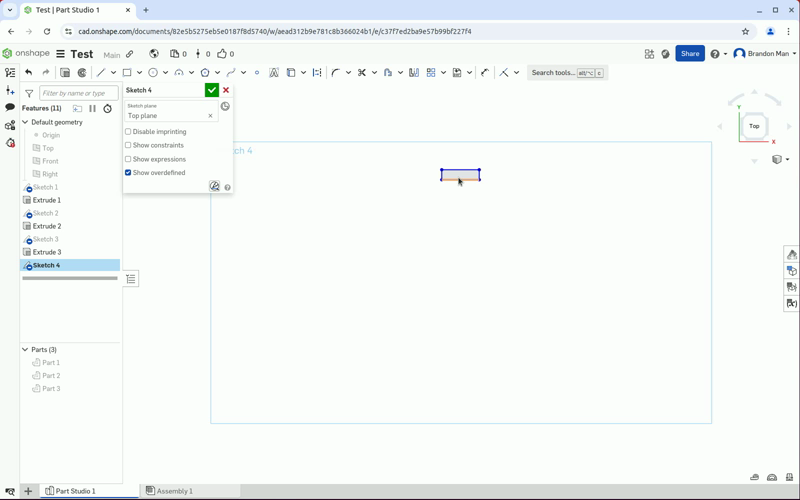
scroll(6)
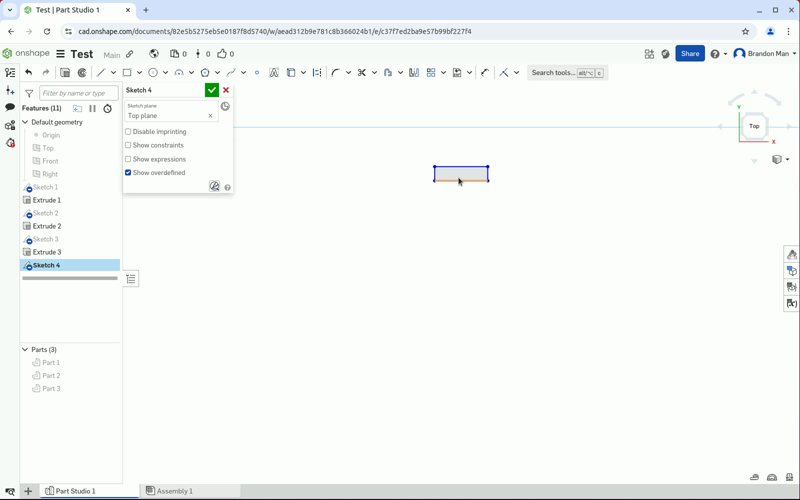
scroll(6)
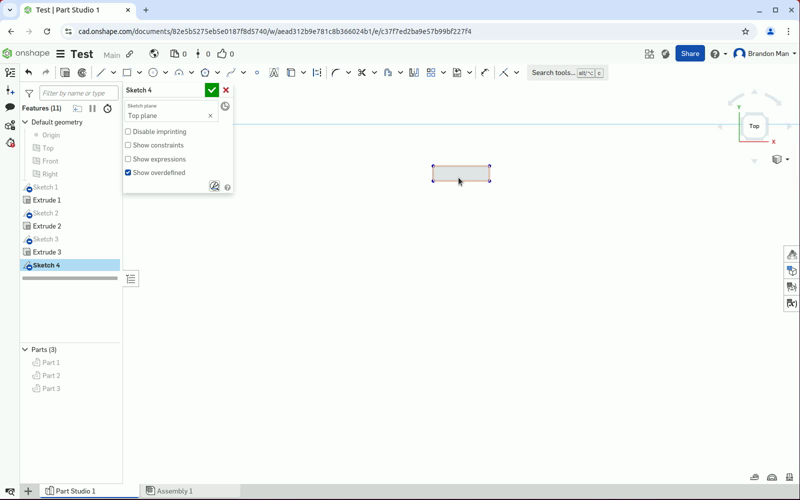
scroll(6)
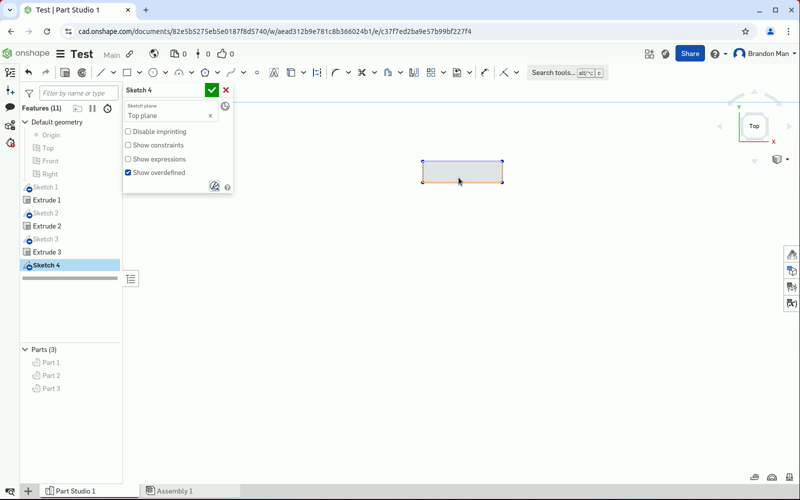
scroll(6)
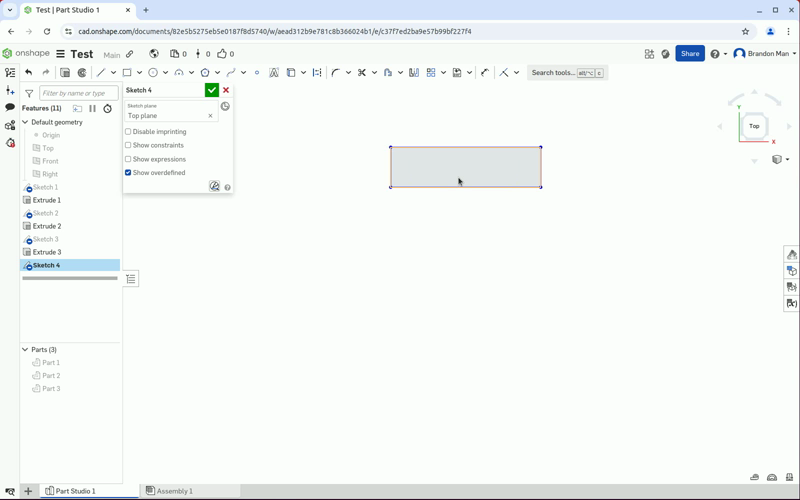
scroll(6)
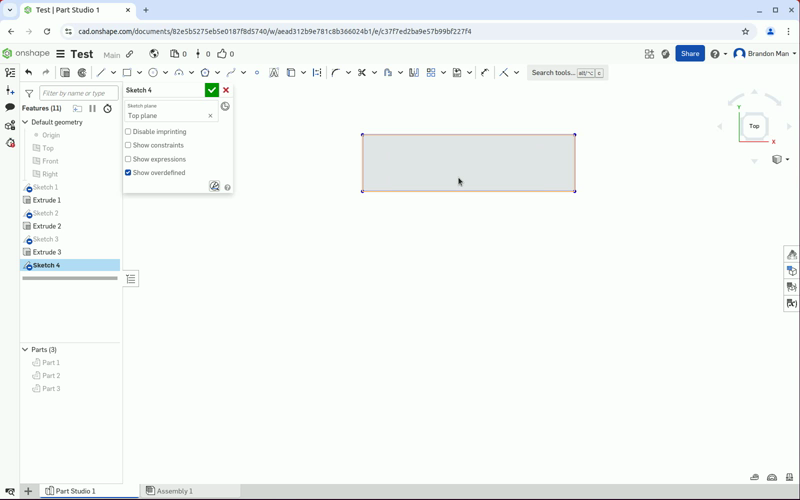
scroll(6)
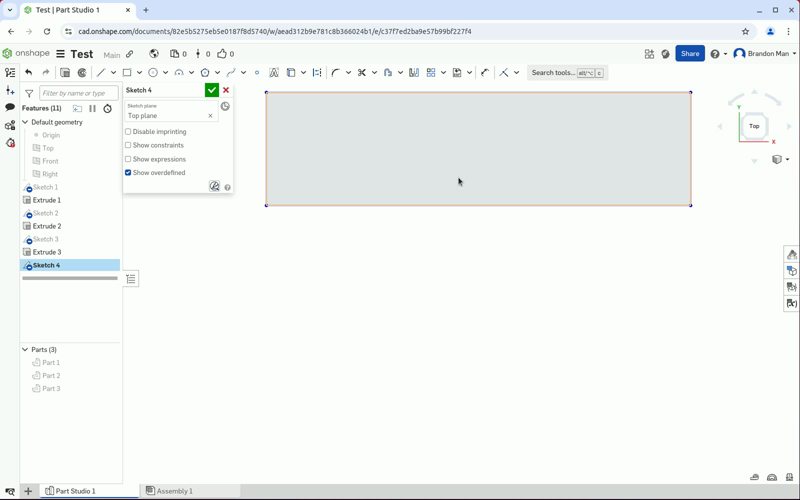
click(458, 177)
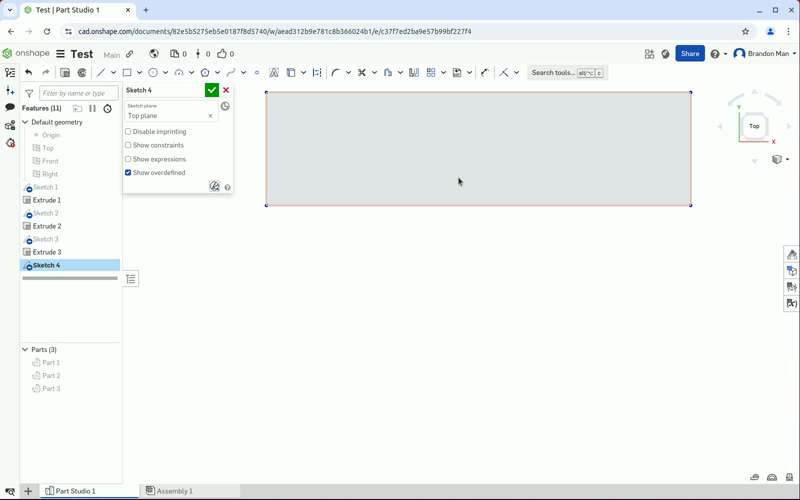
scroll(-6)
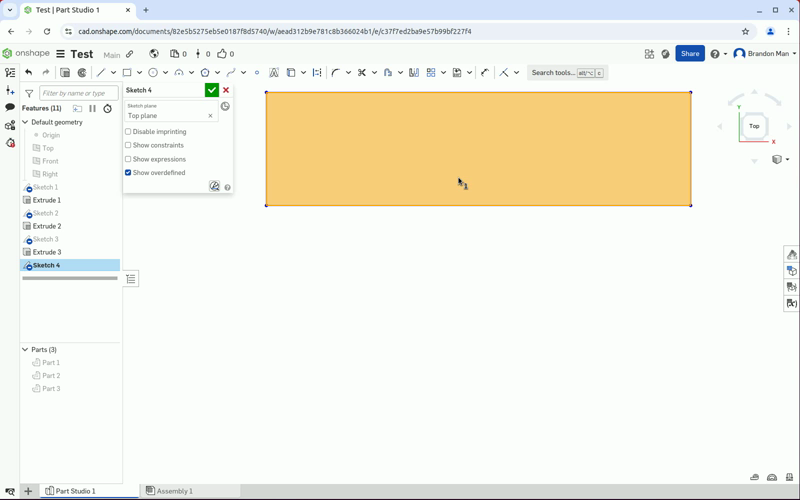
scroll(-6)
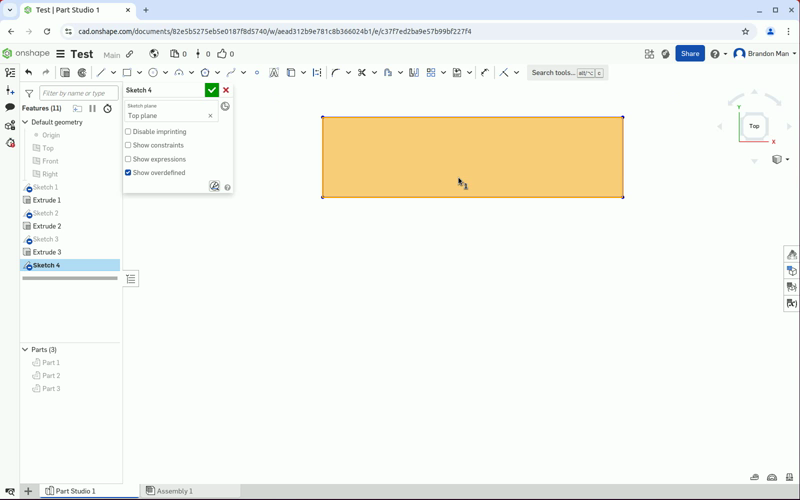
scroll(-6)
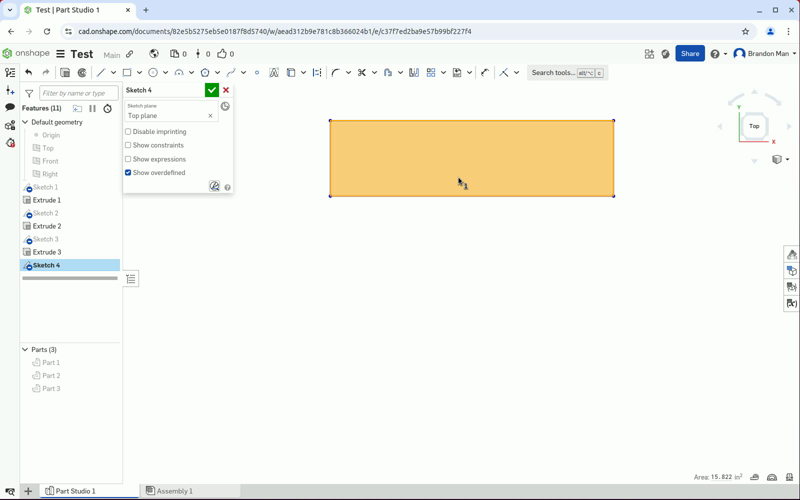
scroll(-6)
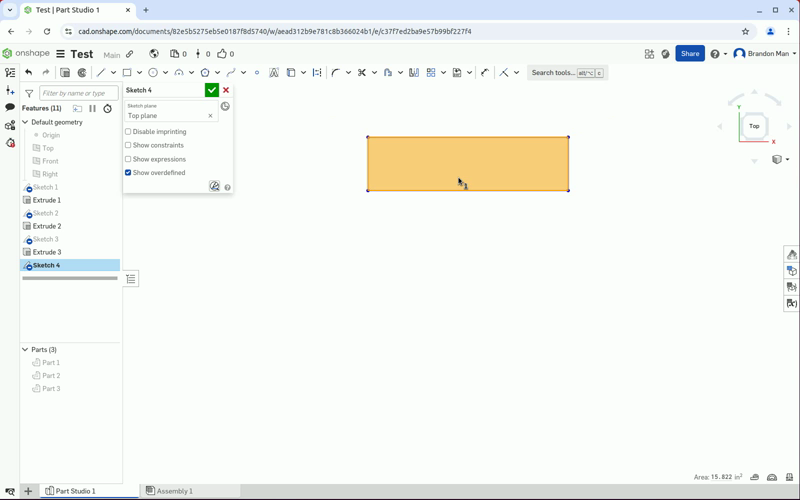
scroll(-6)
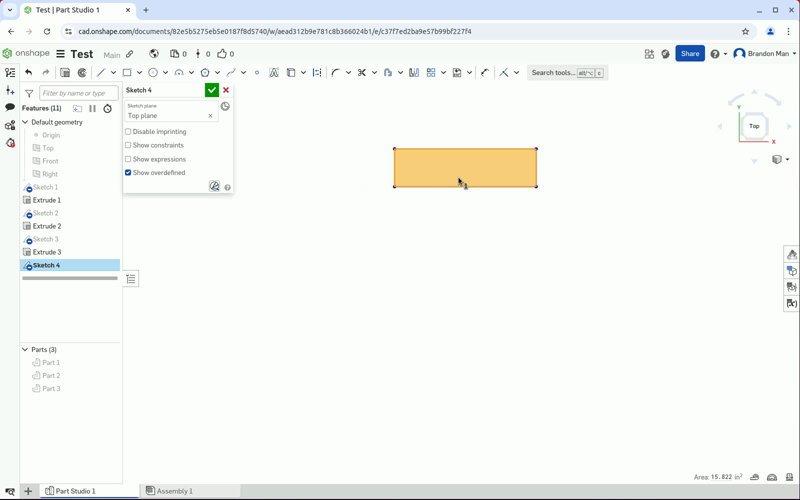
scroll(-6)
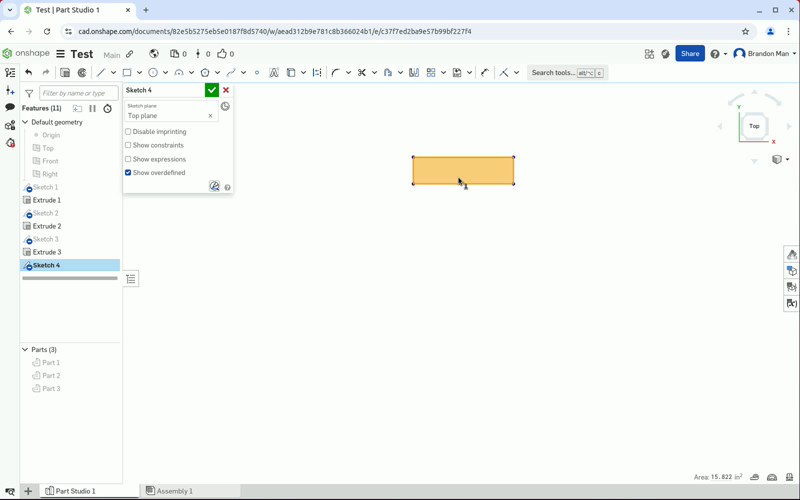
scroll(-6)
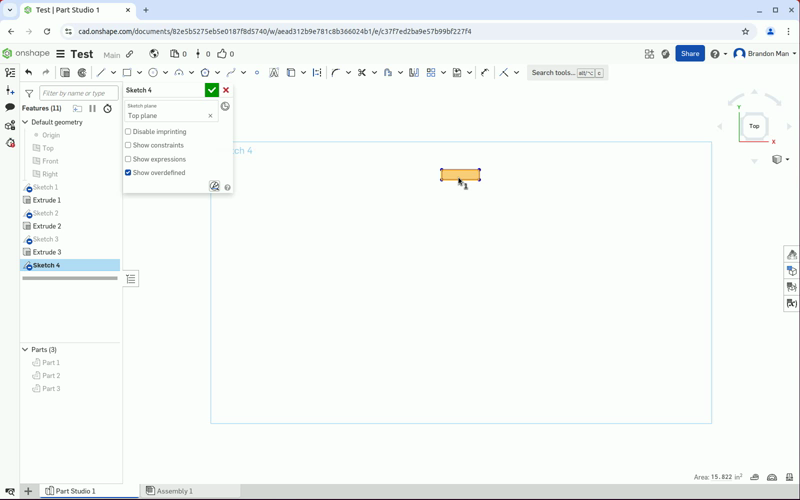
mouse_move(73, 352)
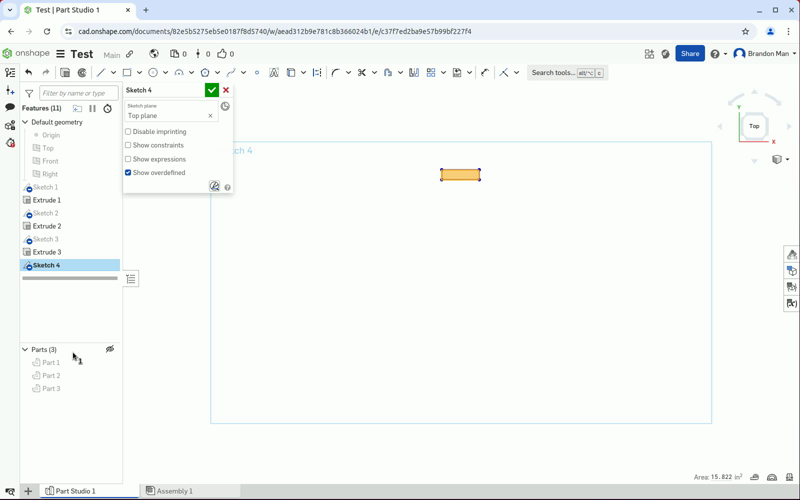
key(shift+y)
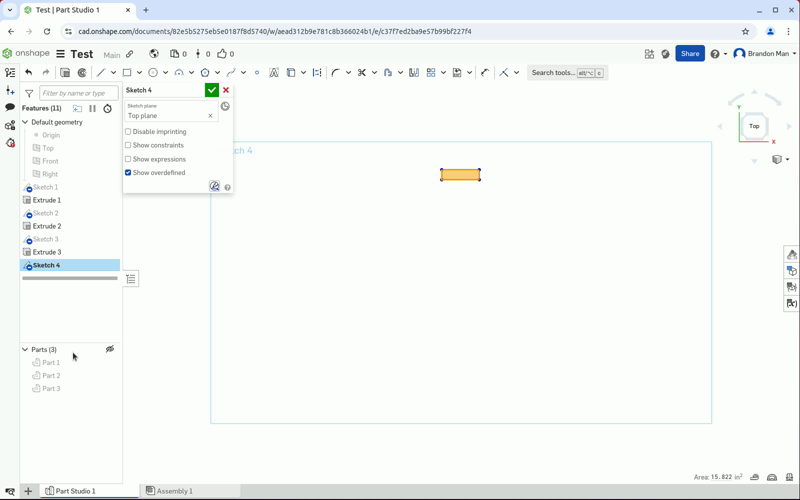
key(shift+e)
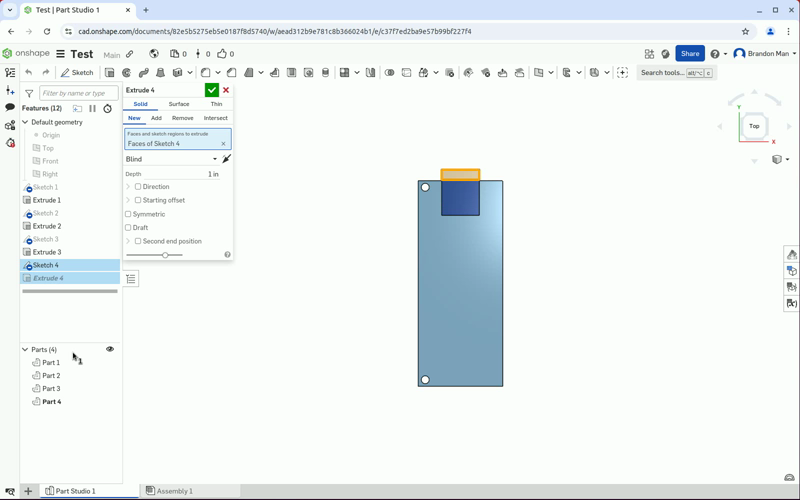
mouse_move(143, 106)
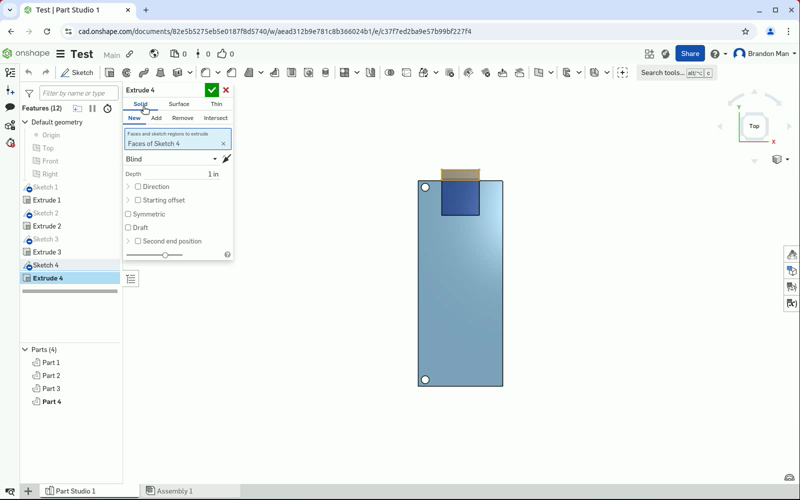
click(143, 106)
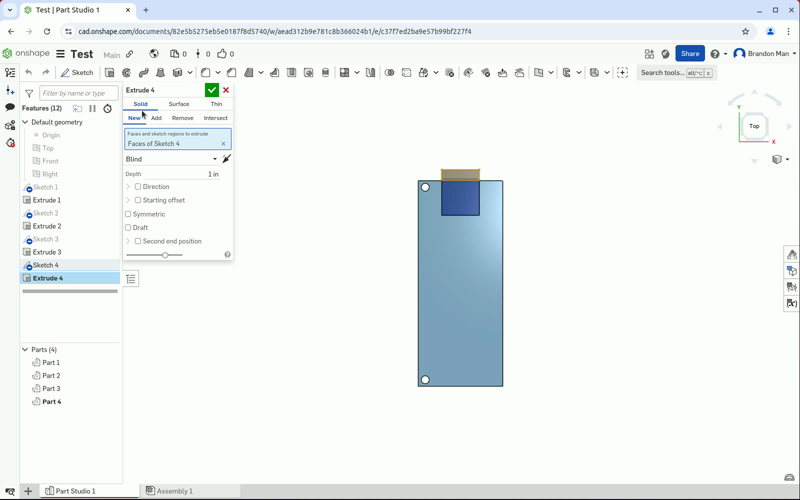
mouse_move(137, 120)
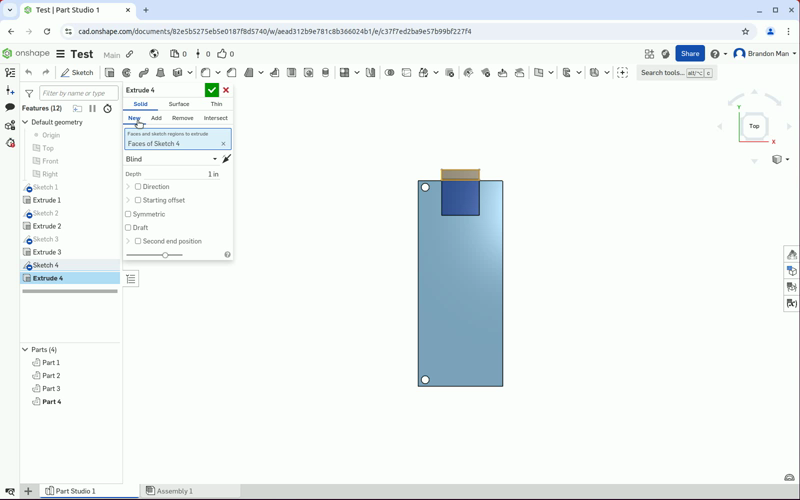
click(137, 120)
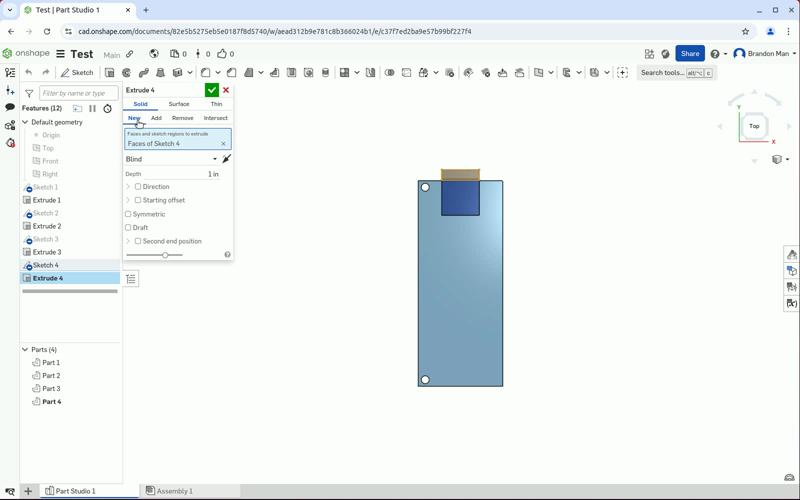
key(tab, 4)
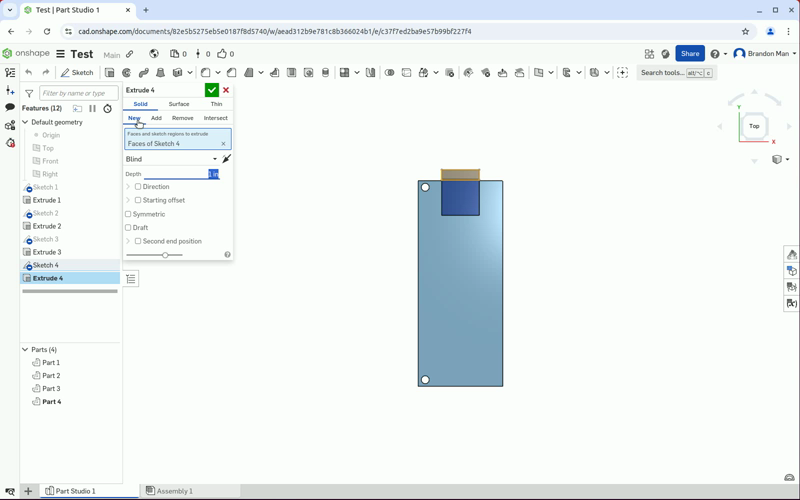
text(6.981)
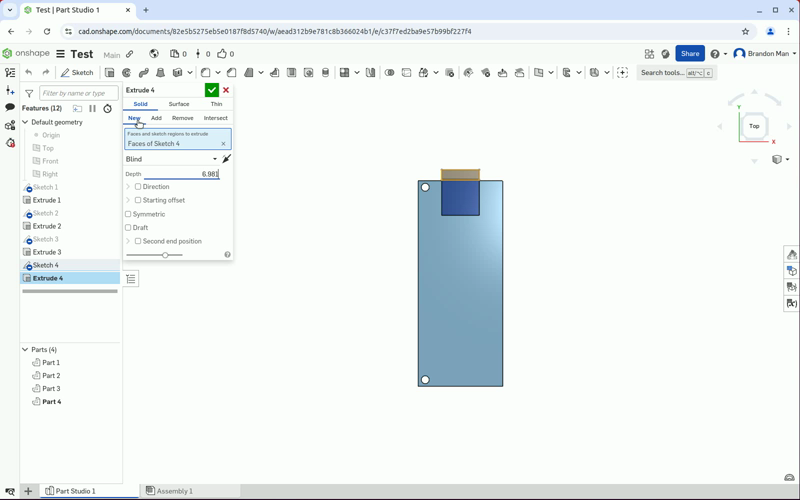
key(tab, 3)
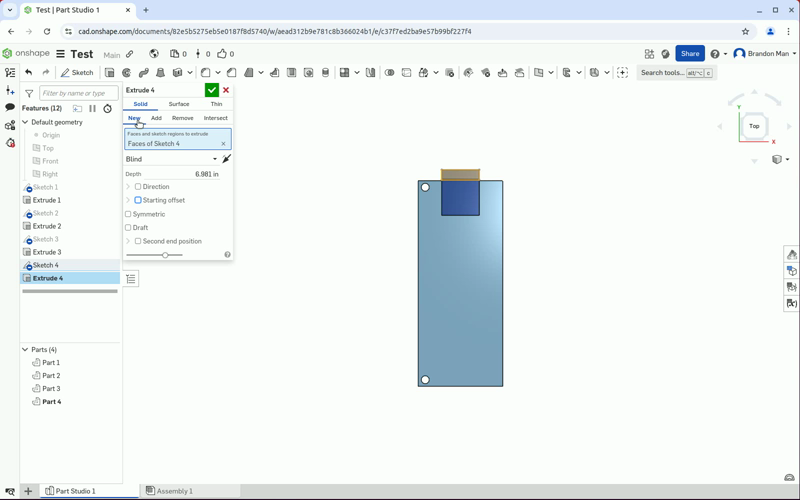
key(tab, 2)
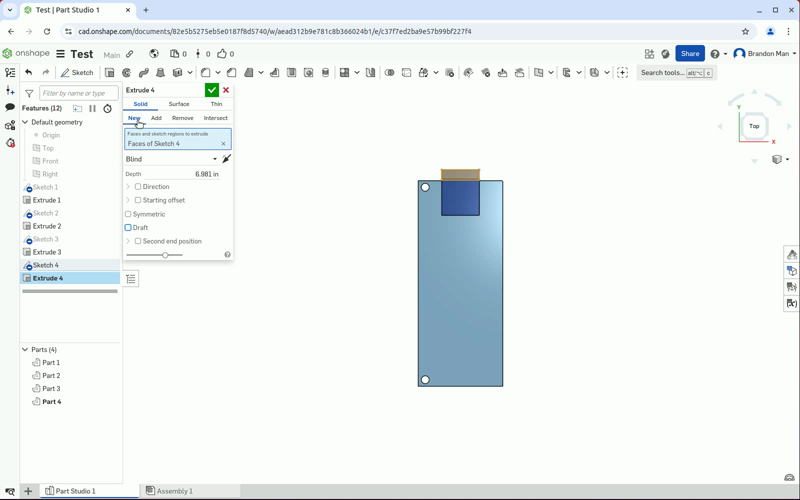
key(space)
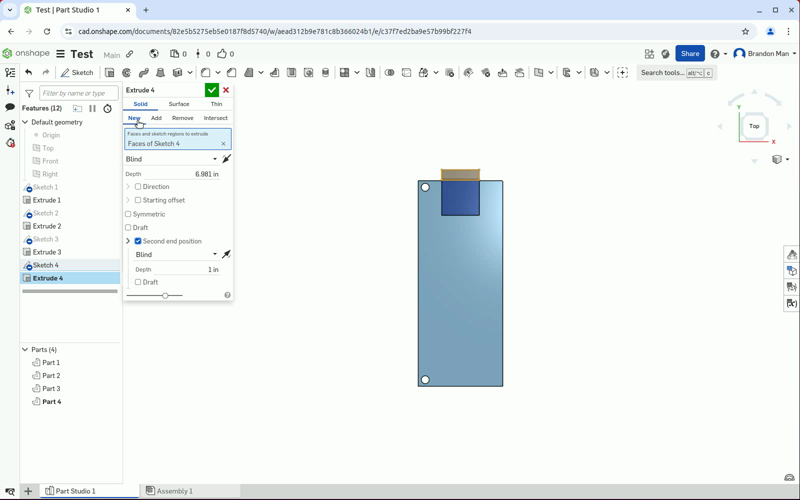
key(tab, 3)
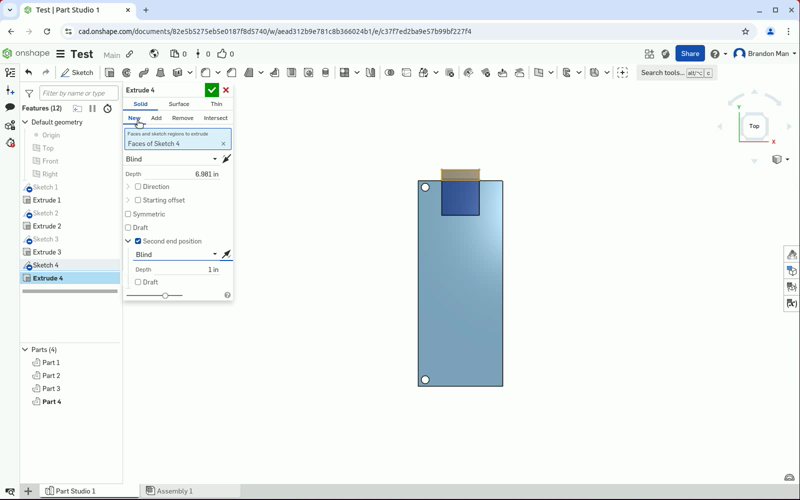
text(3.37)
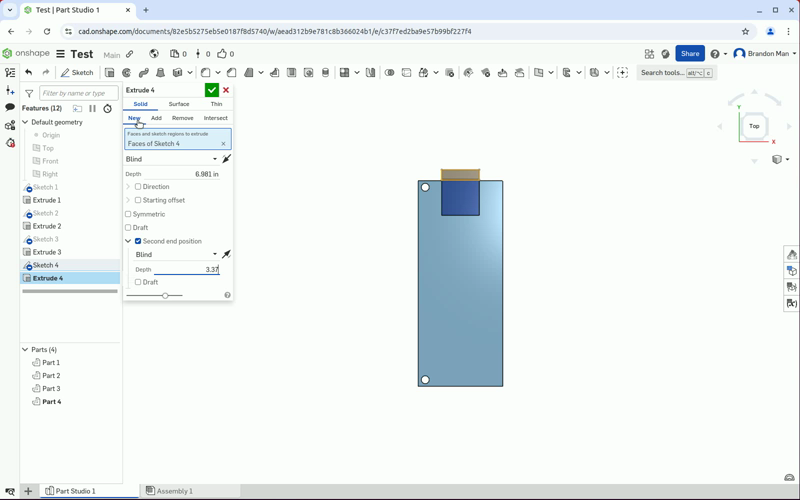
key(enter)
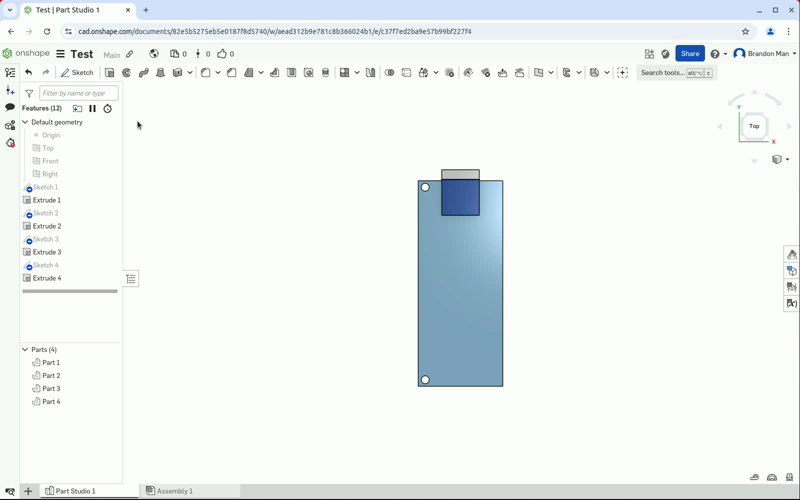
key(shift+h)
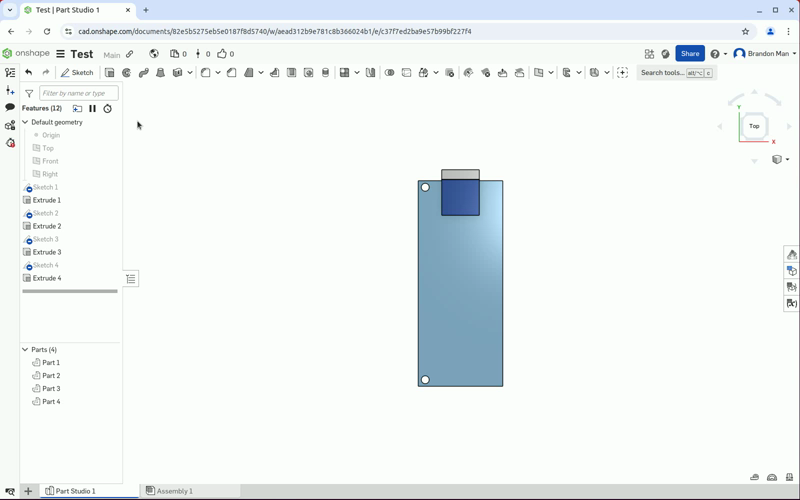
key(shift+h)
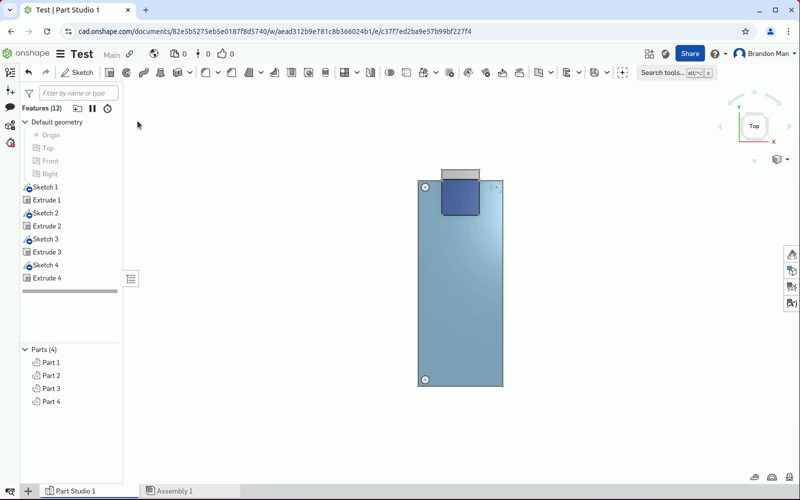
key(shift+7)
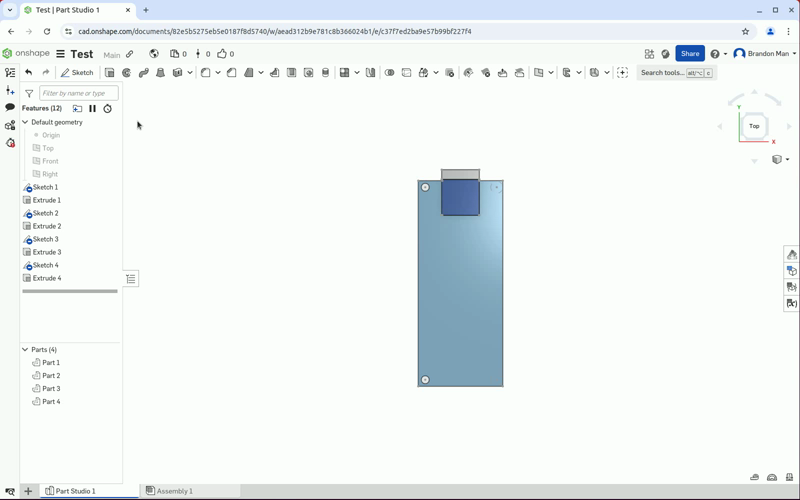
key(up, 3)
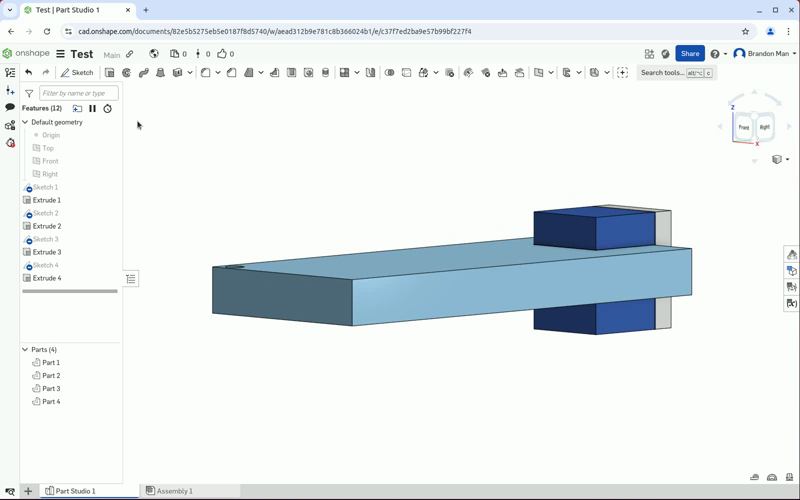
key(left, 3)
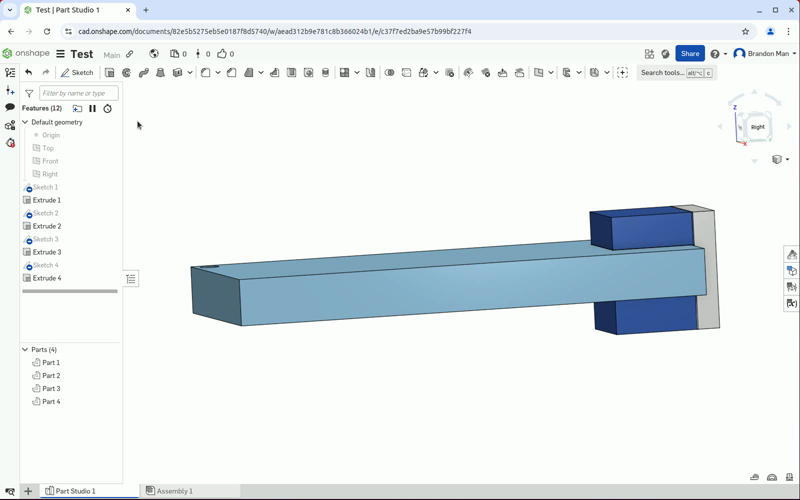
key(right, 3)
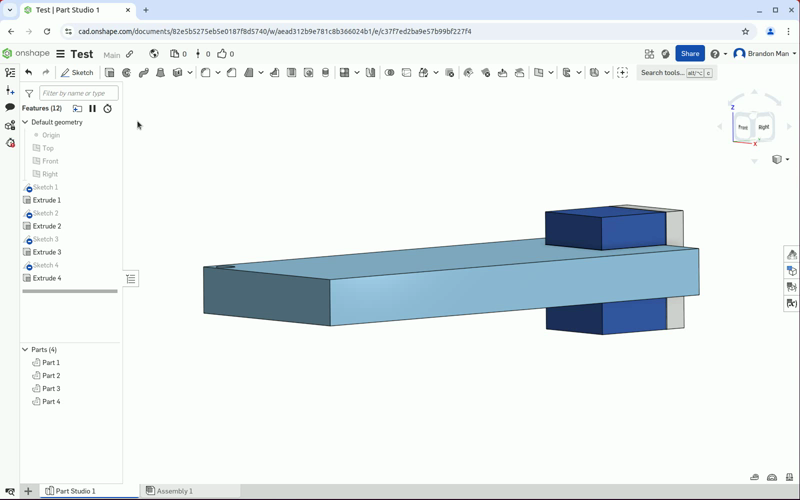
key(down, 3)
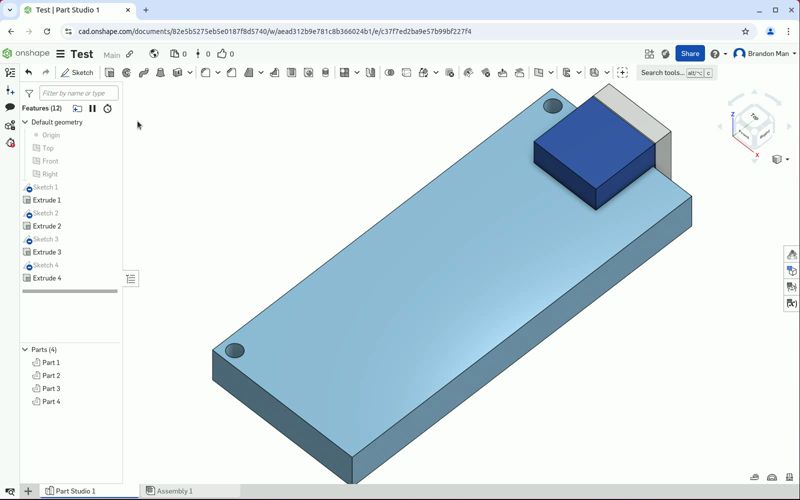
mouse_move(73, 189)
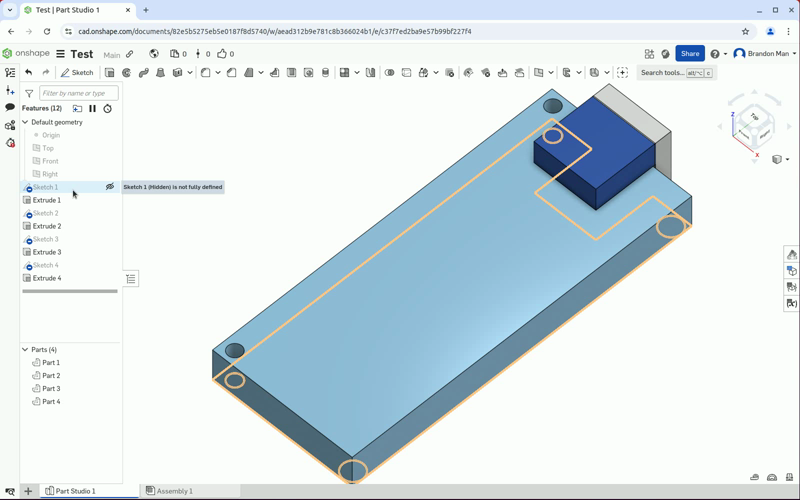
click(73, 189)